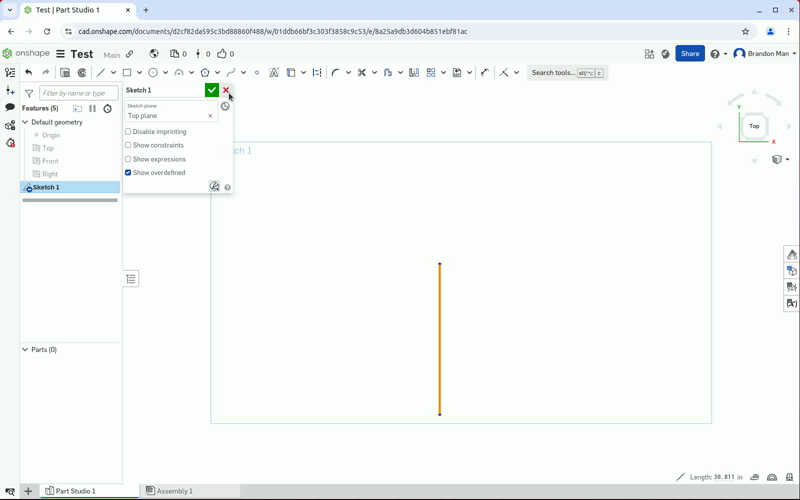
key(shift+h)
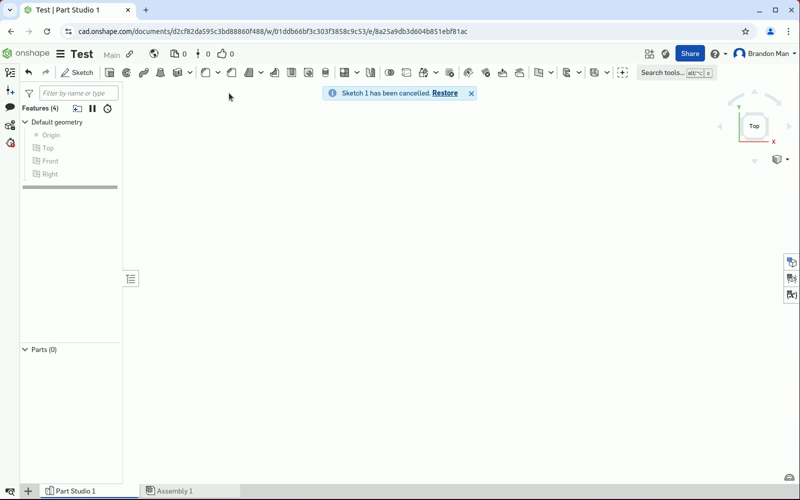
mouse_move(73, 352)
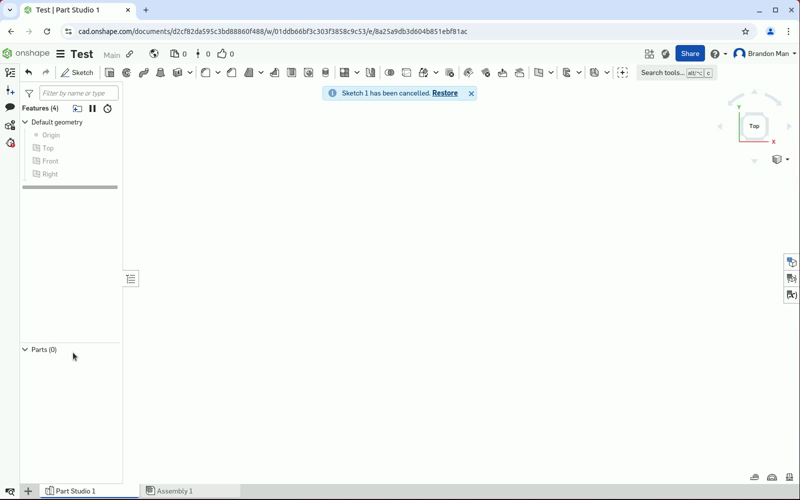
key(y)
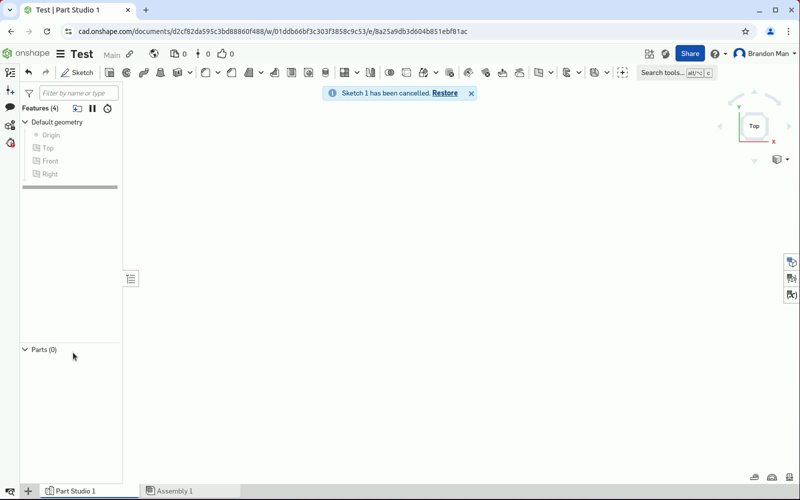
key(shift+p)
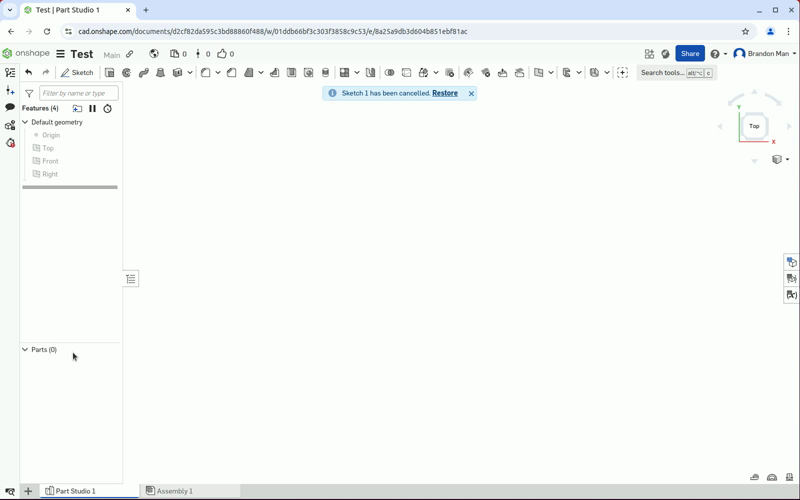
key(space)
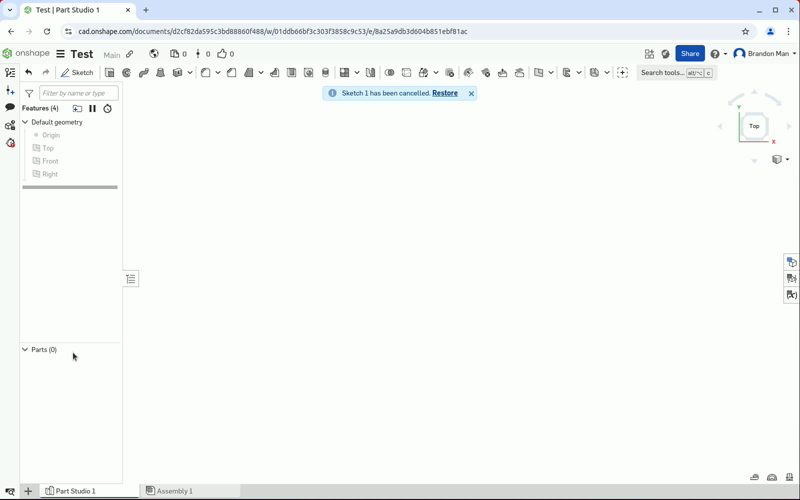
key_down(shift)
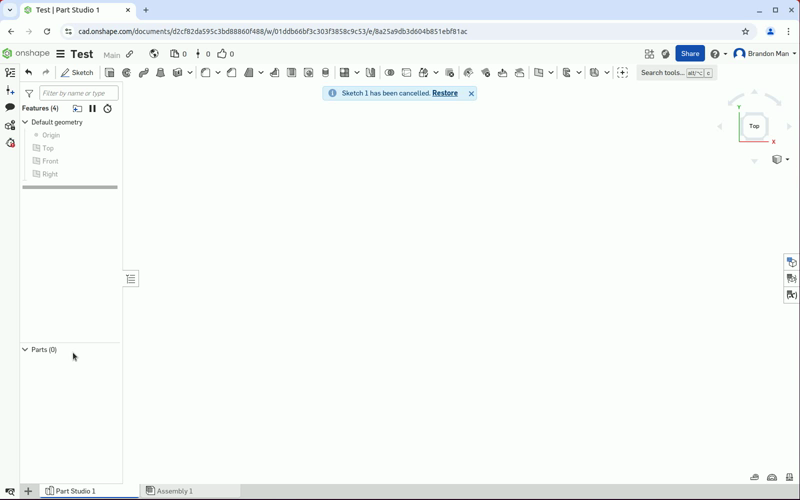
key(up)
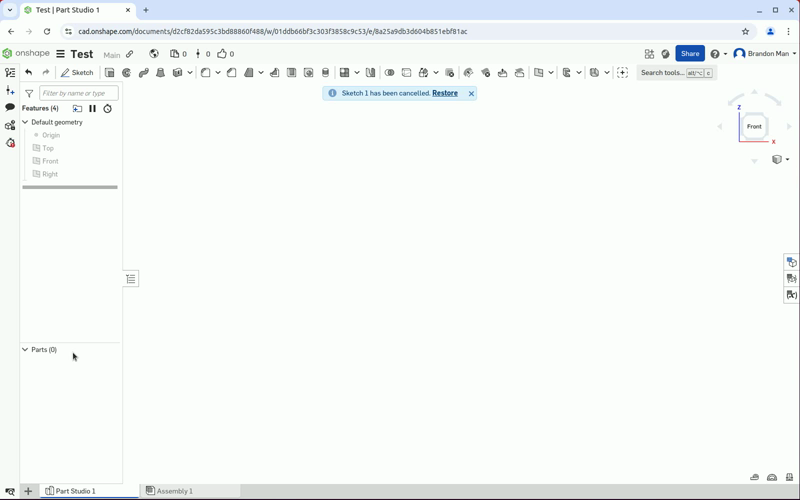
key_up(shift)
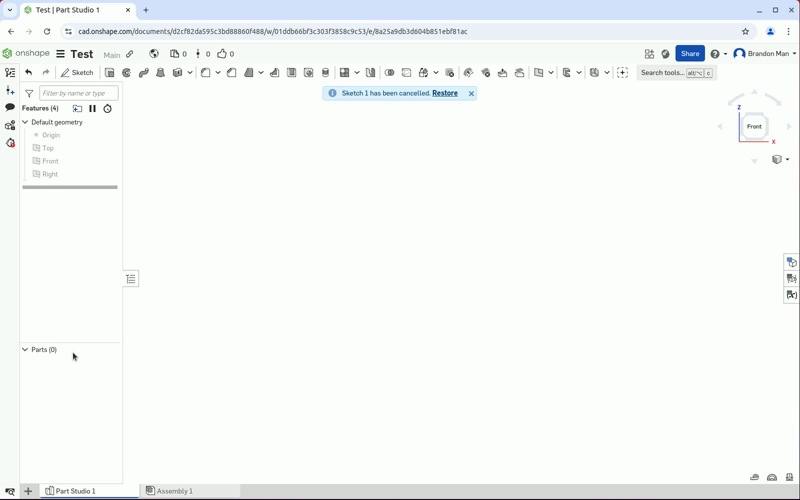
mouse_move(73, 352)
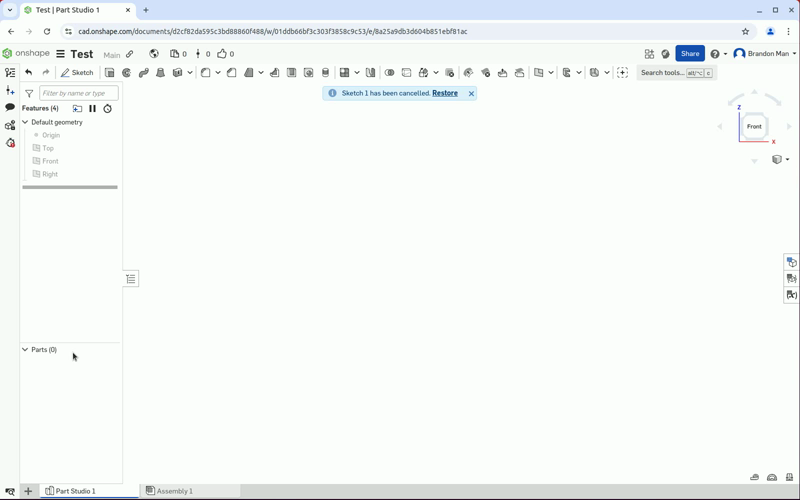
key(shift+y)
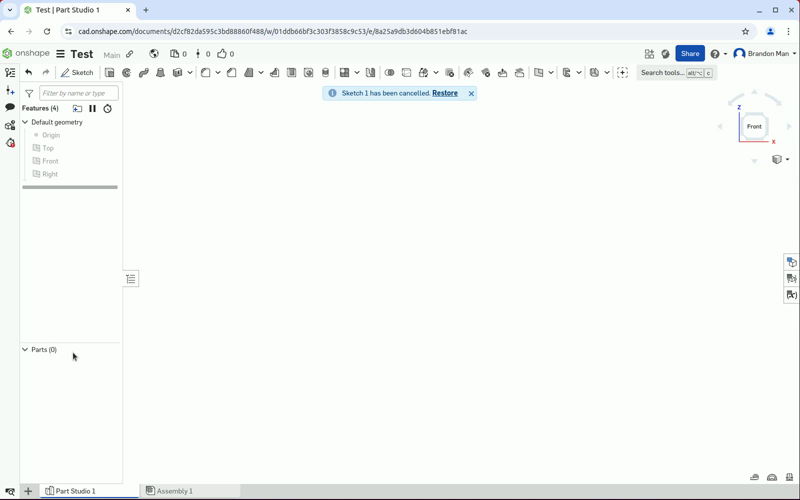
key(shift+s)
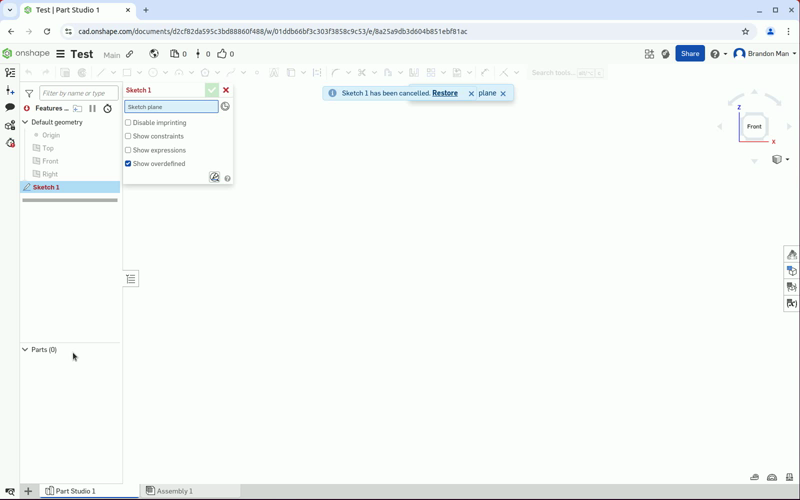
mouse_move(73, 163)
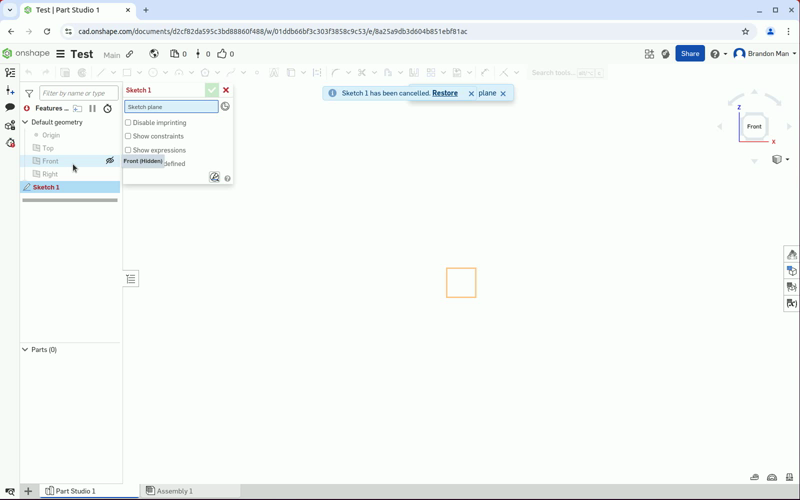
click(73, 163)
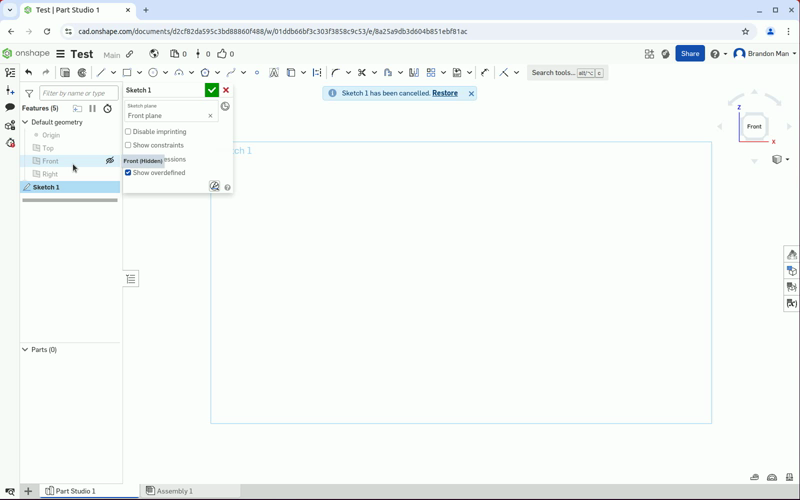
mouse_move(73, 352)
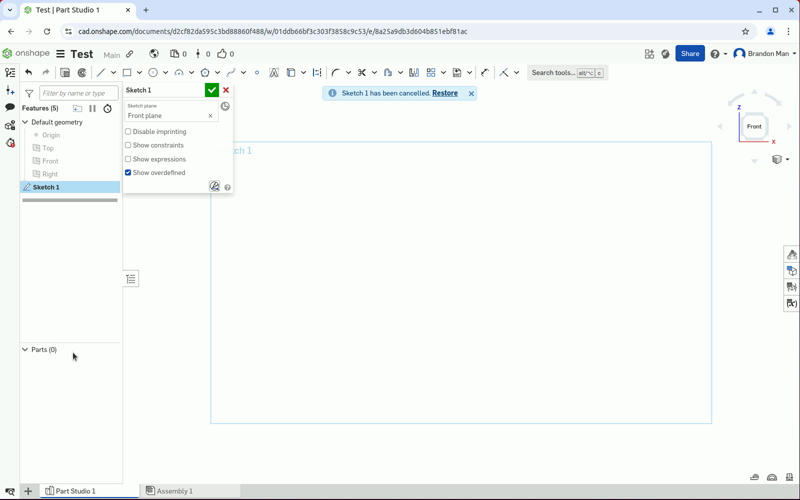
key(y)
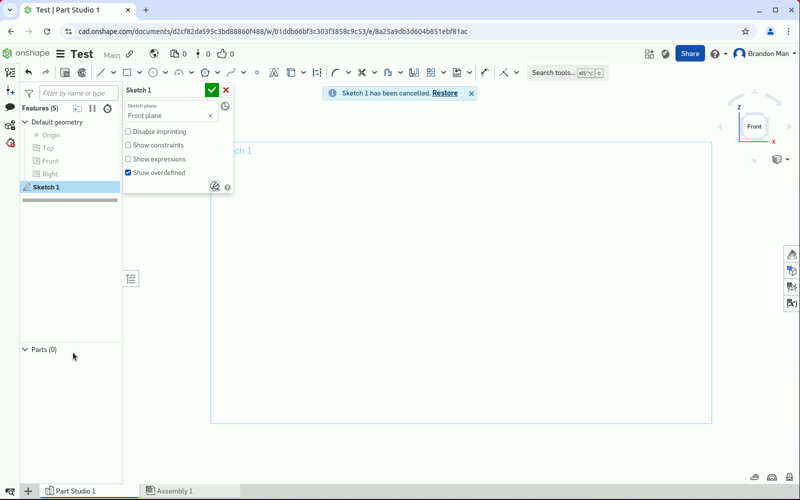
key(c)
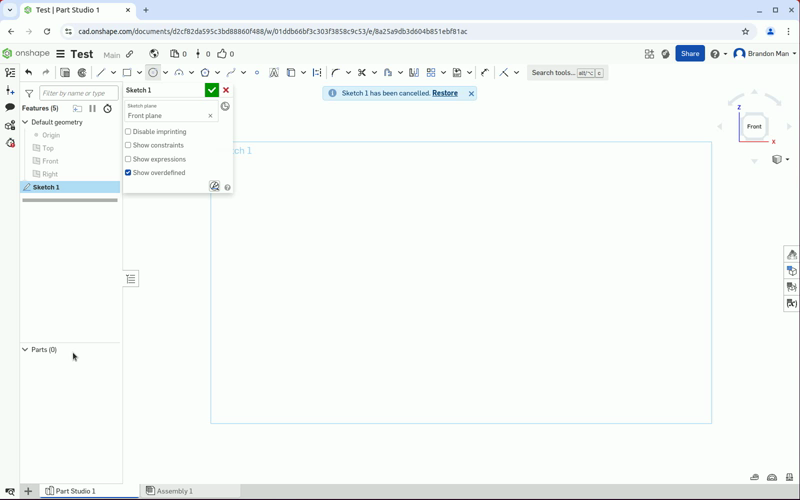
key_down(shift)
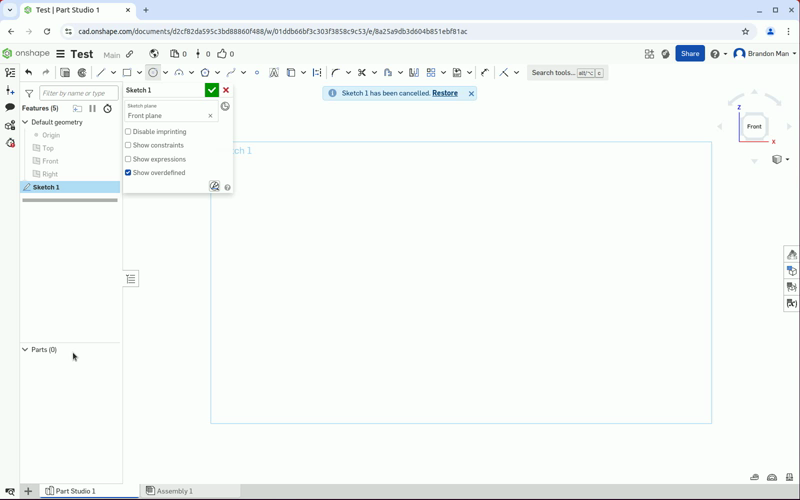
mouse_move(460, 282)
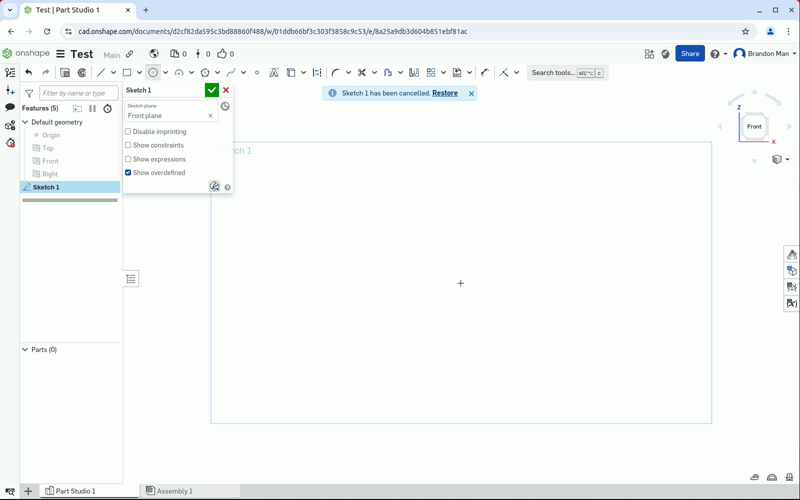
click(460, 282)
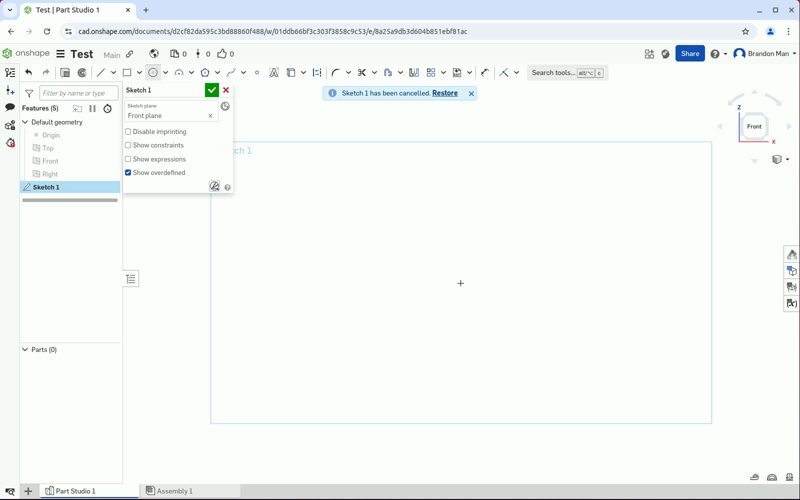
key_up(shift)
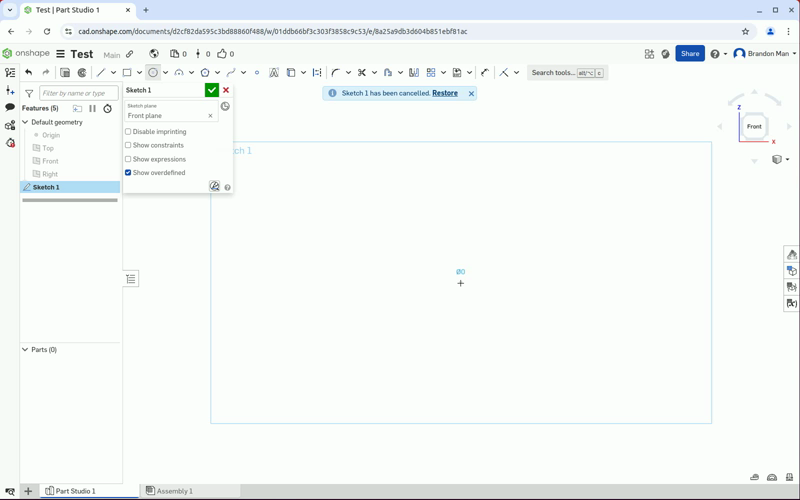
mouse_move(484, 282)
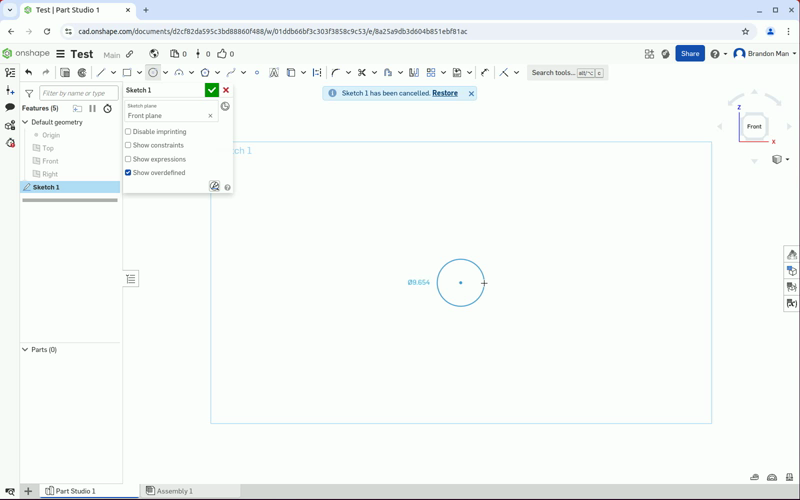
click(484, 282)
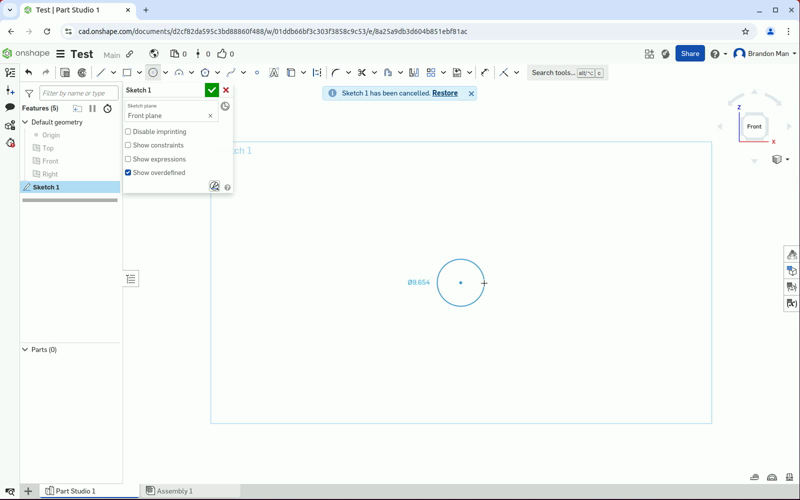
key(esc)
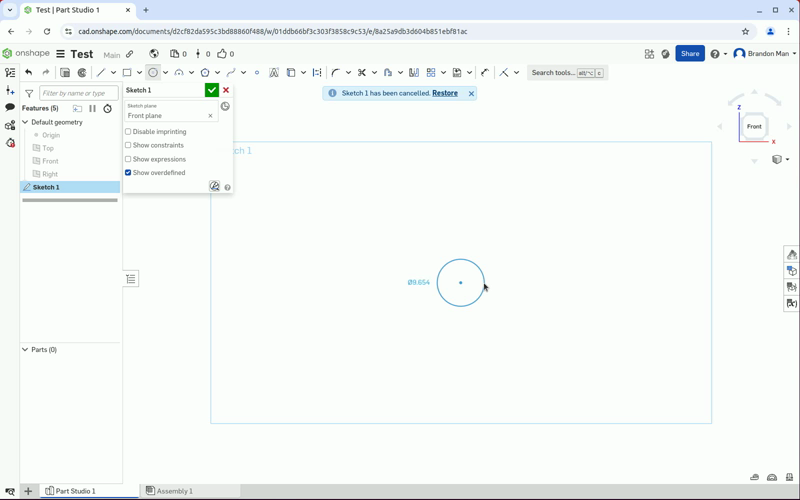
key(c)
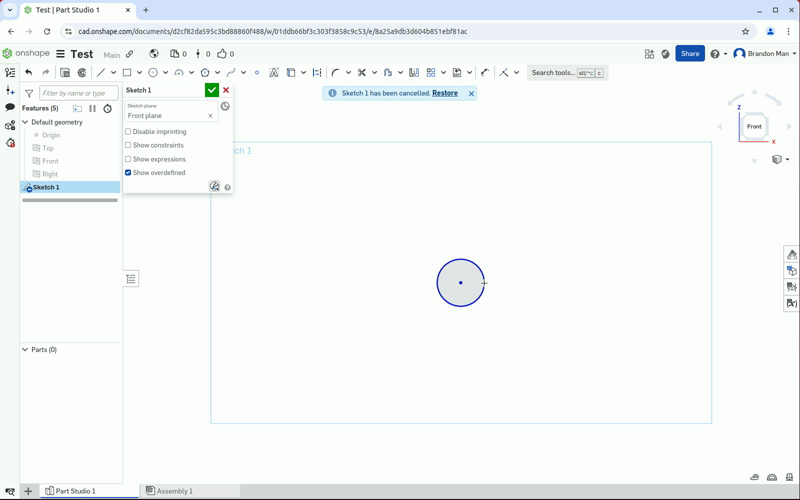
key_down(shift)
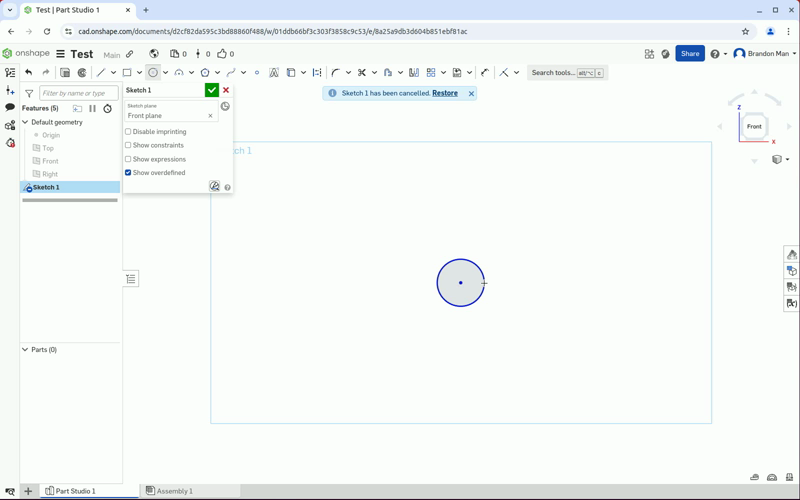
mouse_move(460, 282)
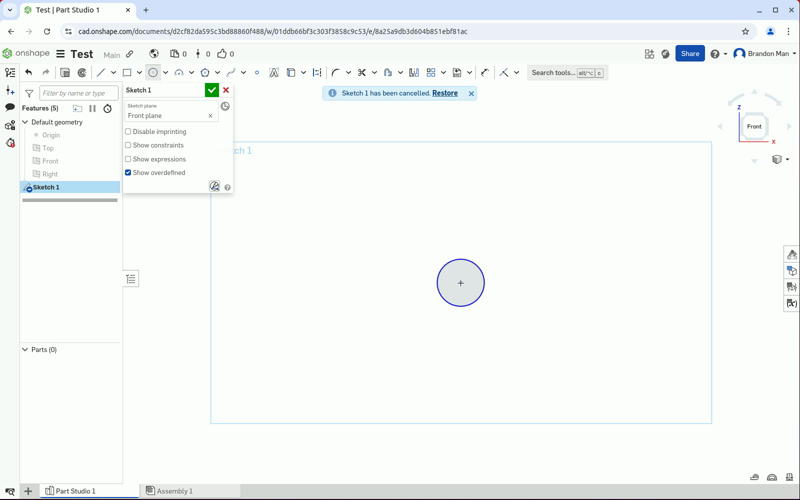
click(460, 282)
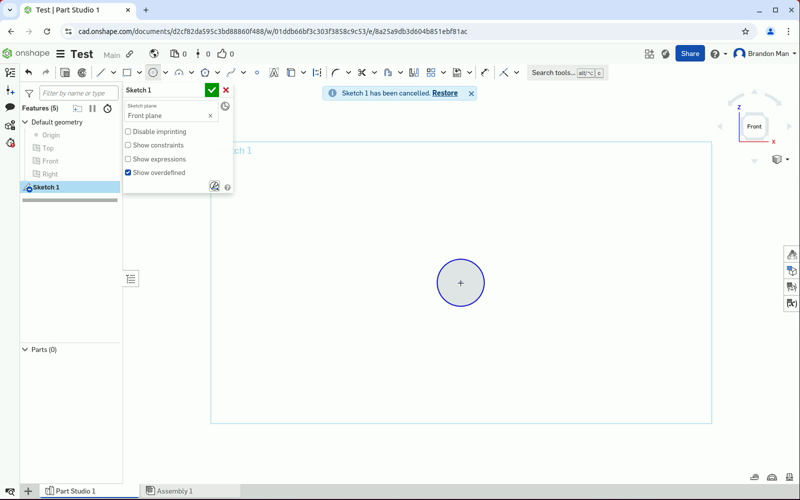
key_up(shift)
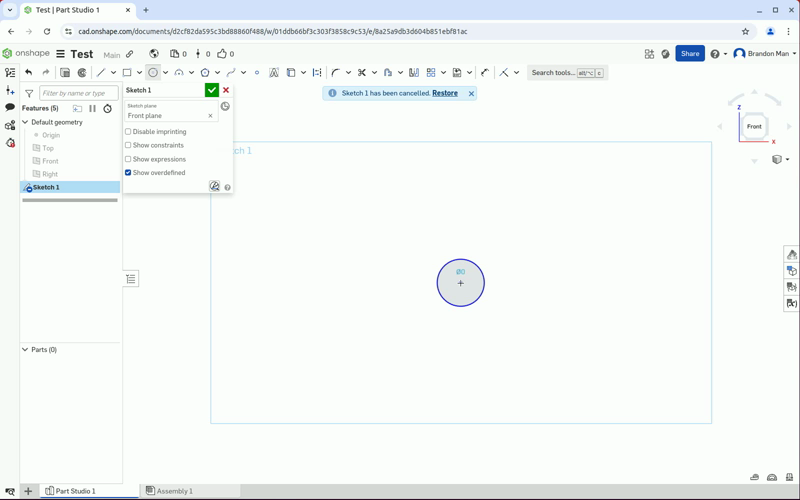
mouse_move(480, 282)
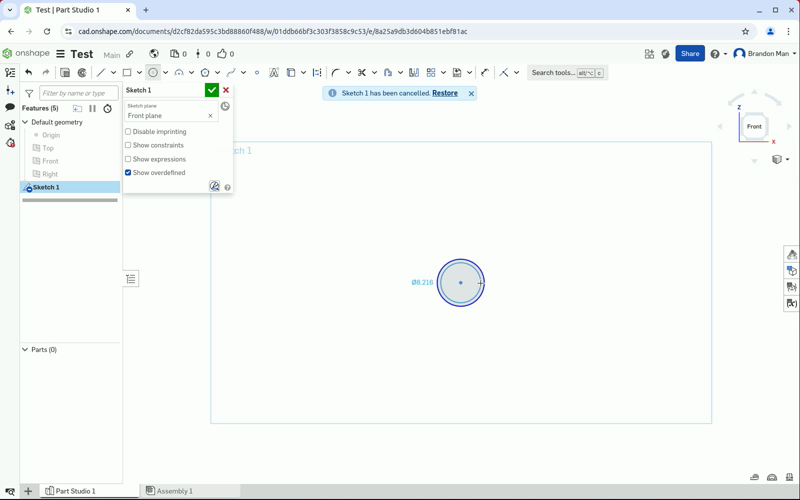
scroll(6)
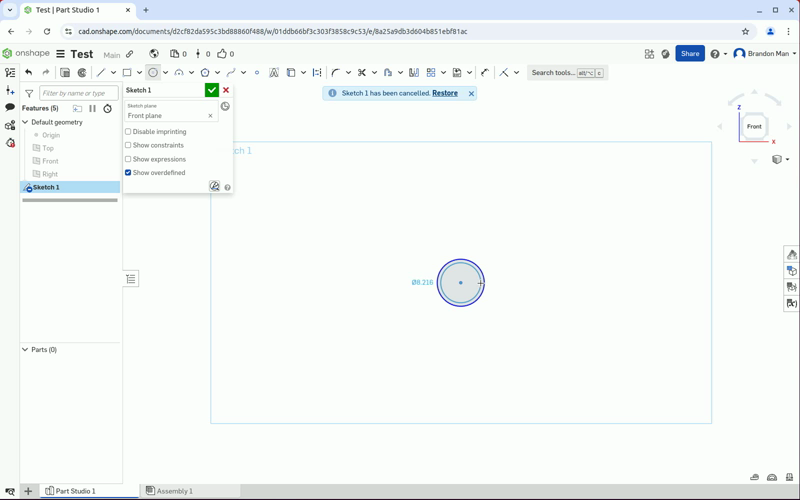
scroll(6)
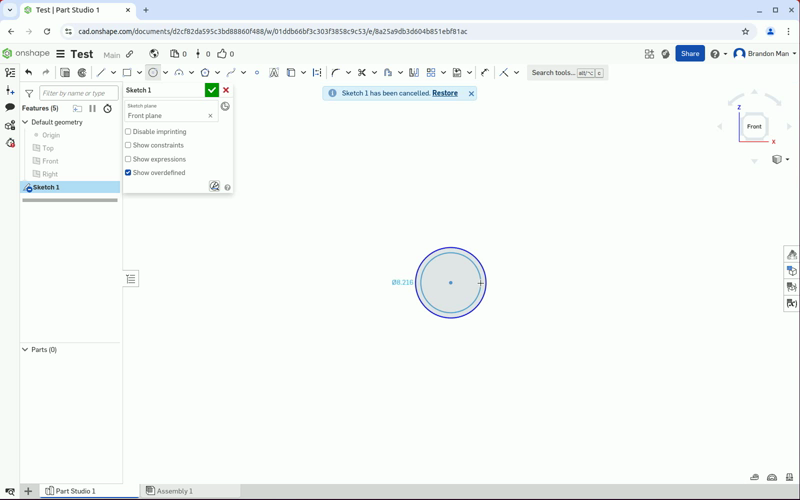
scroll(6)
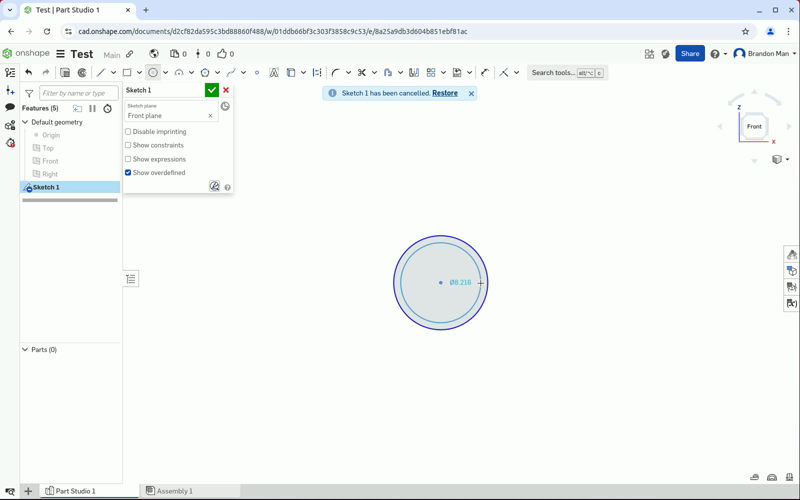
scroll(6)
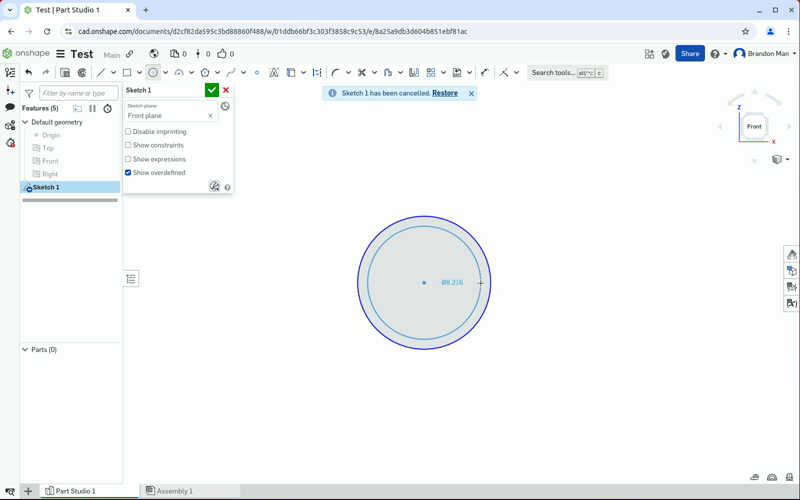
scroll(6)
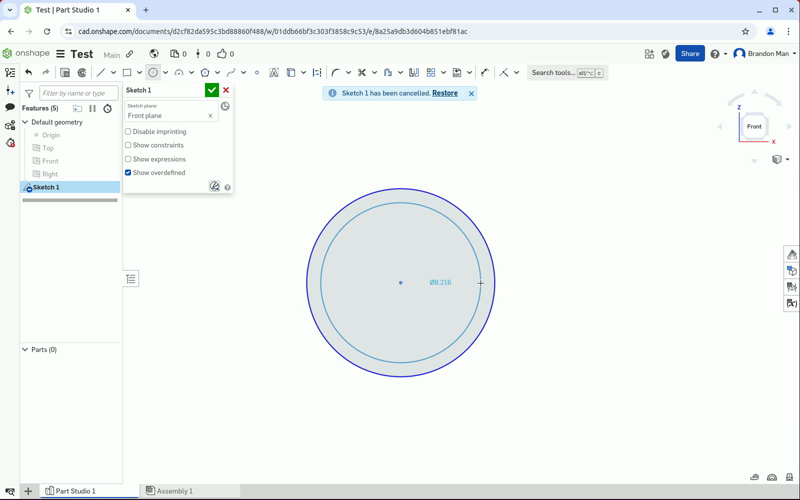
scroll(6)
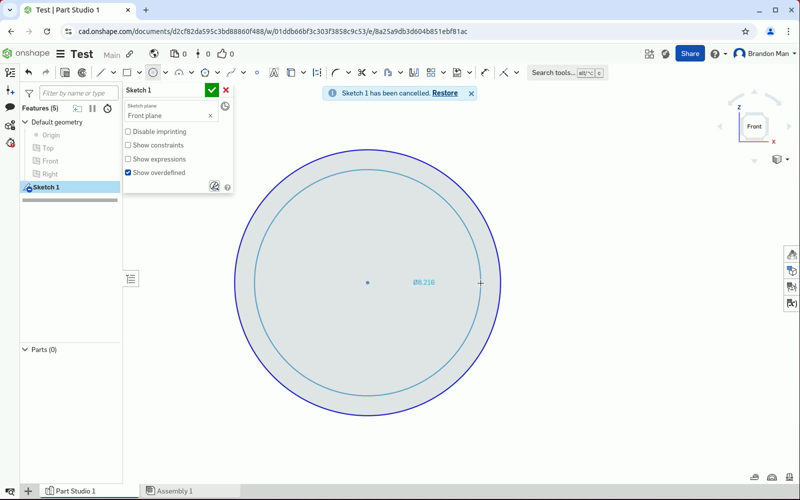
scroll(6)
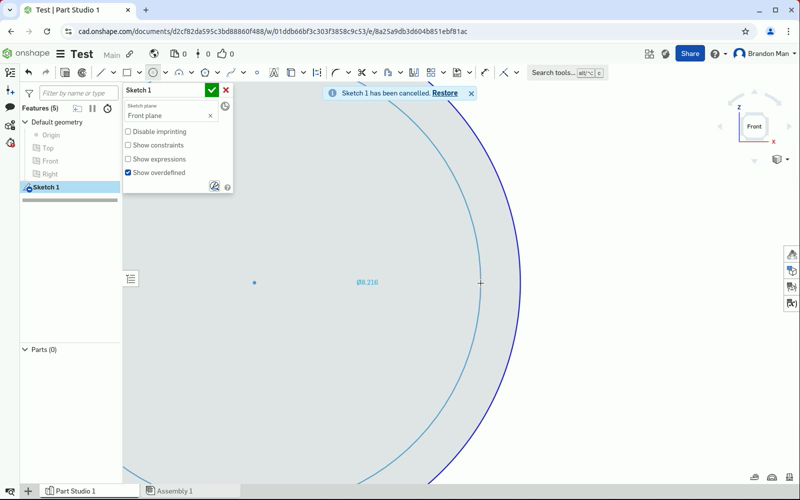
click(480, 282)
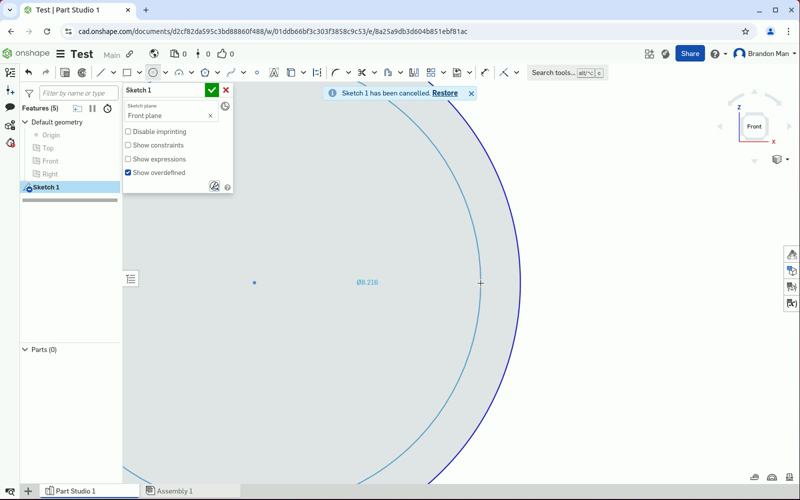
scroll(-6)
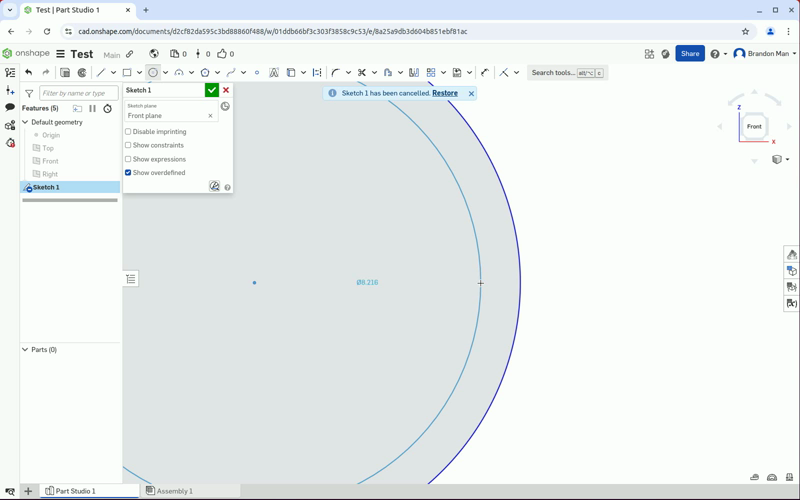
scroll(-6)
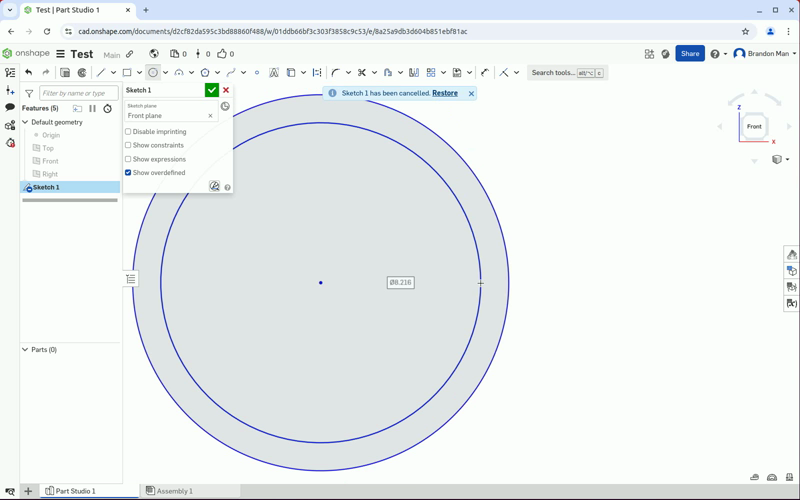
scroll(-6)
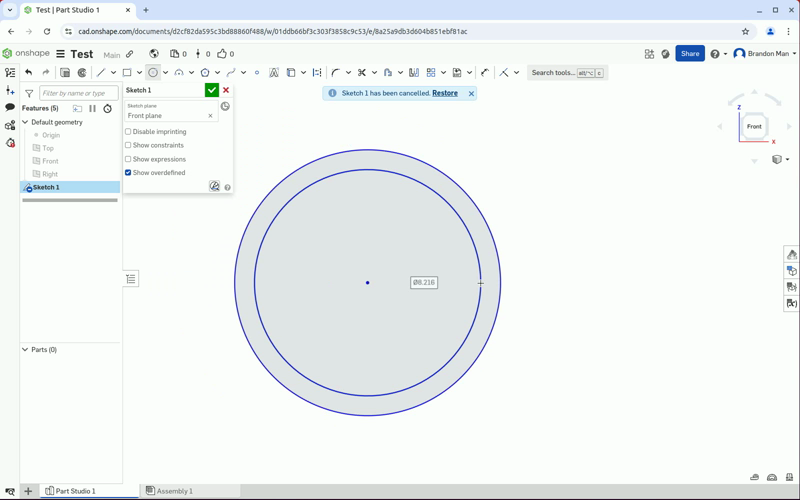
scroll(-6)
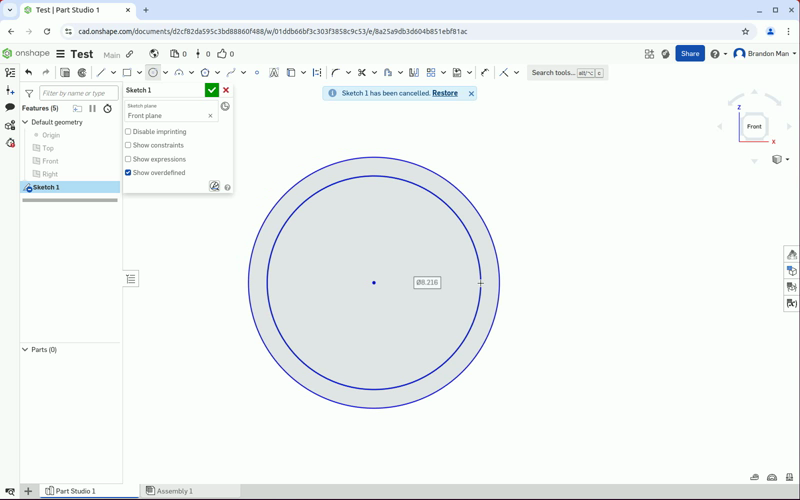
scroll(-6)
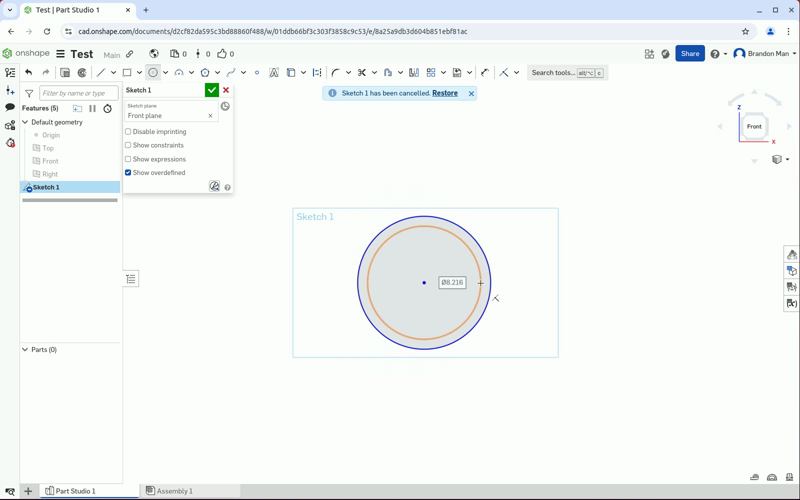
scroll(-6)
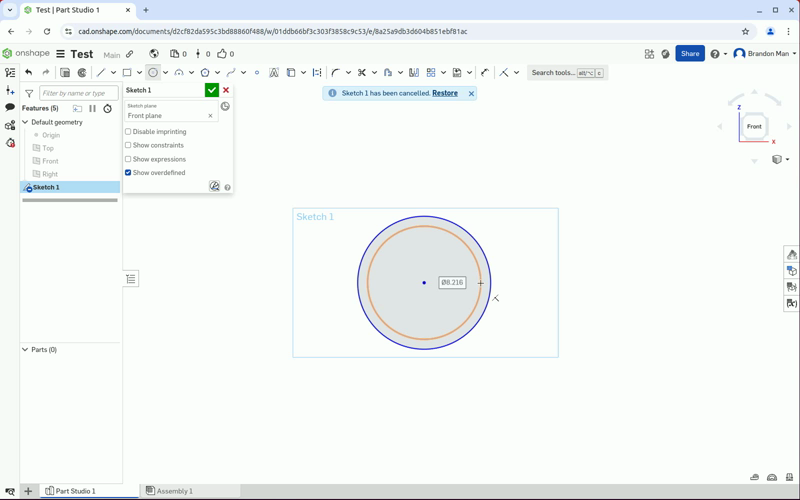
scroll(-6)
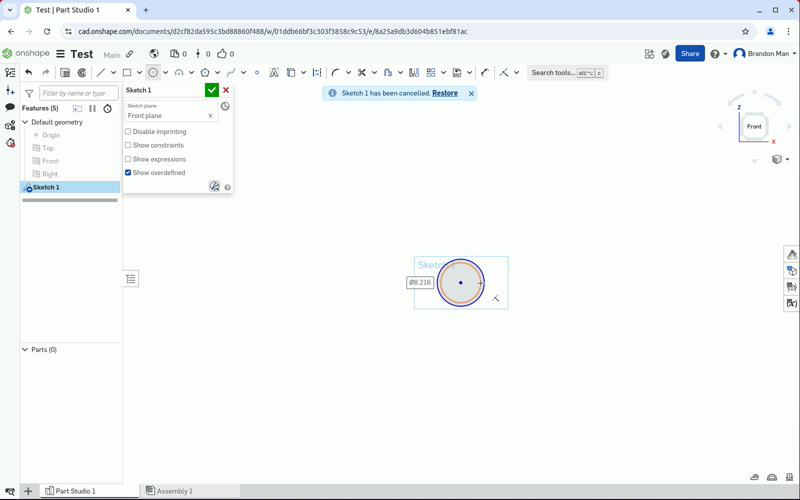
key(esc)
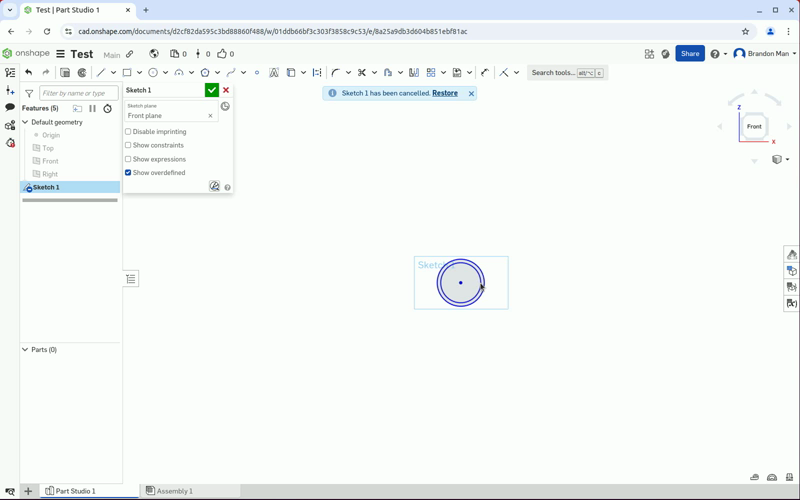
mouse_move(477, 295)
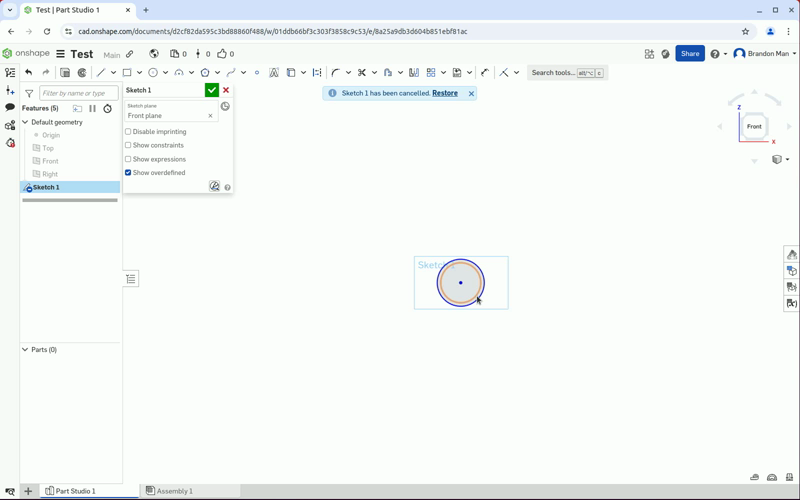
scroll(6)
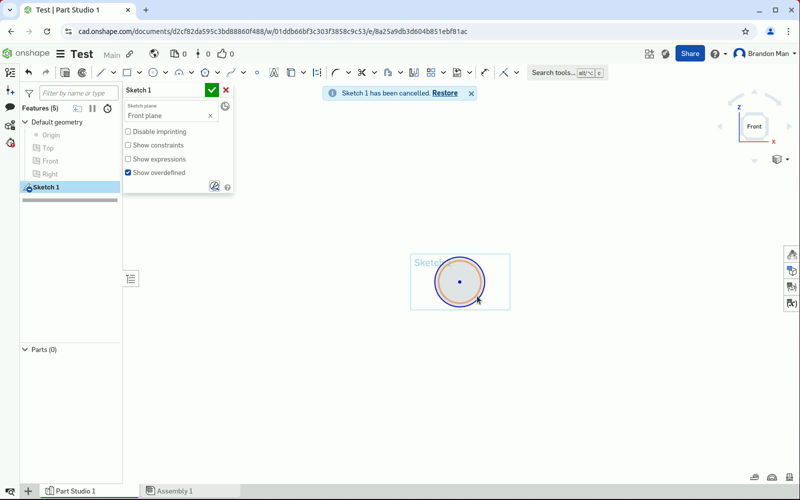
scroll(6)
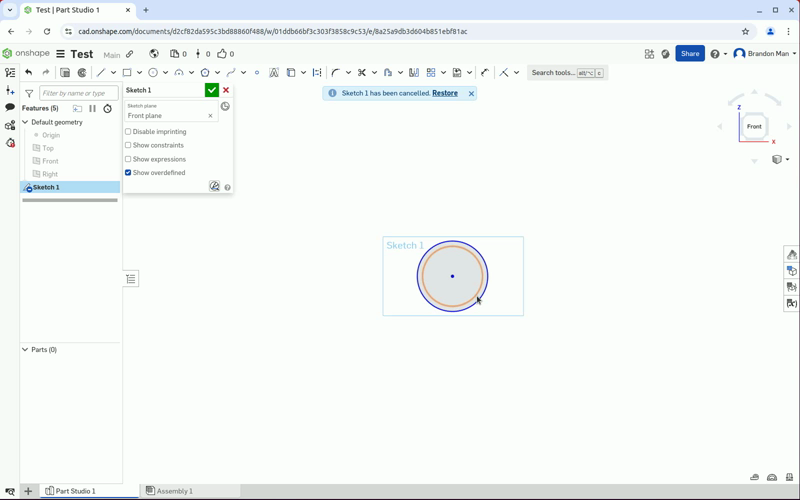
scroll(6)
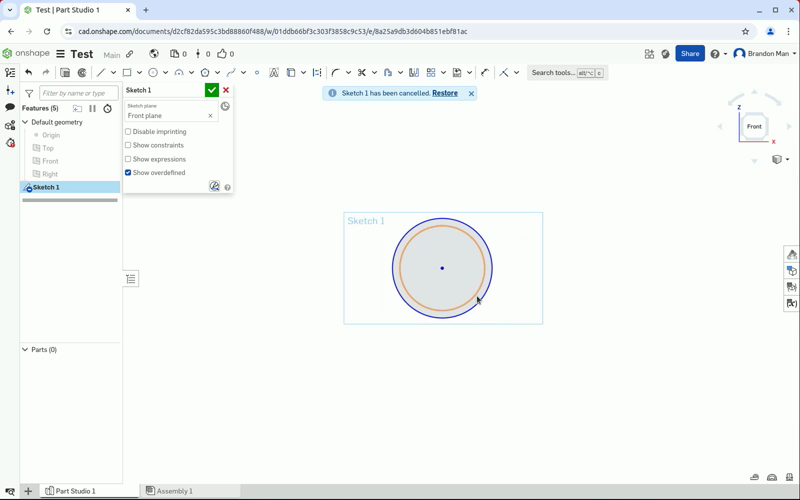
scroll(6)
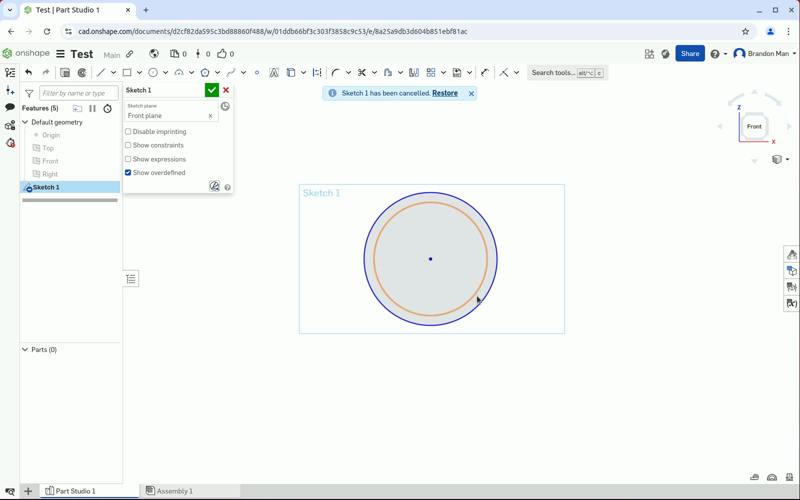
scroll(6)
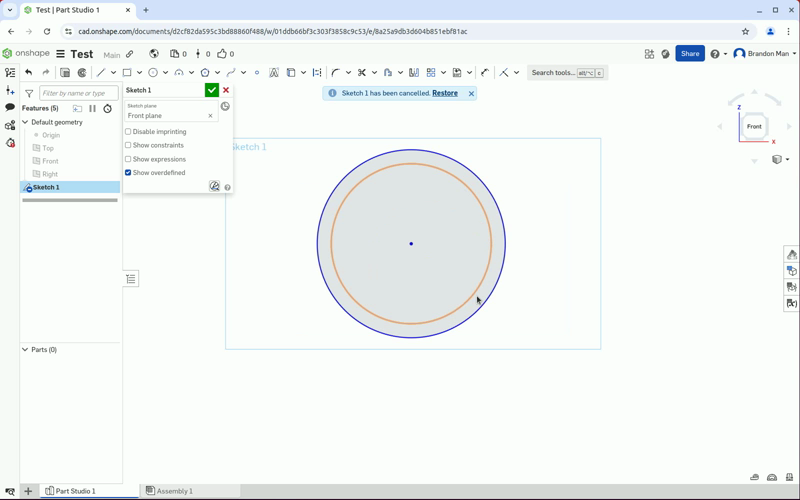
scroll(6)
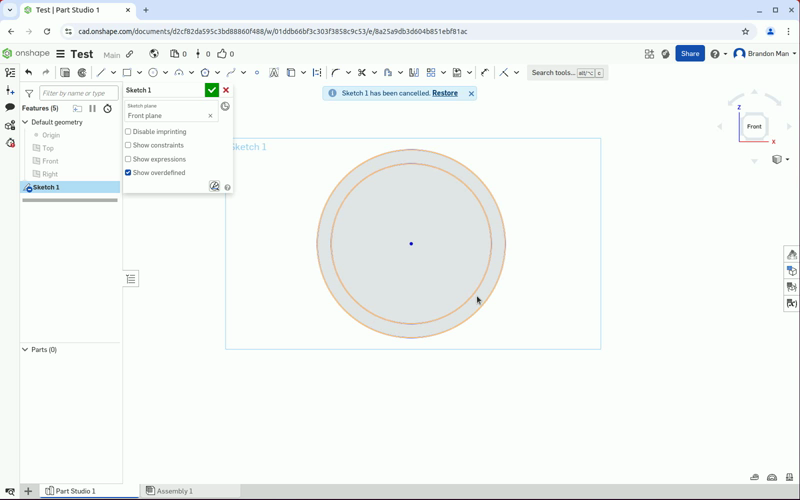
scroll(6)
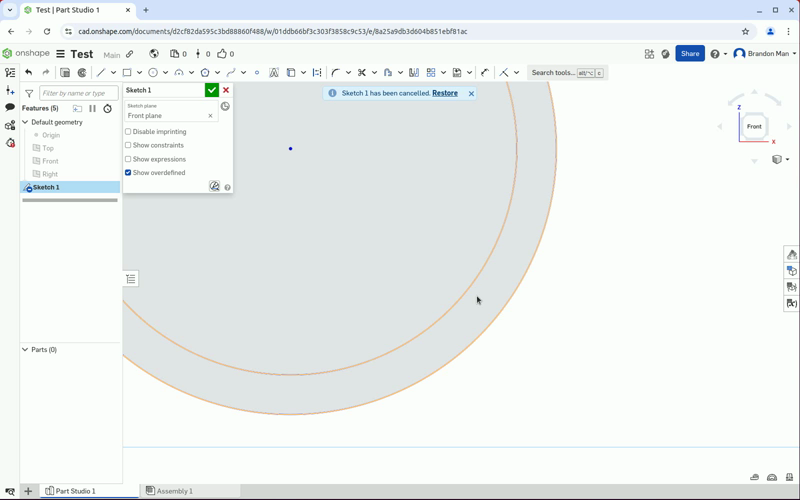
click(477, 295)
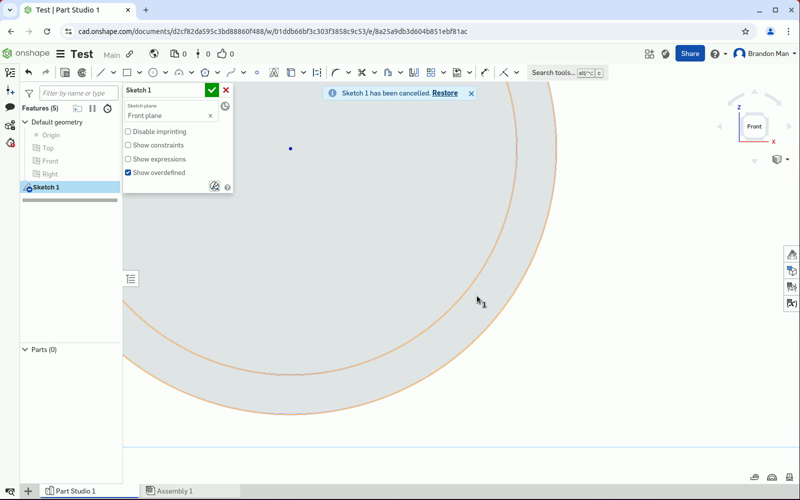
scroll(-6)
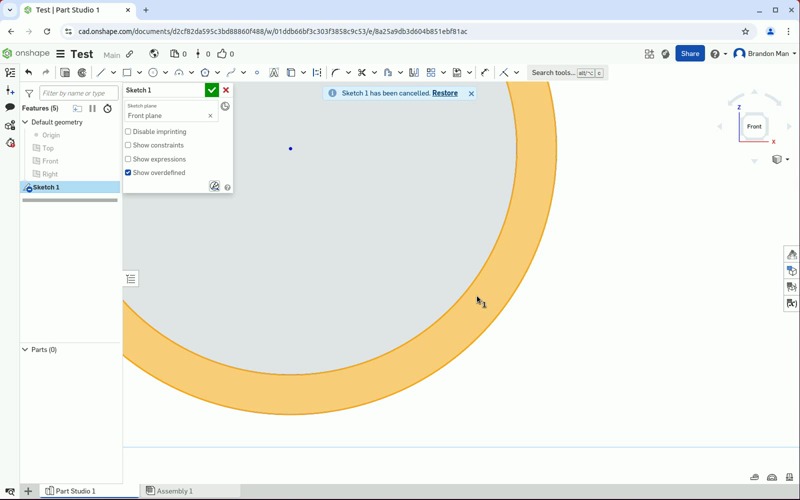
scroll(-6)
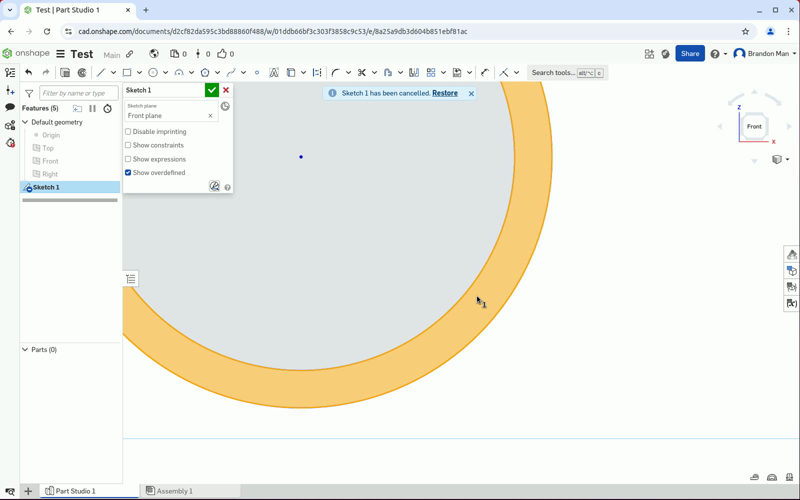
scroll(-6)
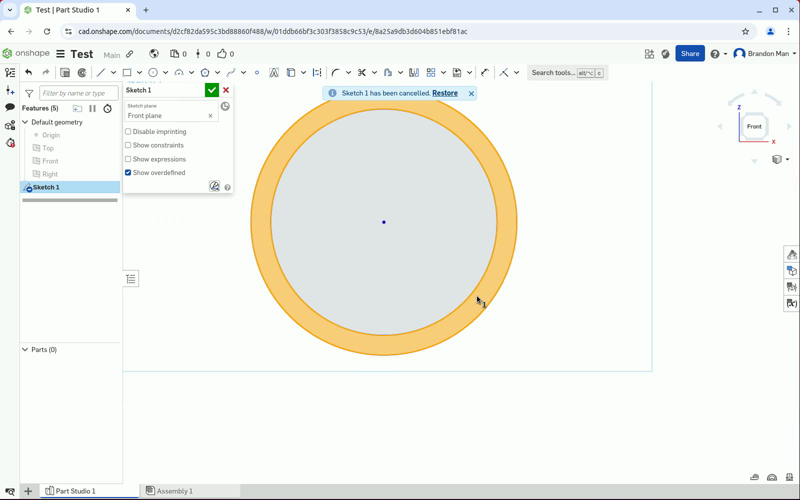
scroll(-6)
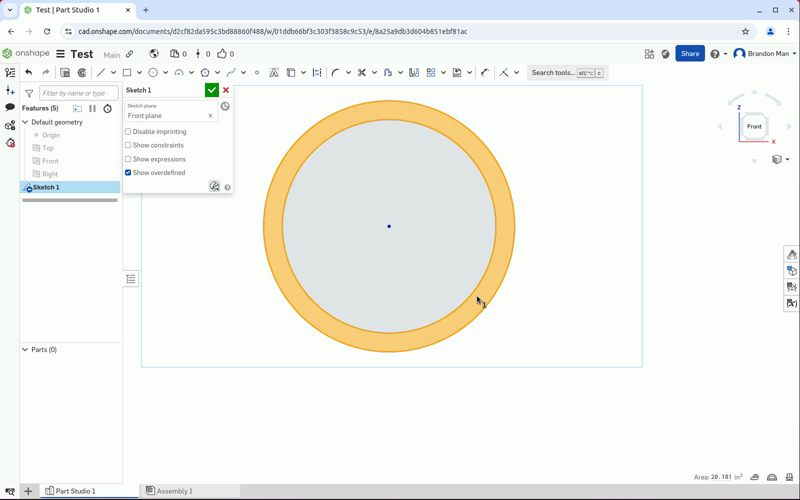
scroll(-6)
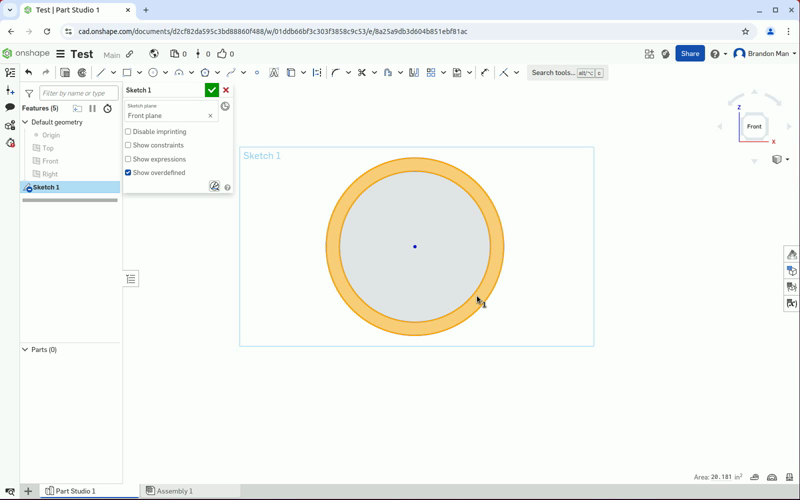
scroll(-6)
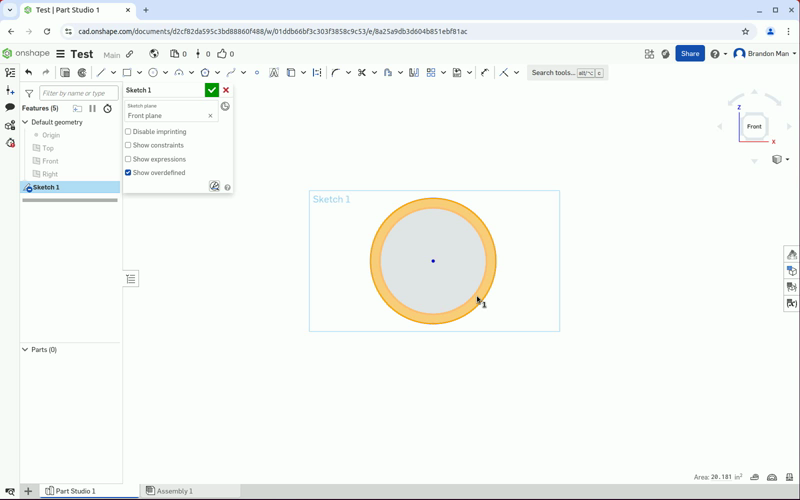
scroll(-6)
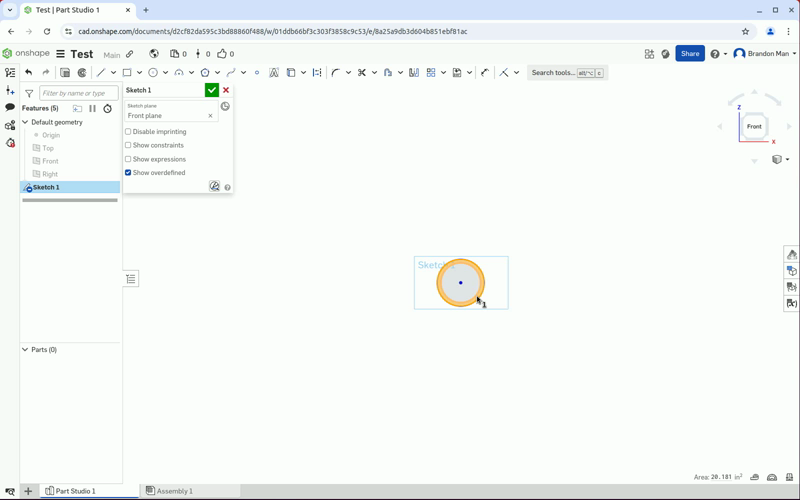
mouse_move(73, 352)
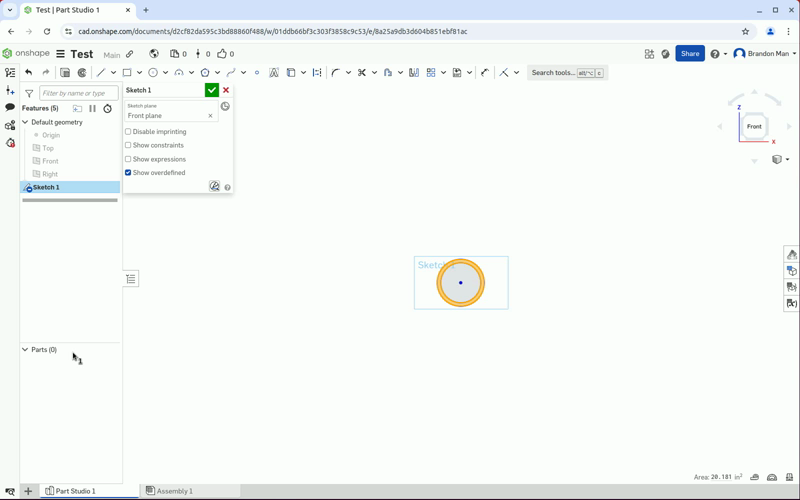
key(shift+y)
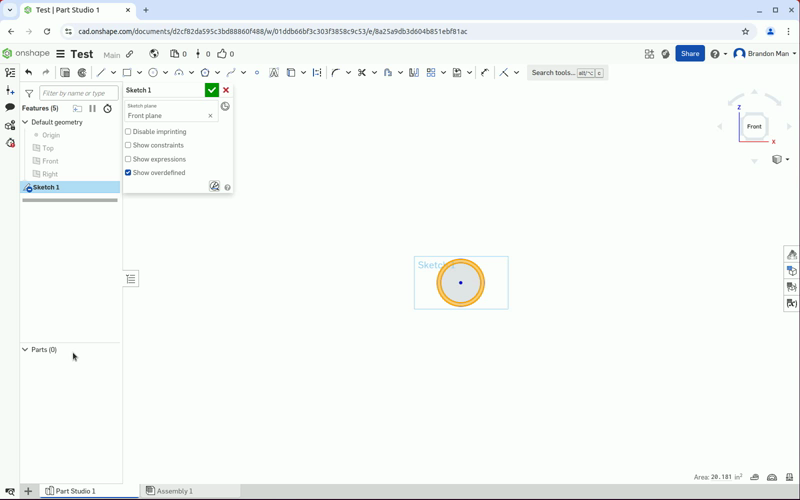
key(shift+e)
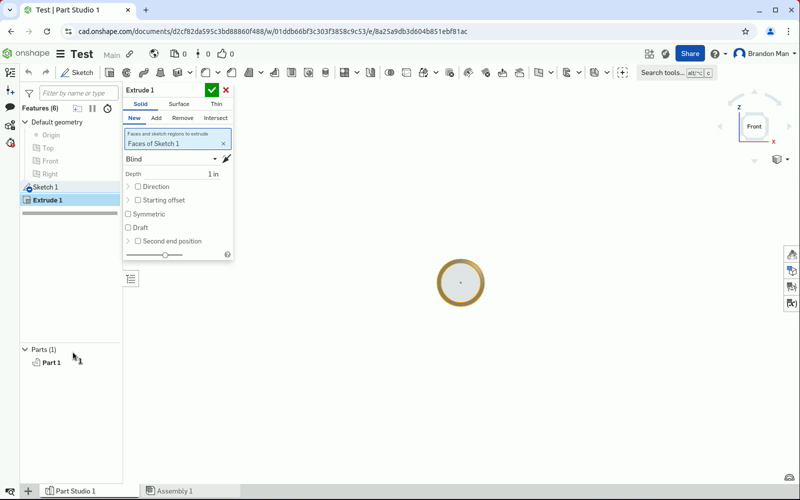
mouse_move(143, 106)
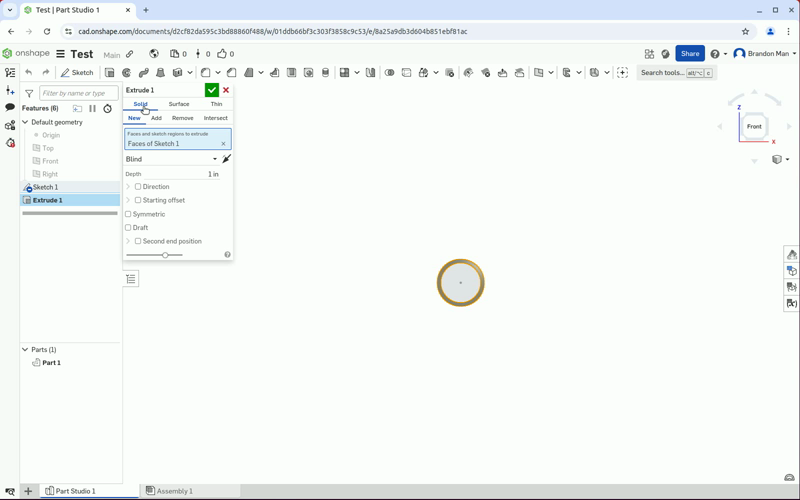
click(143, 106)
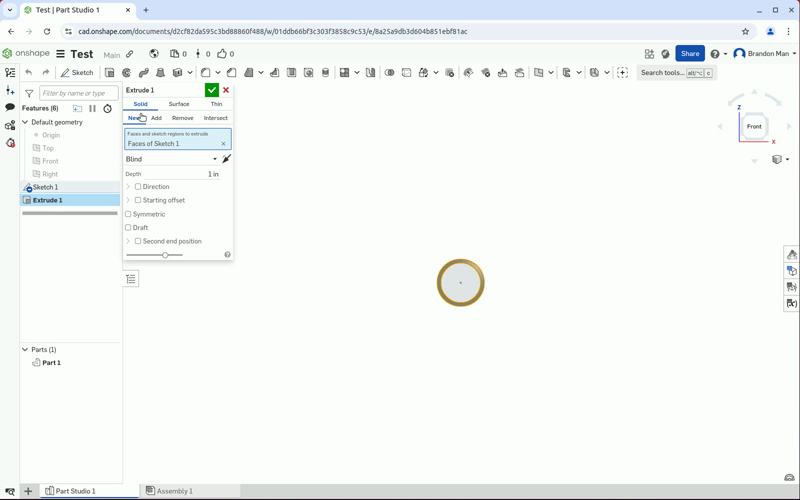
mouse_move(137, 120)
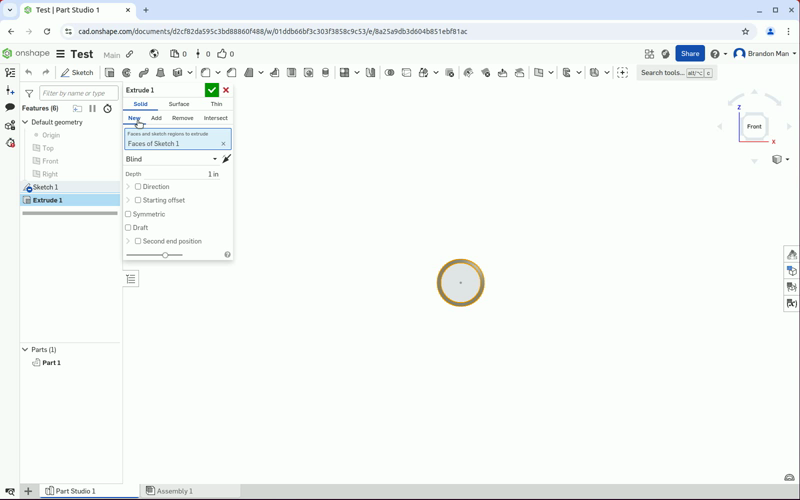
click(137, 120)
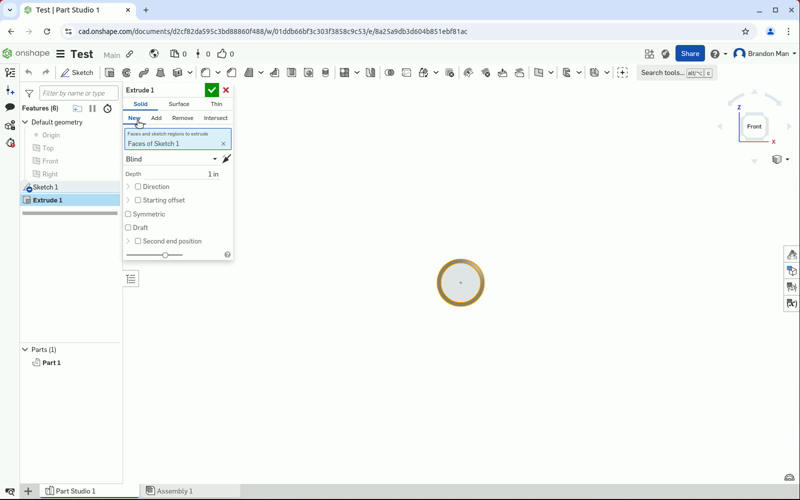
key(tab, 4)
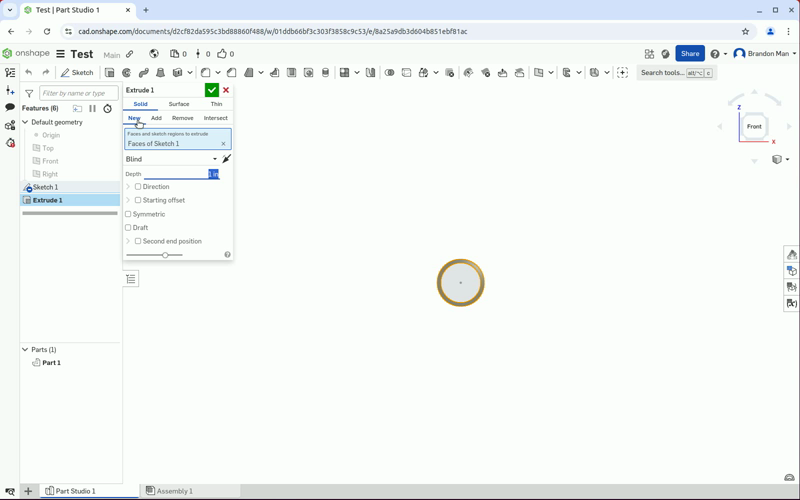
text(23.108)
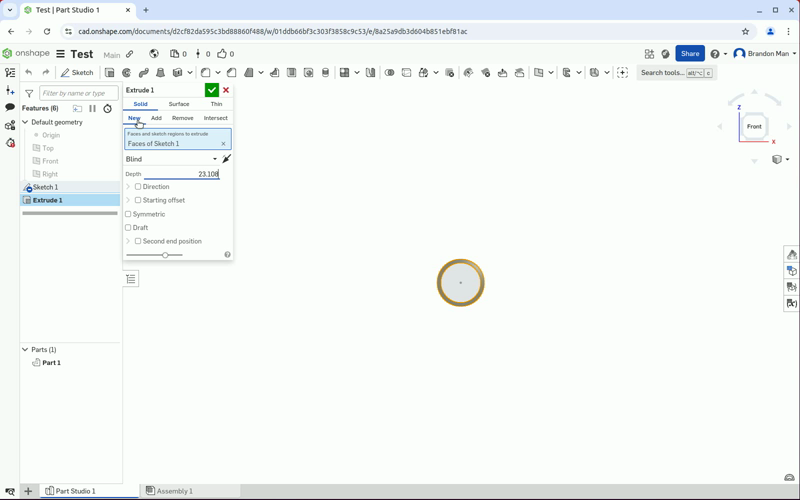
key(enter)
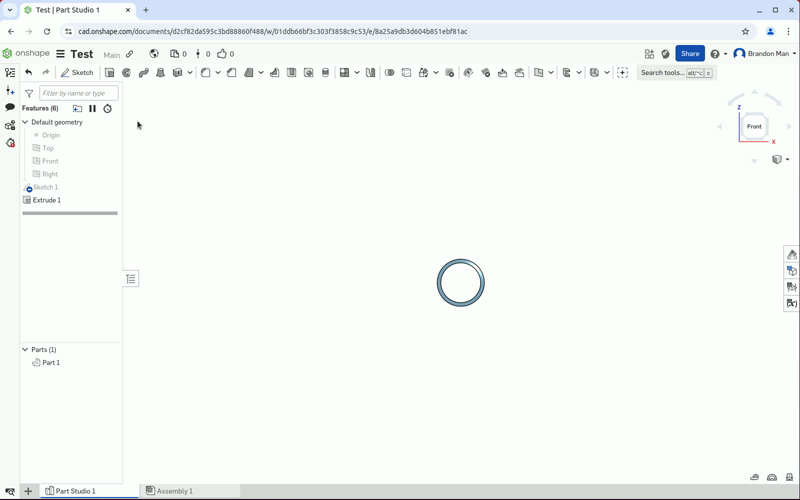
key(shift+h)
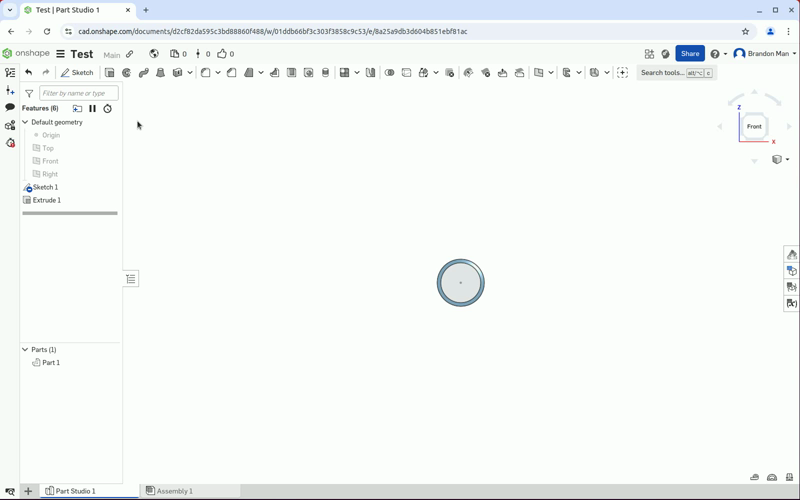
key(shift+h)
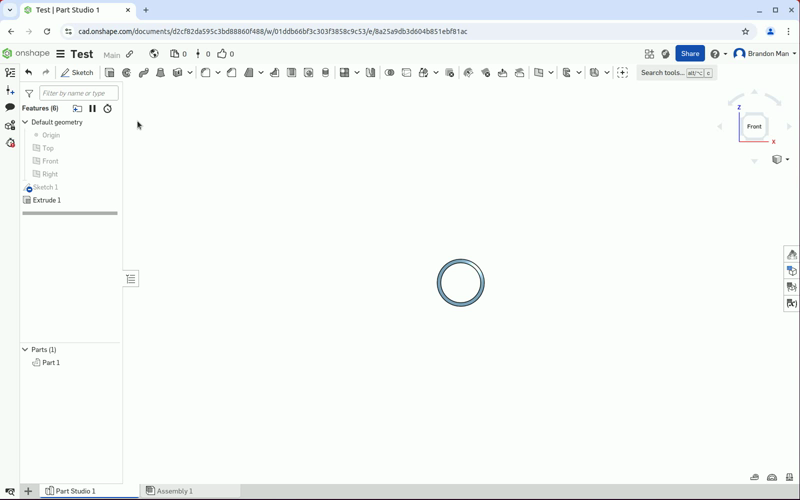
mouse_move(73, 189)
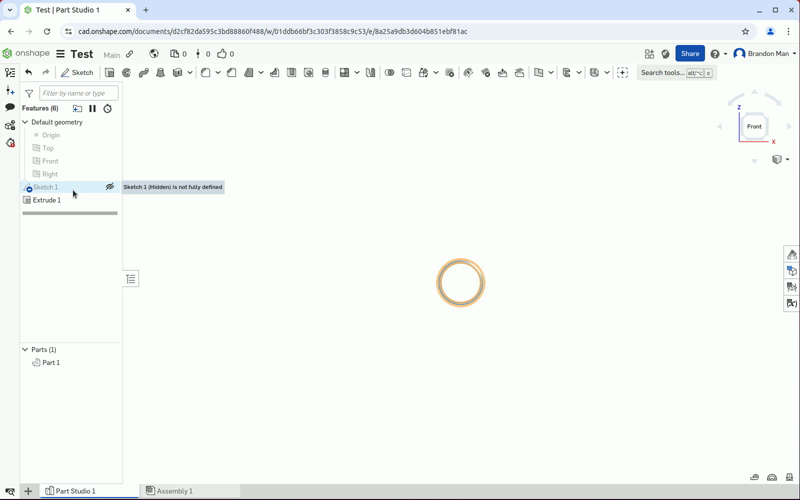
click(73, 189)
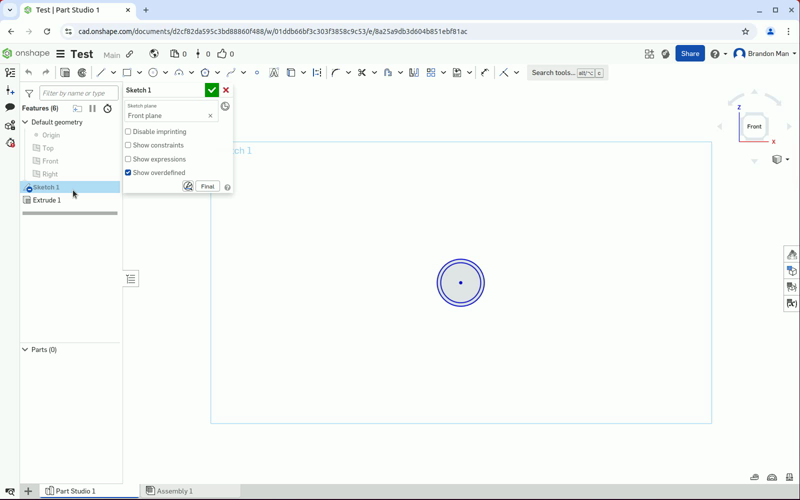
mouse_move(229, 92)
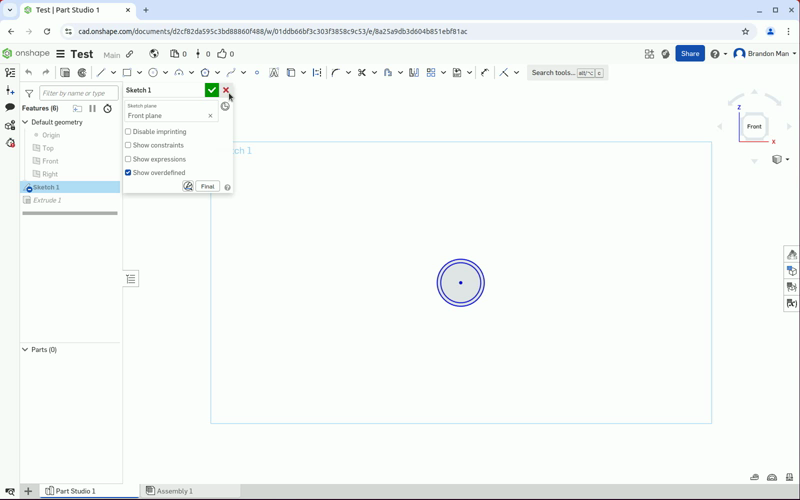
click(229, 92)
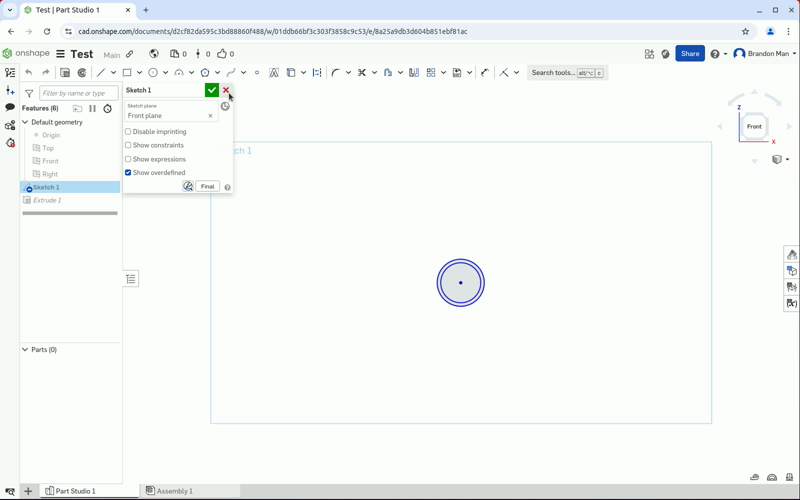
key(shift+s)
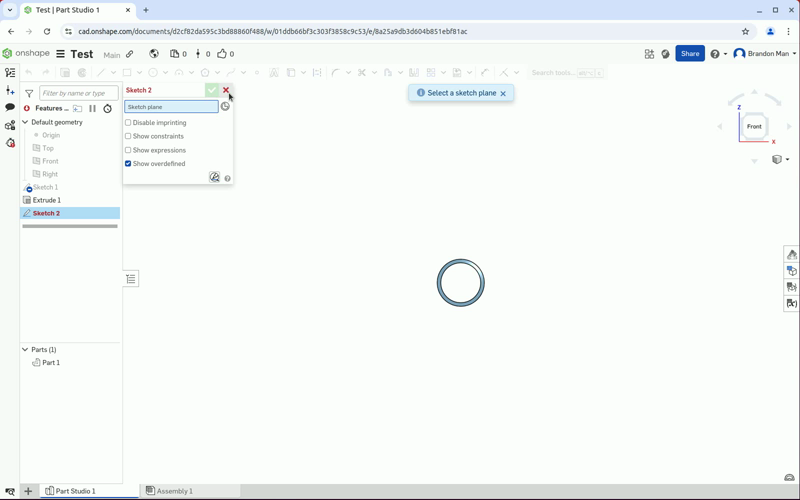
mouse_move(73, 163)
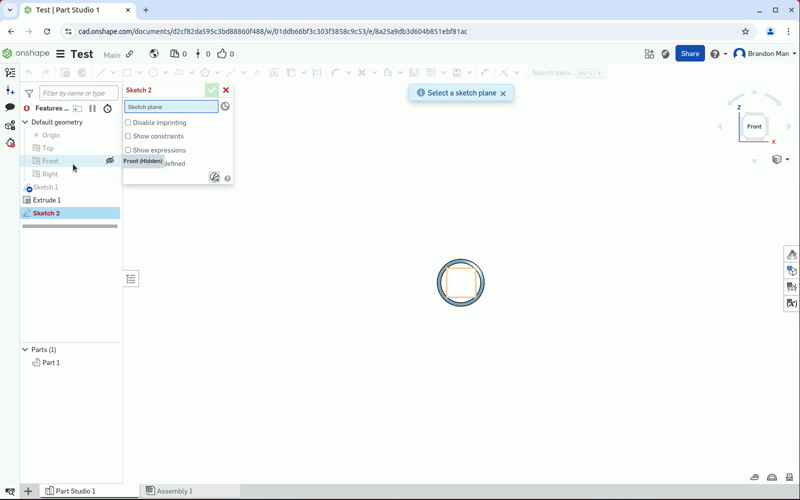
click(73, 163)
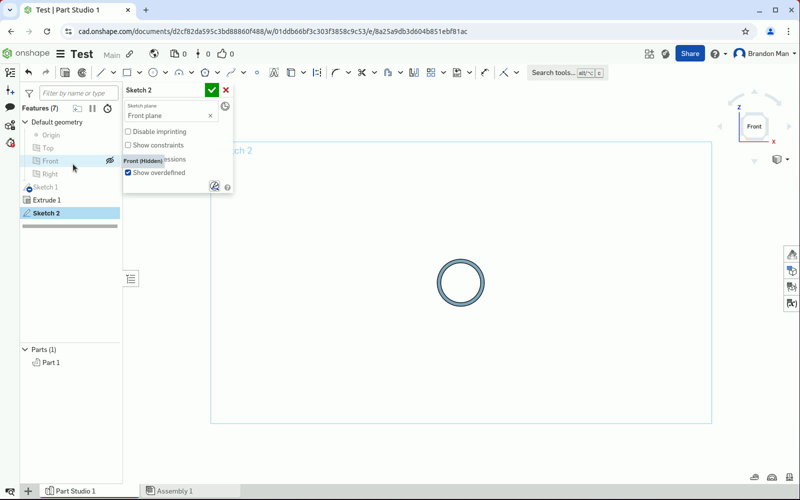
mouse_move(73, 352)
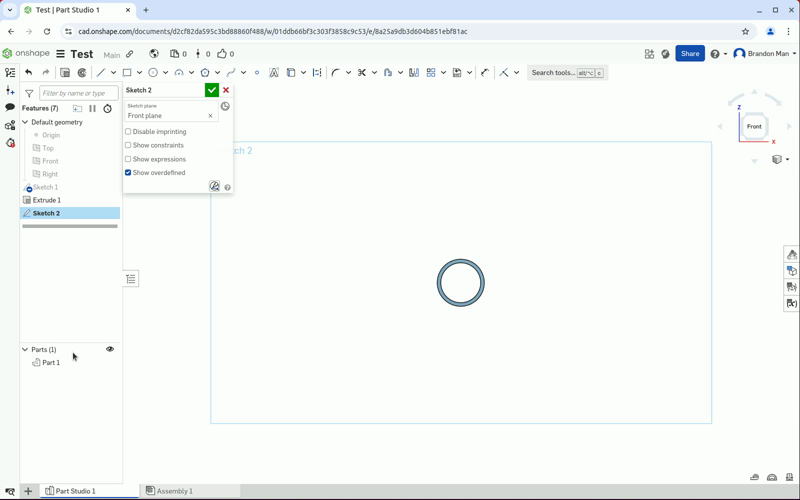
key(y)
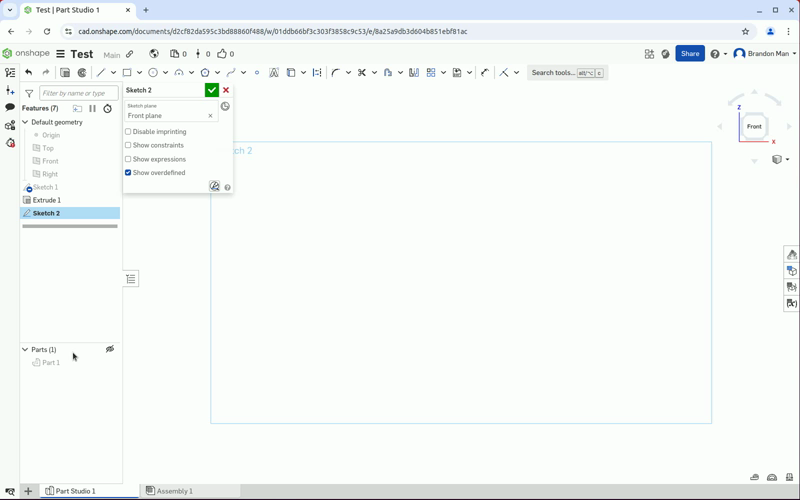
key(c)
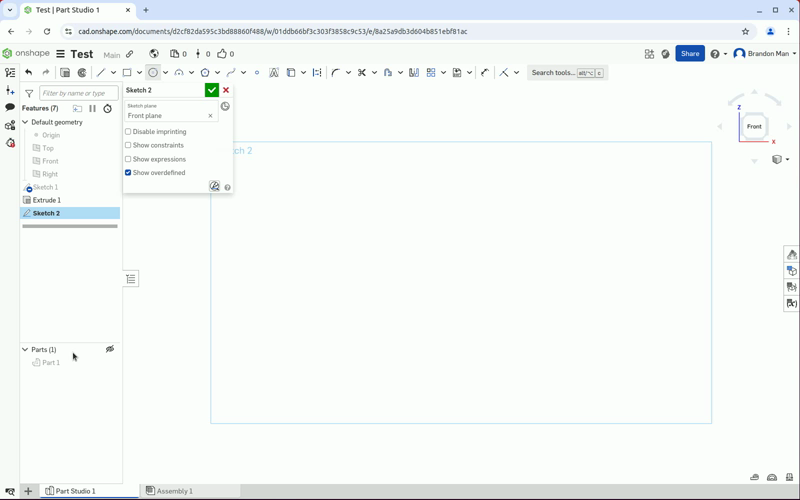
key_down(shift)
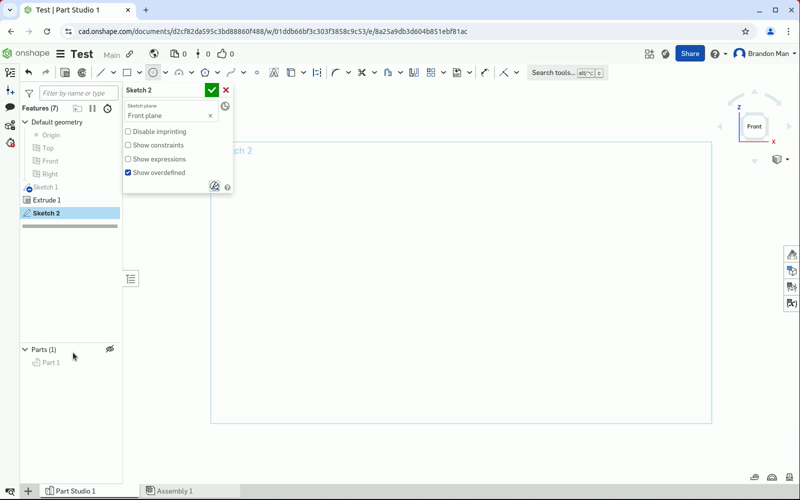
mouse_move(461, 282)
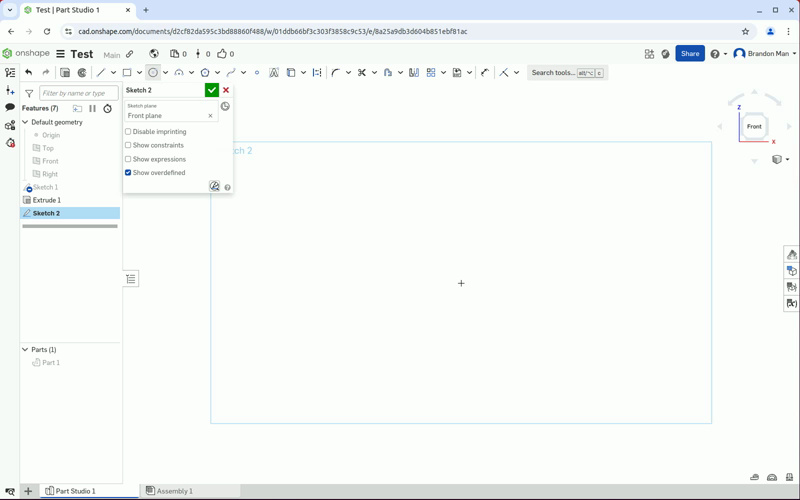
click(461, 282)
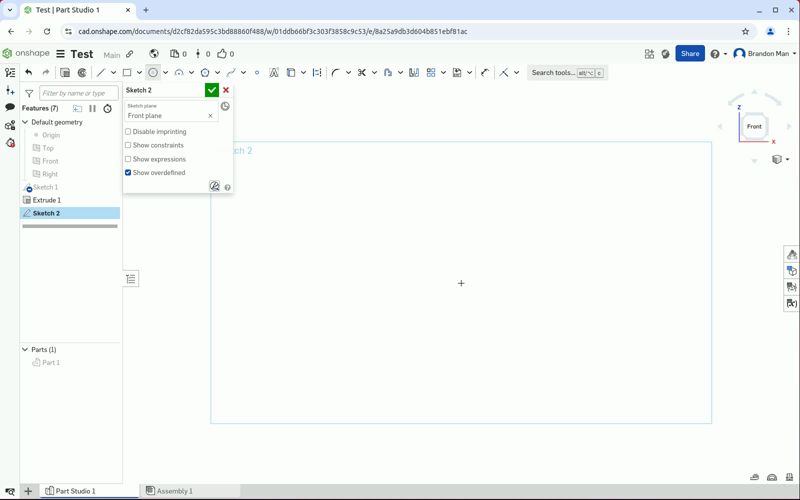
key_up(shift)
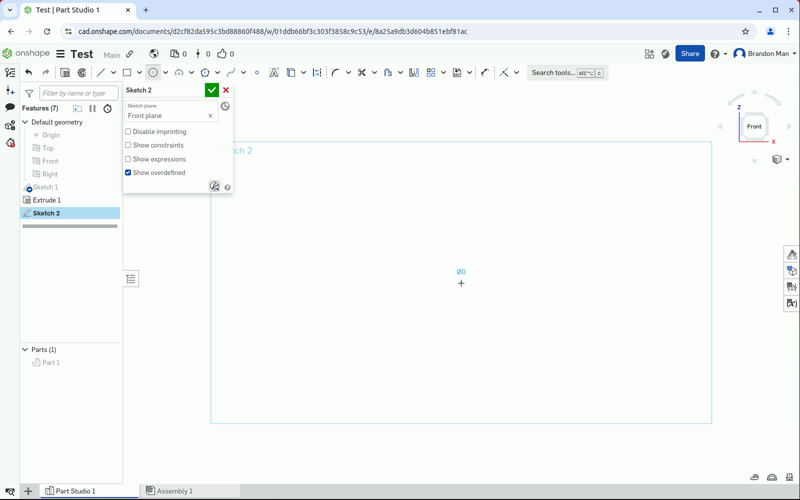
mouse_move(489, 282)
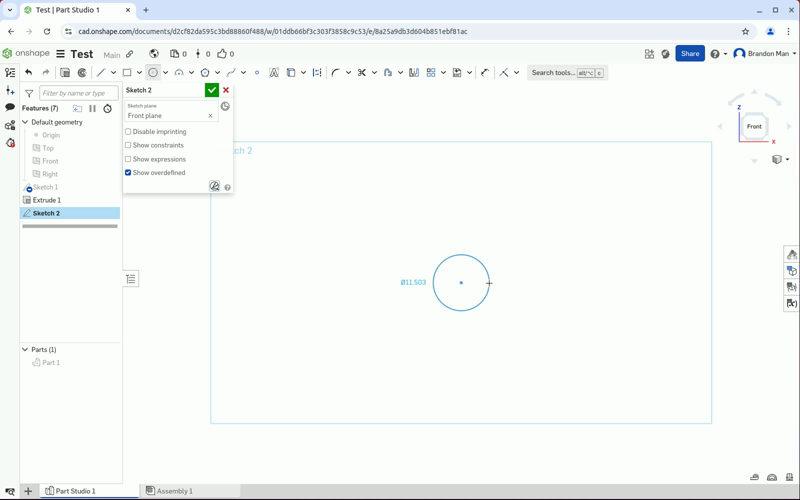
click(489, 282)
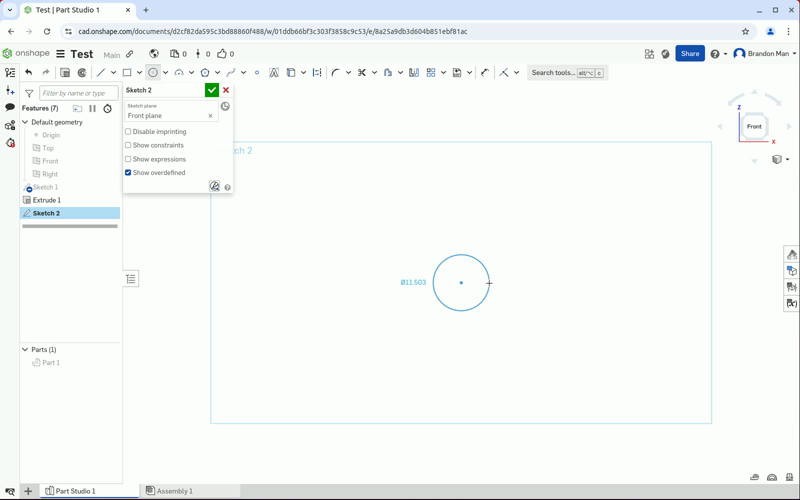
key(esc)
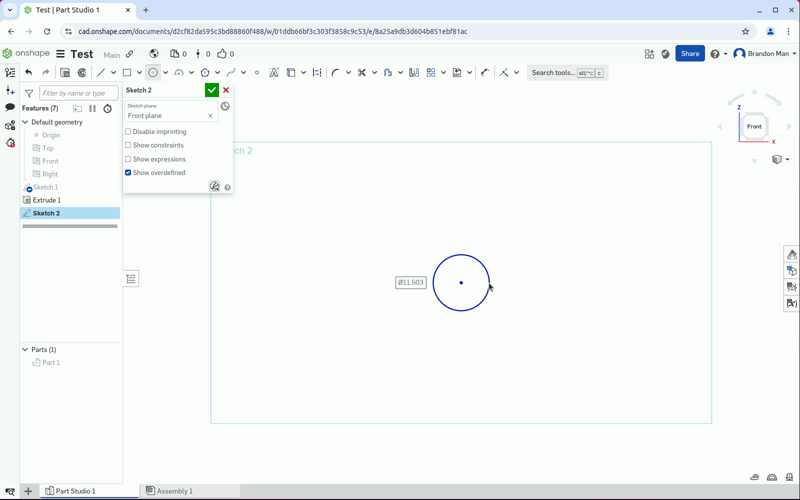
key(c)
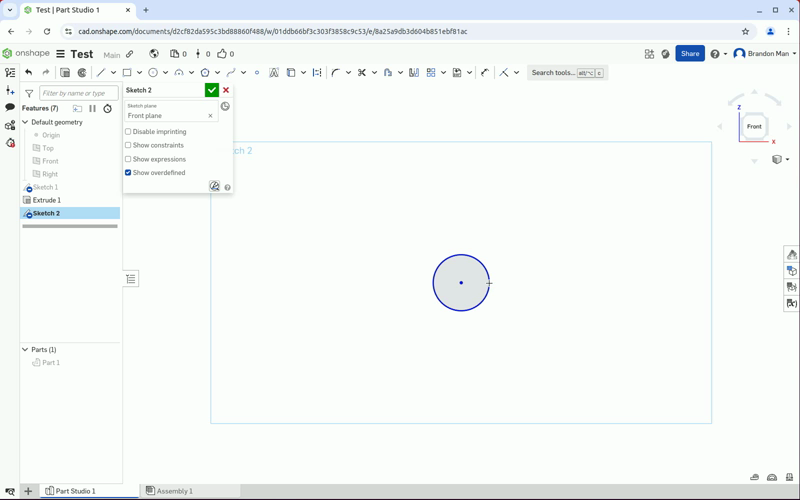
key_down(shift)
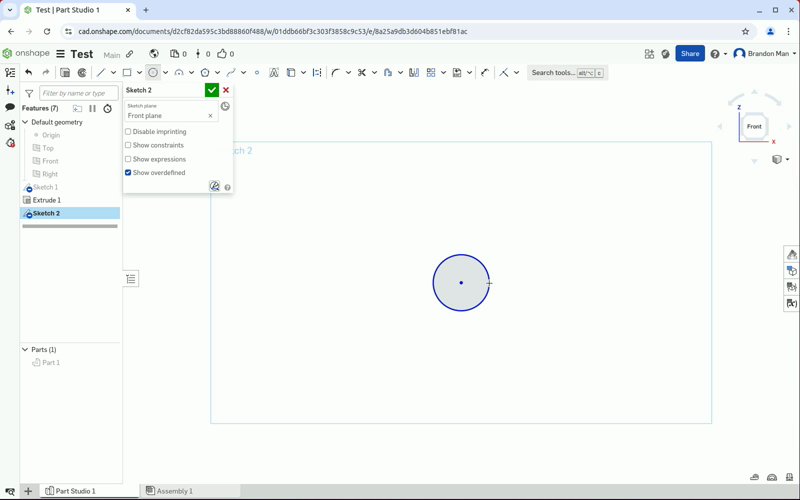
mouse_move(461, 282)
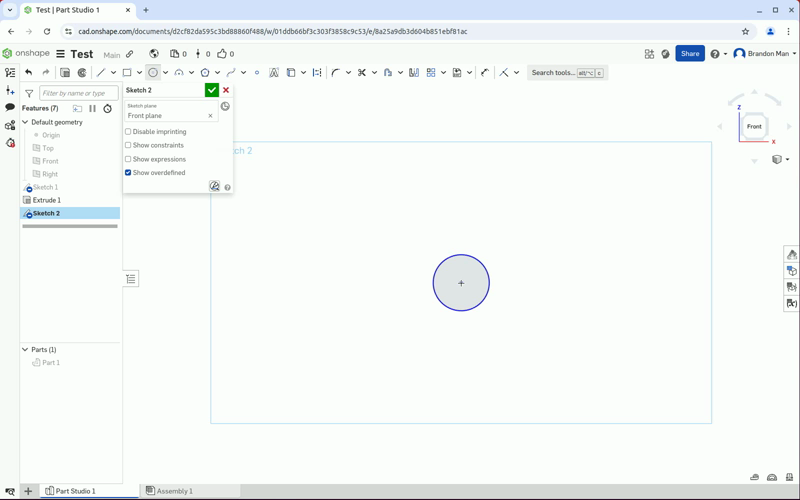
click(461, 282)
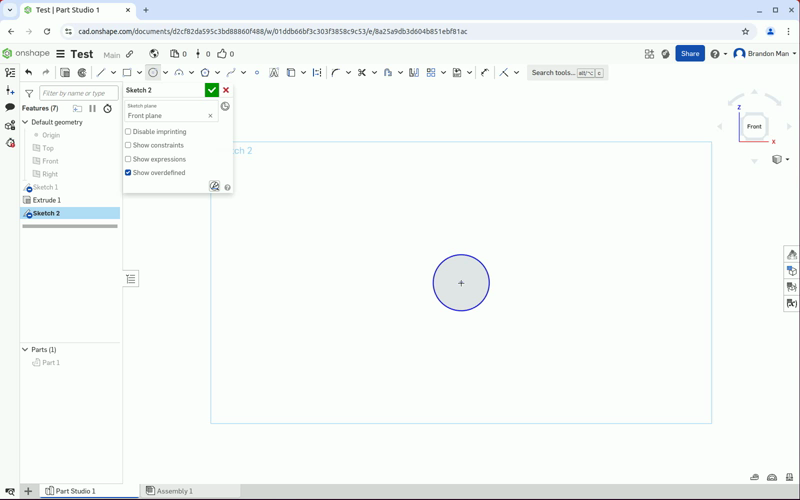
key_up(shift)
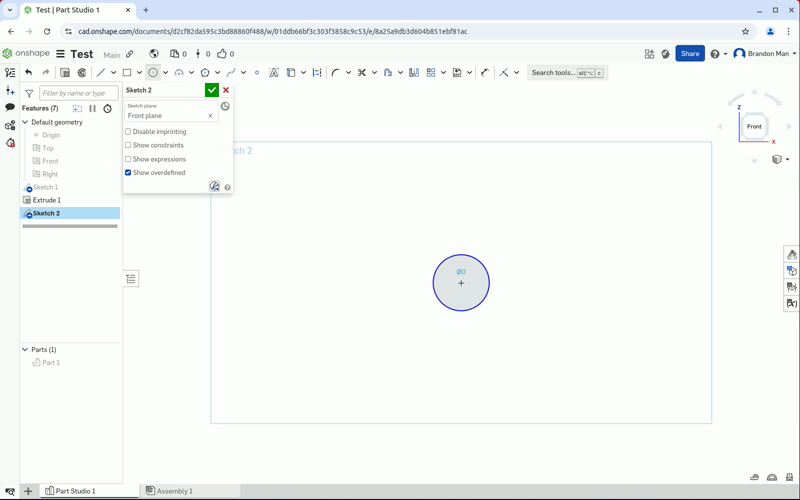
mouse_move(484, 282)
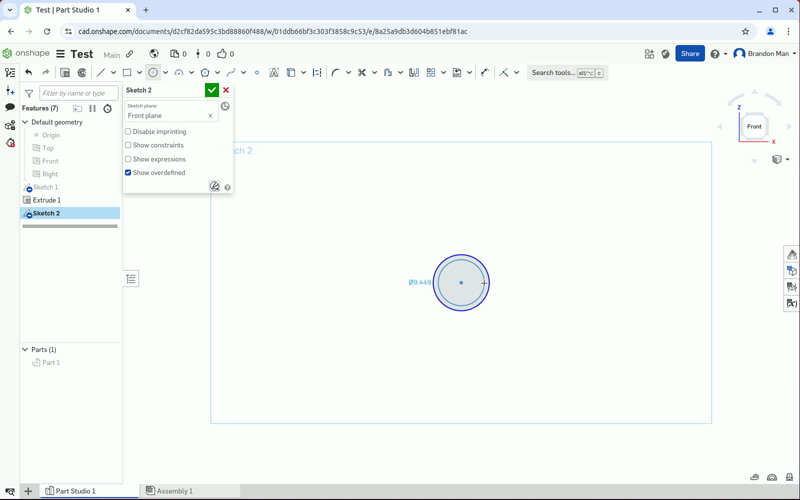
click(484, 282)
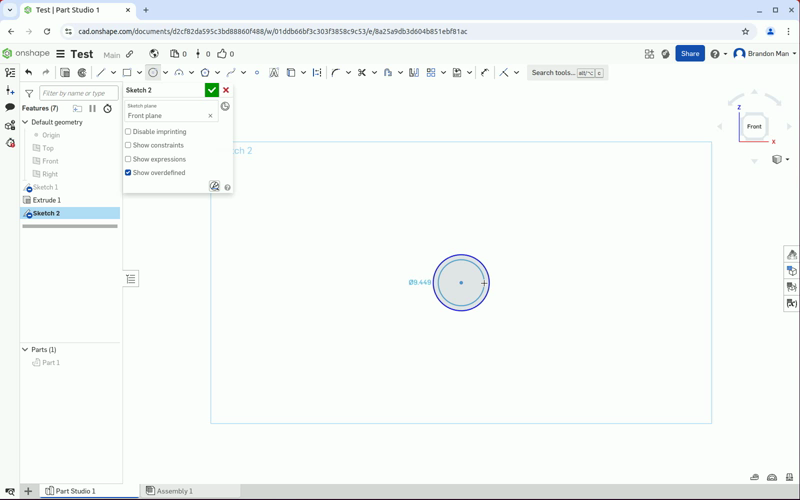
key(esc)
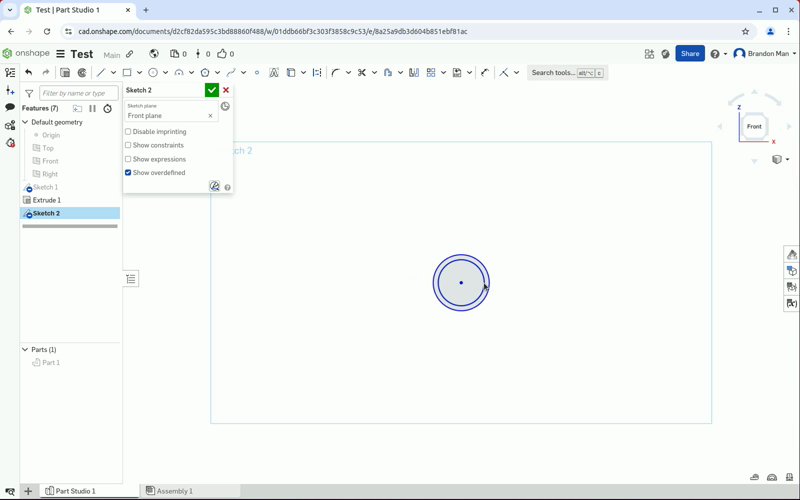
mouse_move(466, 305)
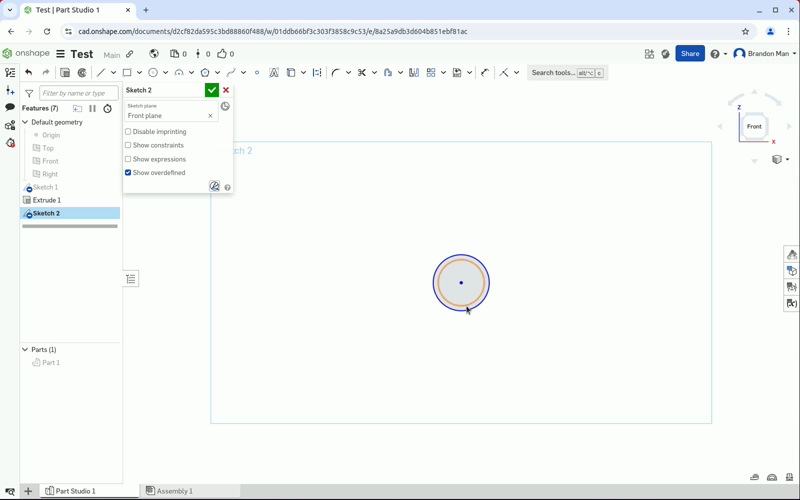
scroll(6)
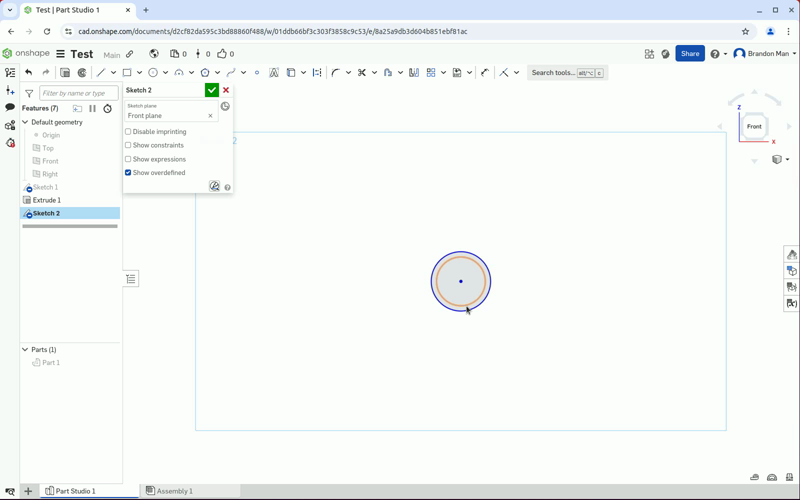
scroll(6)
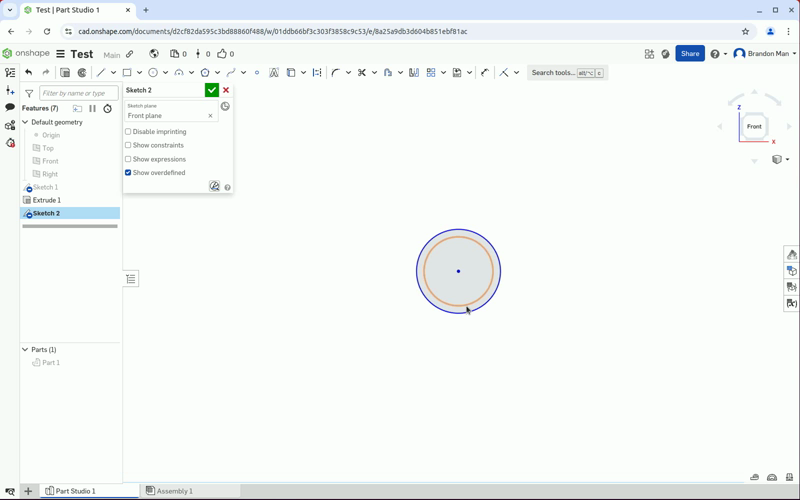
scroll(6)
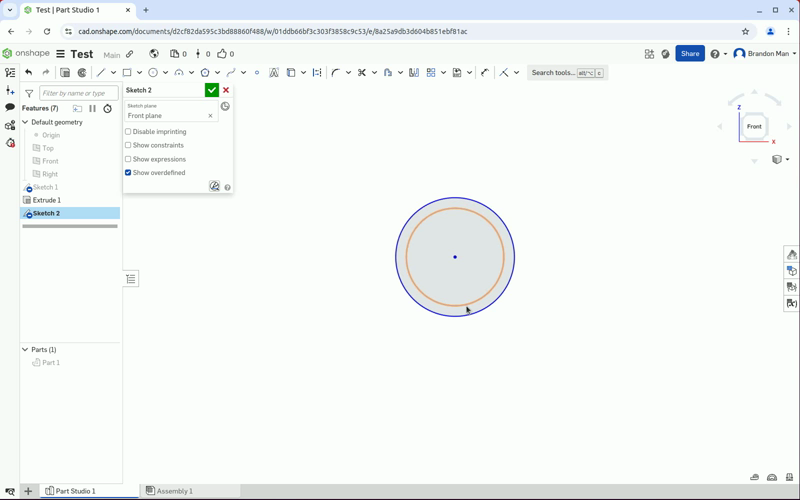
scroll(6)
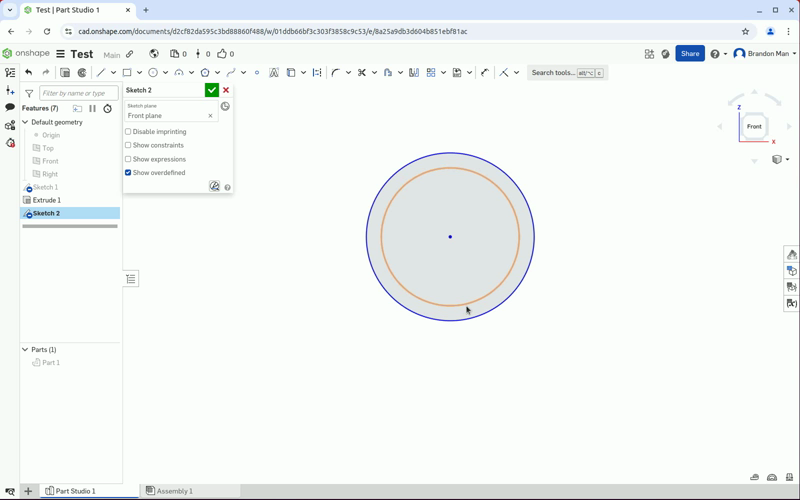
scroll(6)
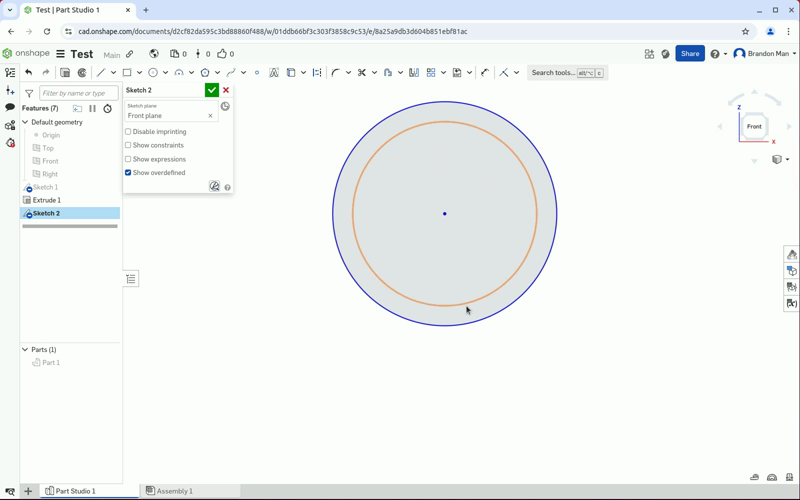
scroll(6)
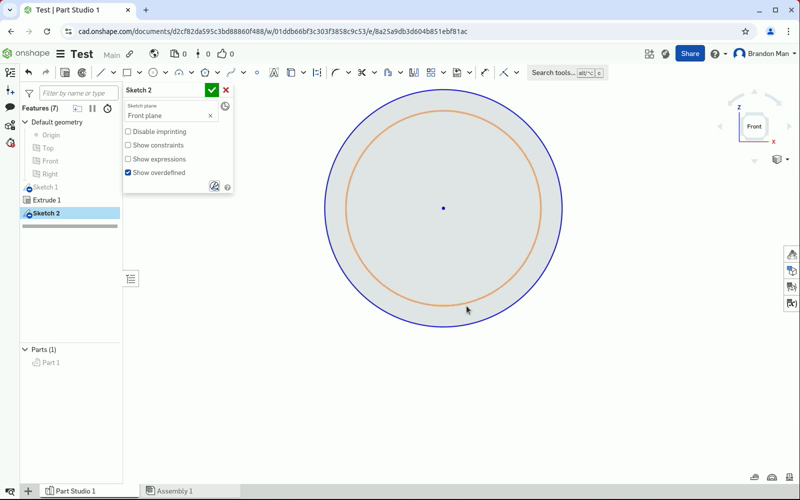
scroll(6)
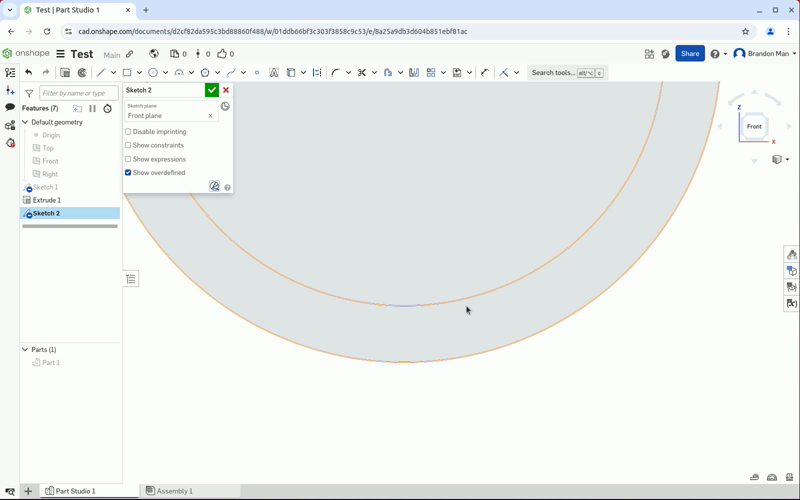
click(466, 305)
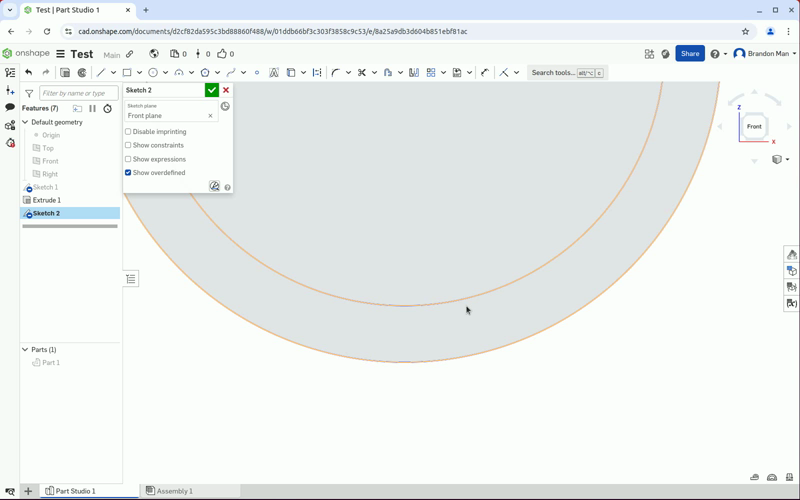
scroll(-6)
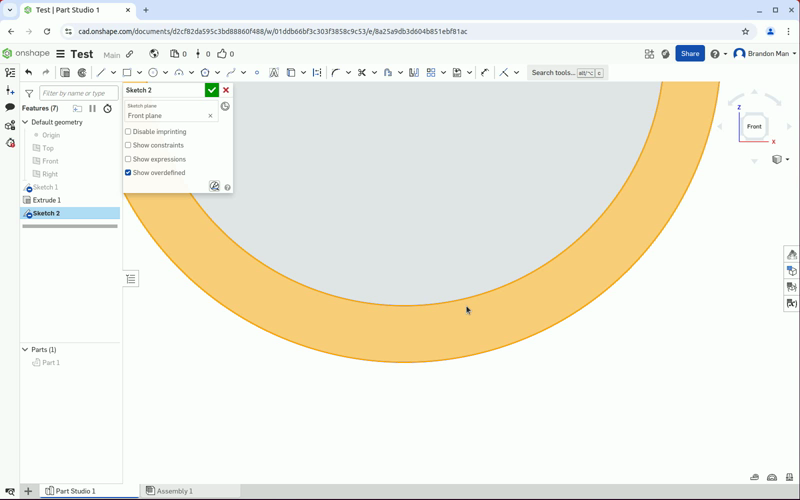
scroll(-6)
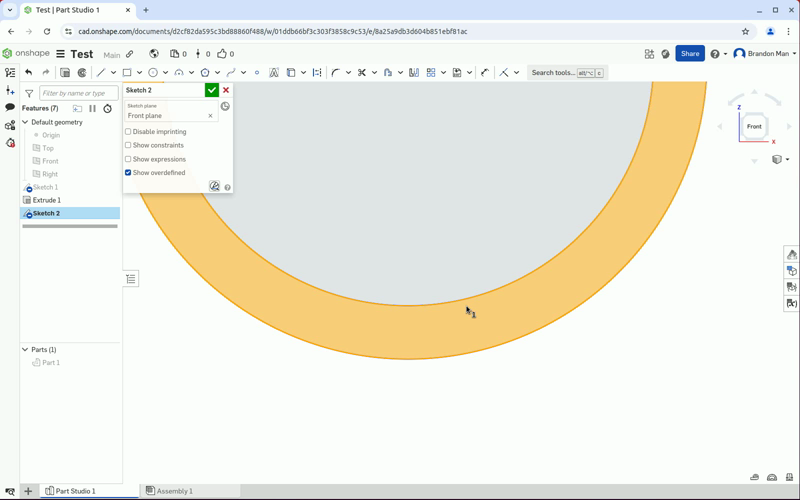
scroll(-6)
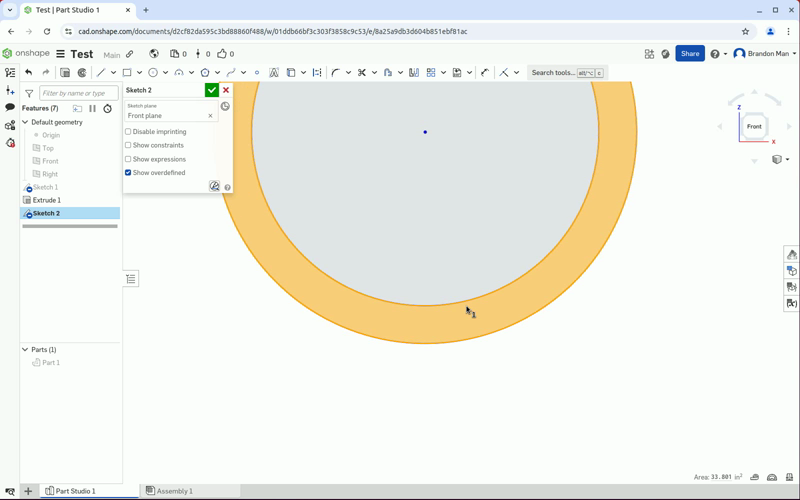
scroll(-6)
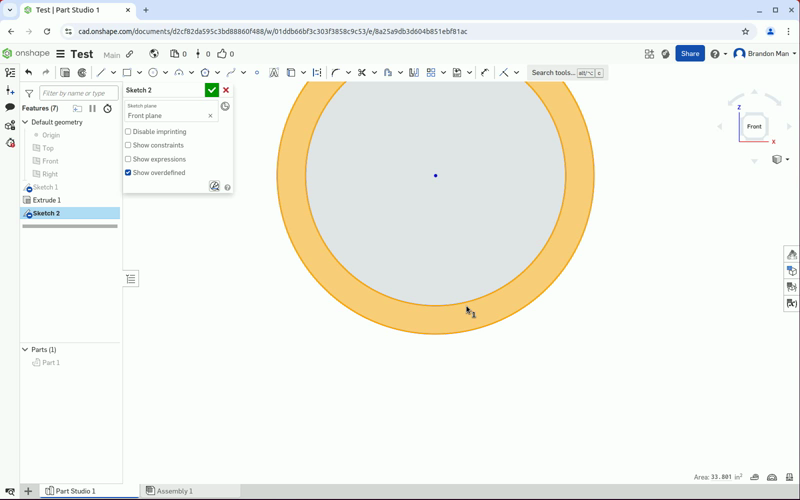
scroll(-6)
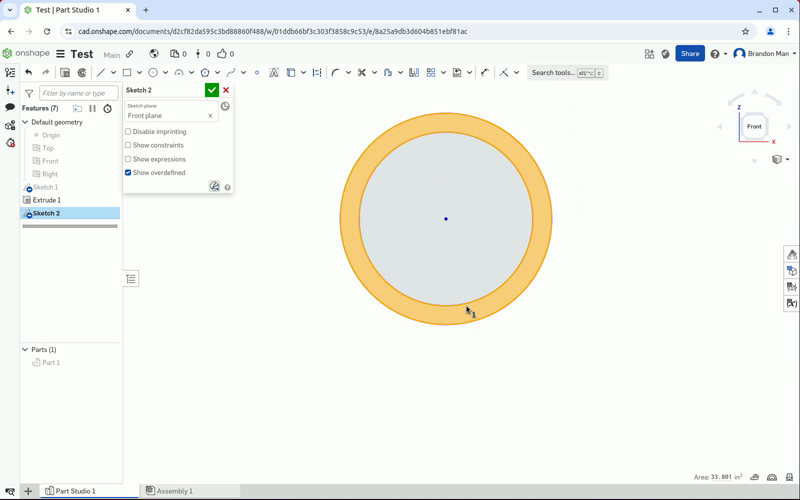
scroll(-6)
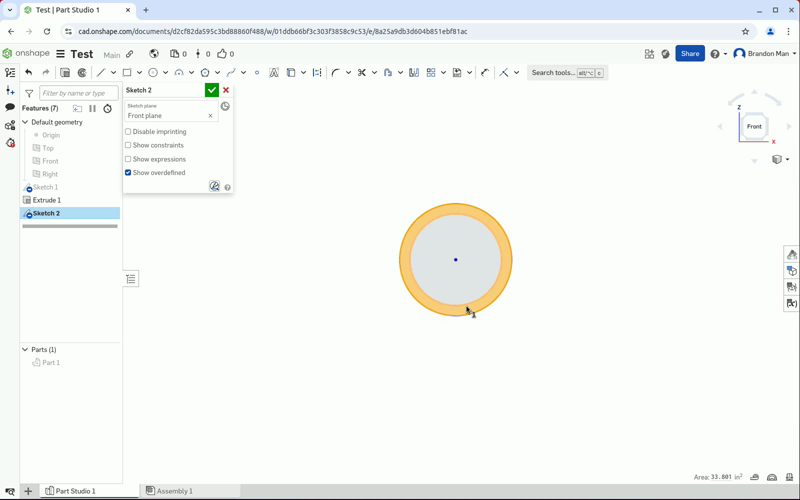
scroll(-6)
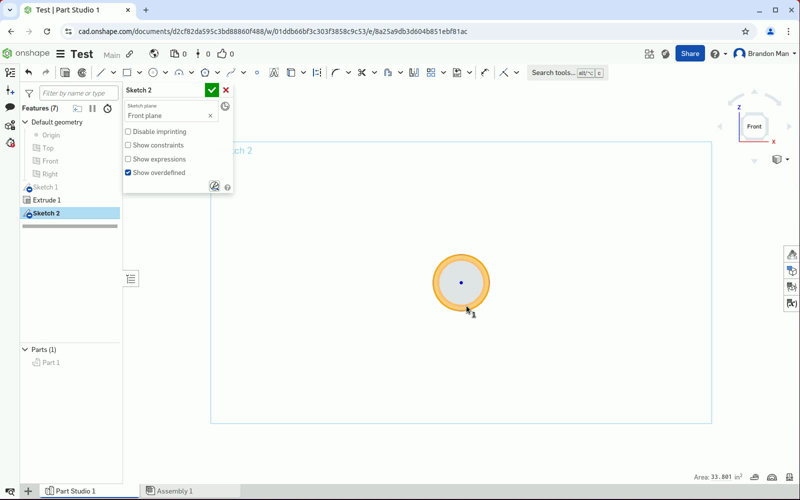
mouse_move(73, 352)
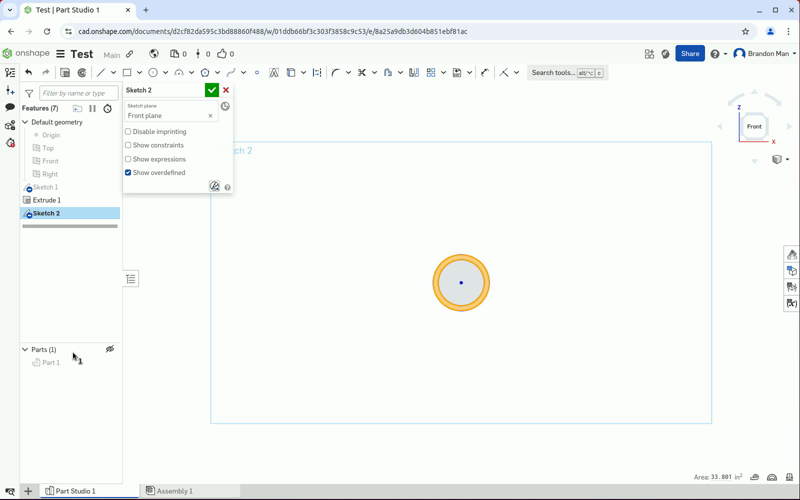
key(shift+y)
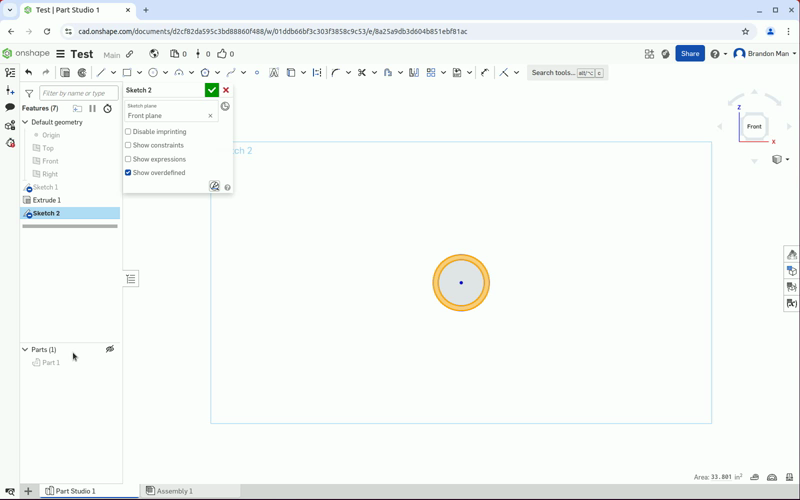
key(shift+e)
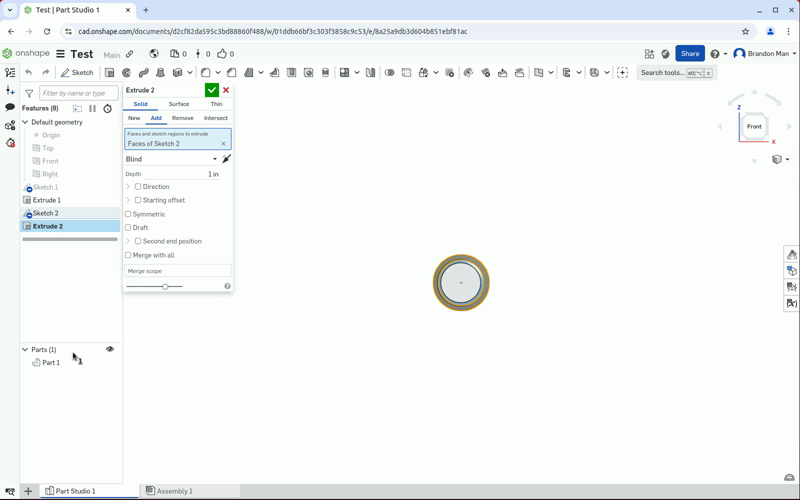
mouse_move(143, 106)
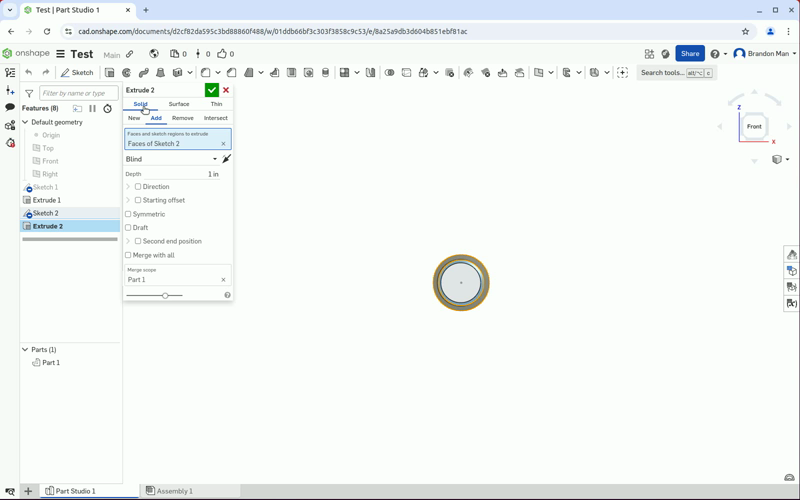
click(143, 106)
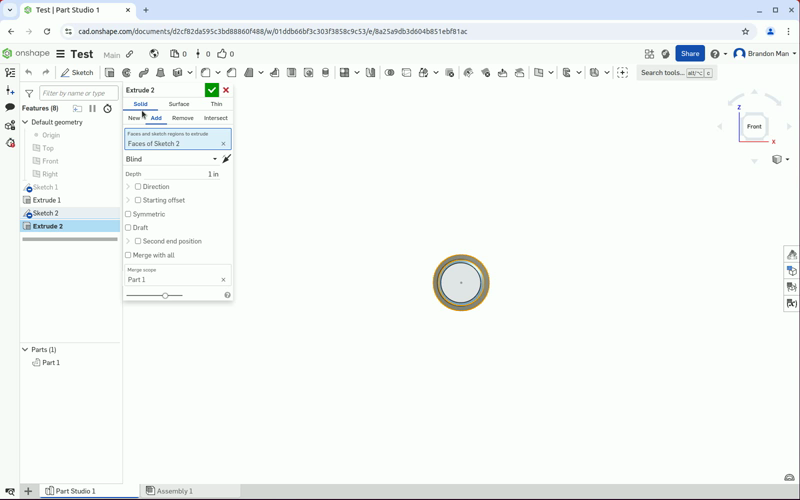
mouse_move(137, 120)
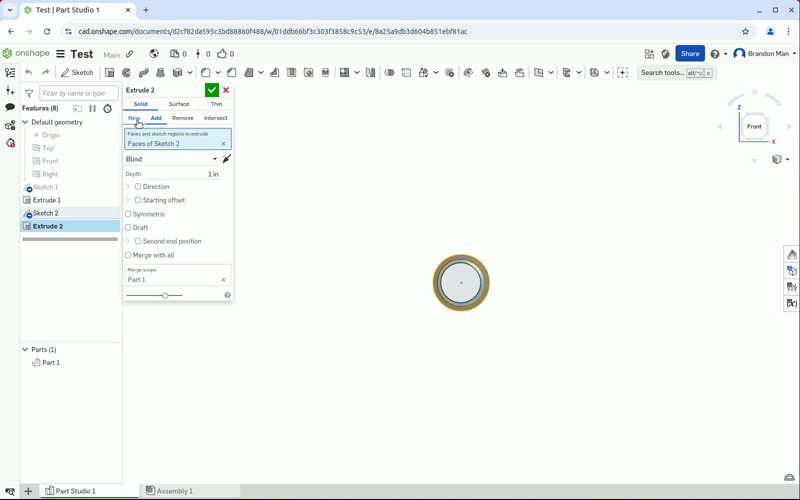
click(137, 120)
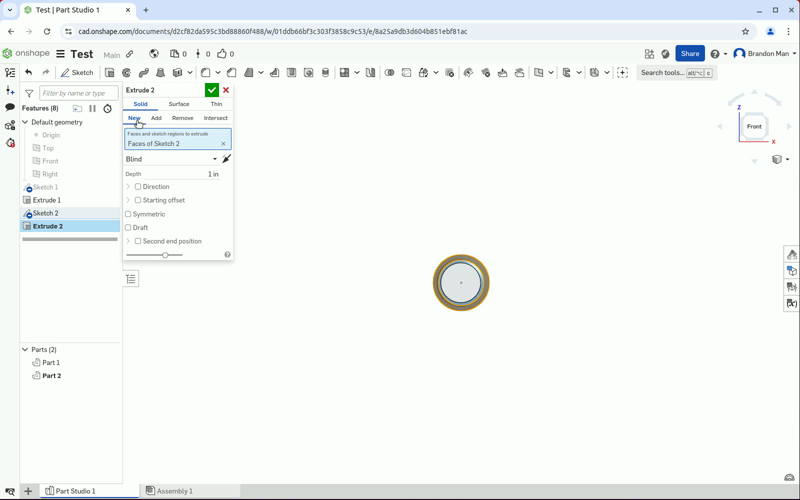
key(tab, 4)
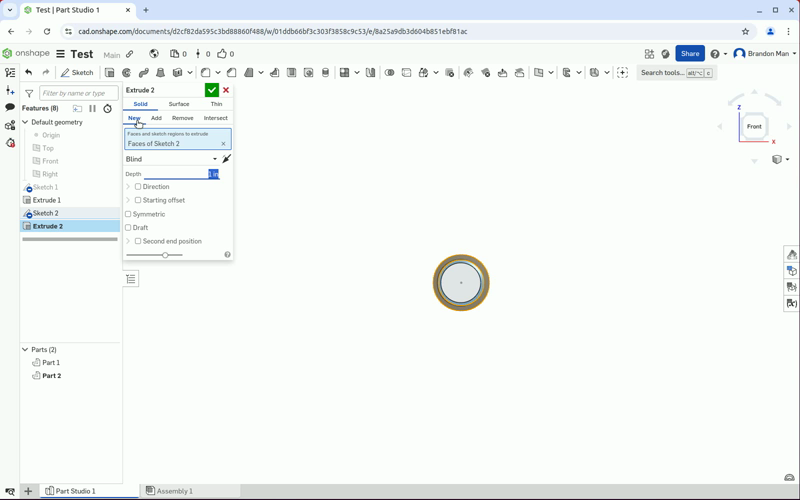
text(14.683)
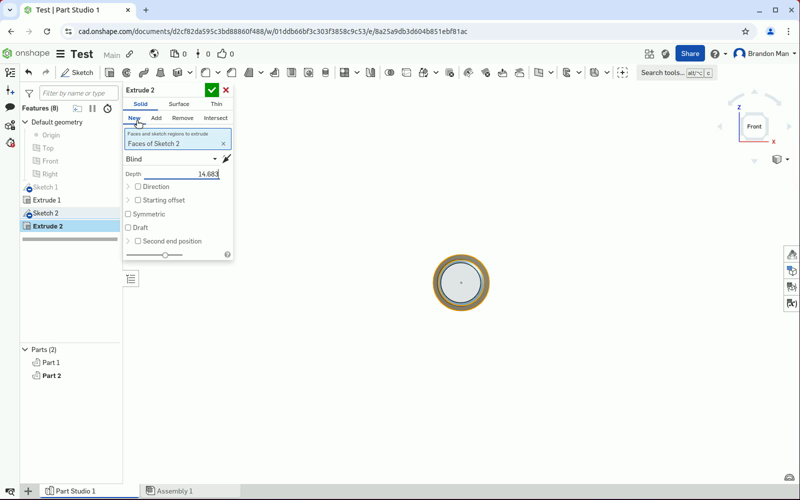
key(tab, 3)
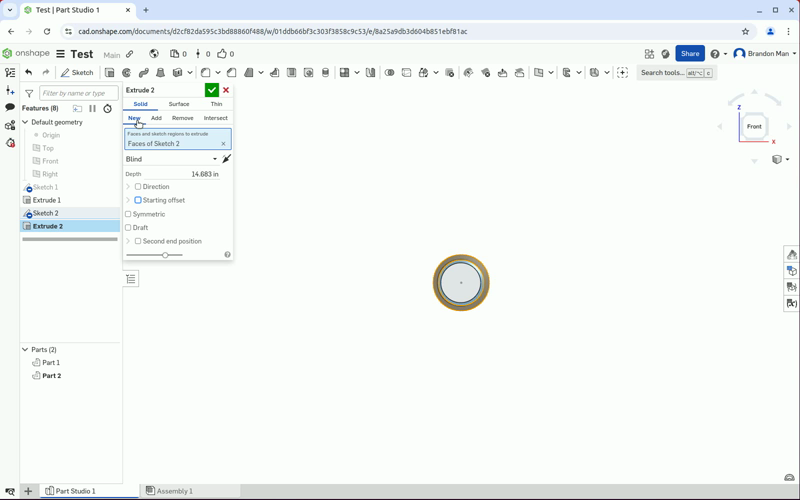
key(tab, 2)
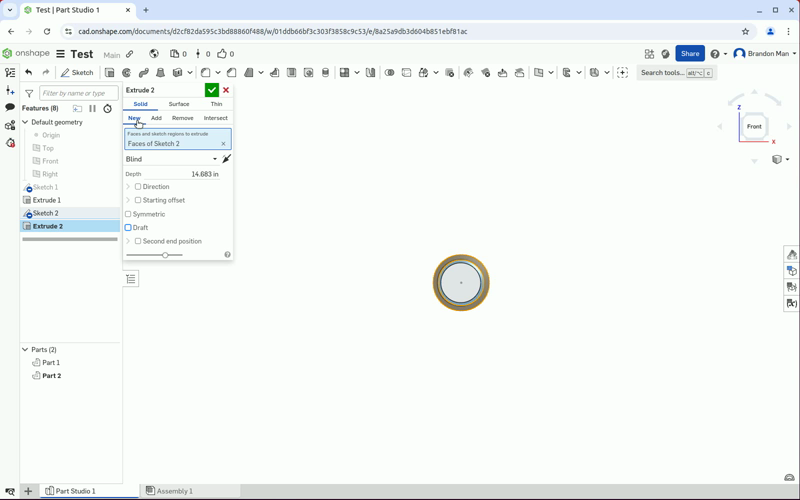
key(space)
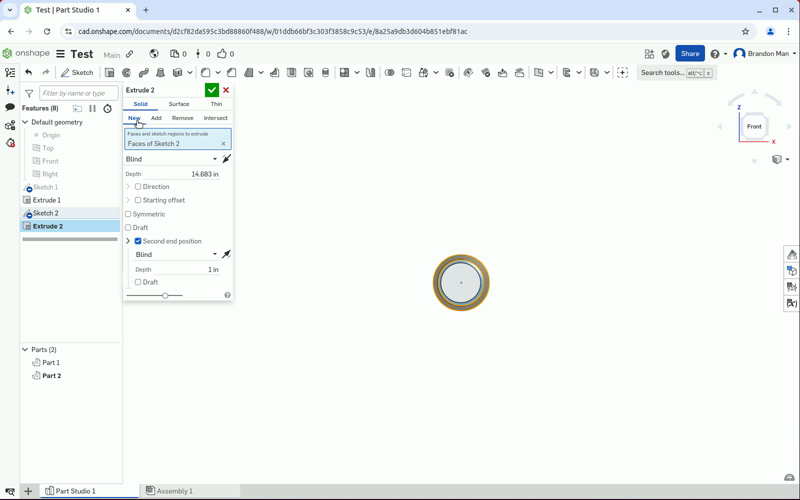
key(tab, 3)
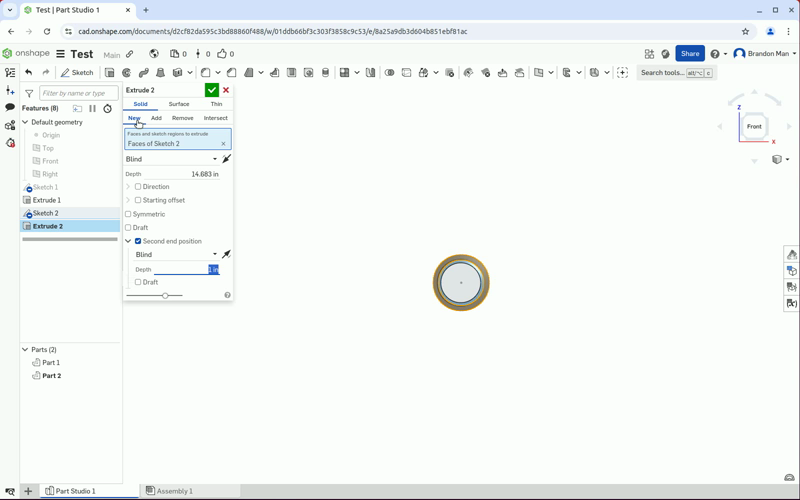
text(12.998)
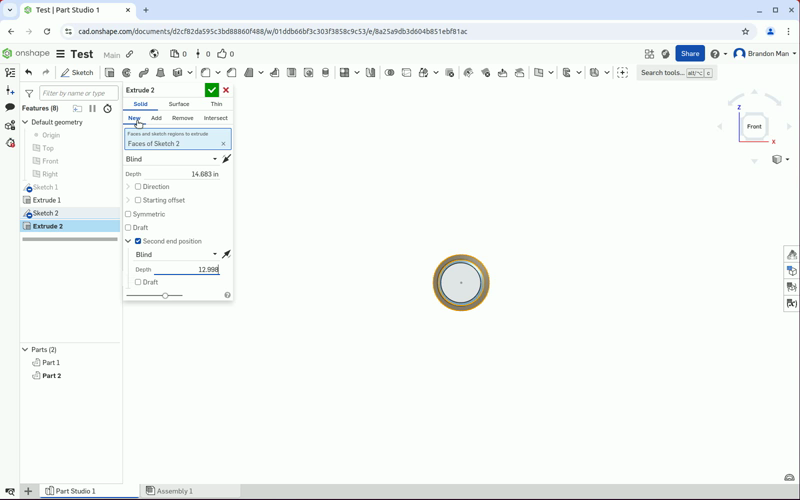
key(enter)
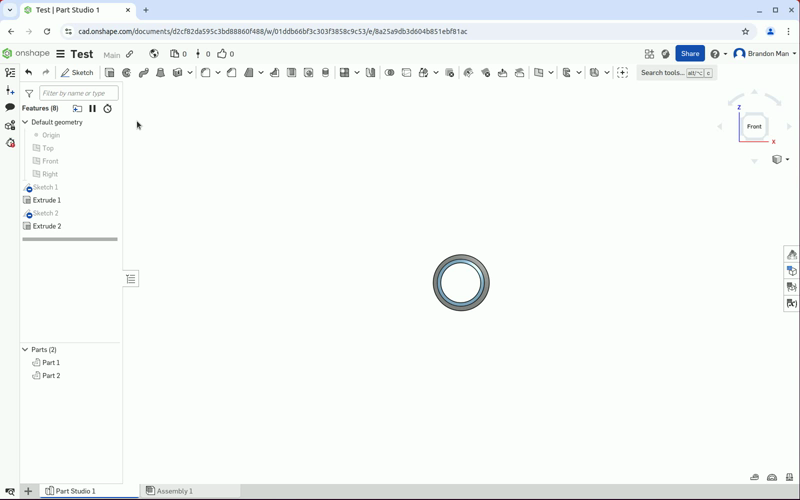
key(shift+h)
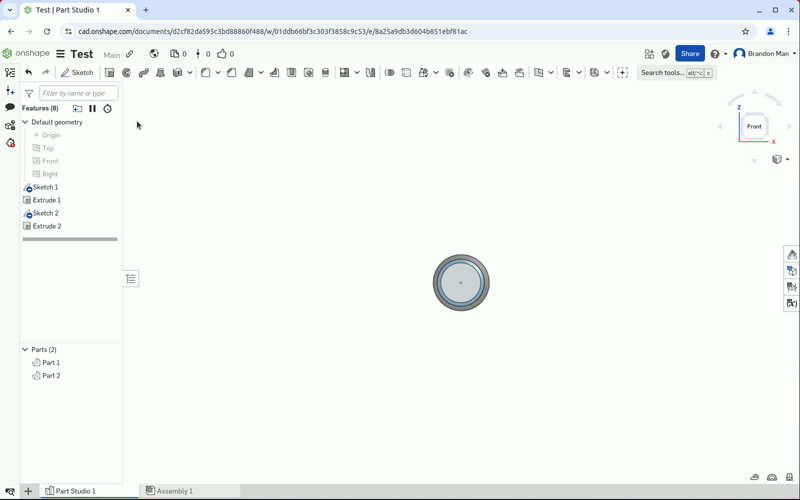
key(shift+h)
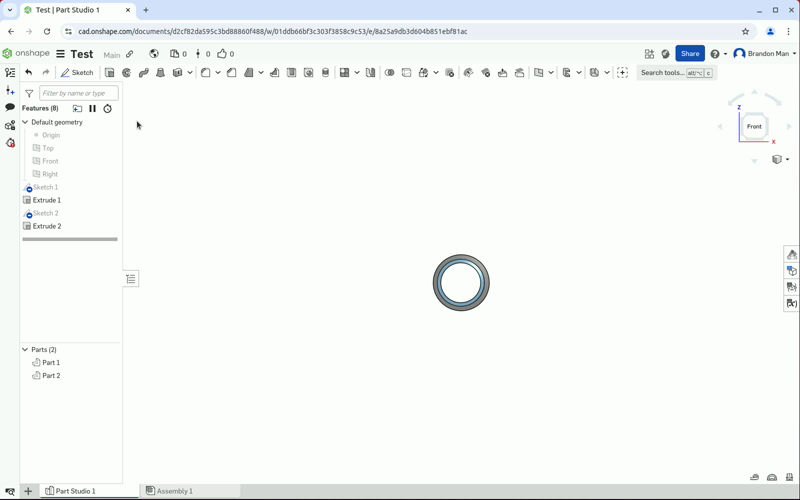
mouse_move(73, 189)
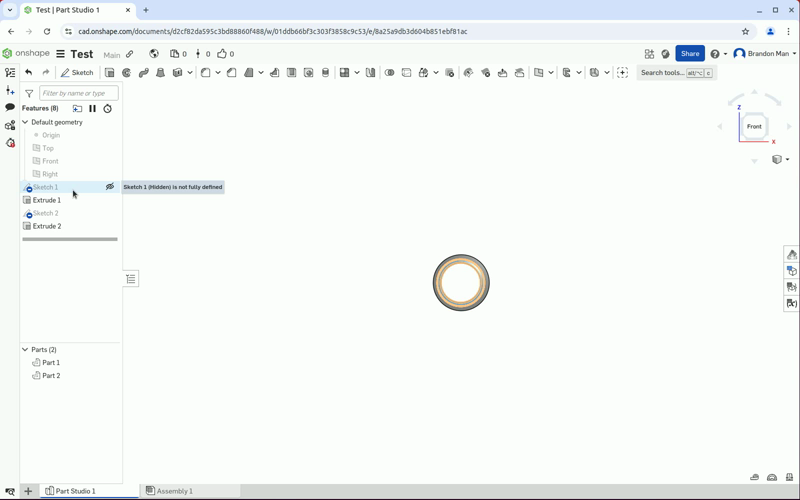
click(73, 189)
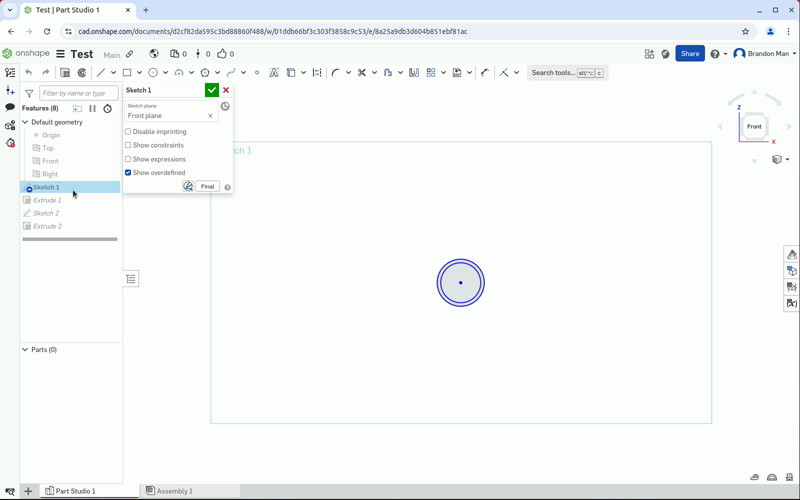
mouse_move(229, 92)
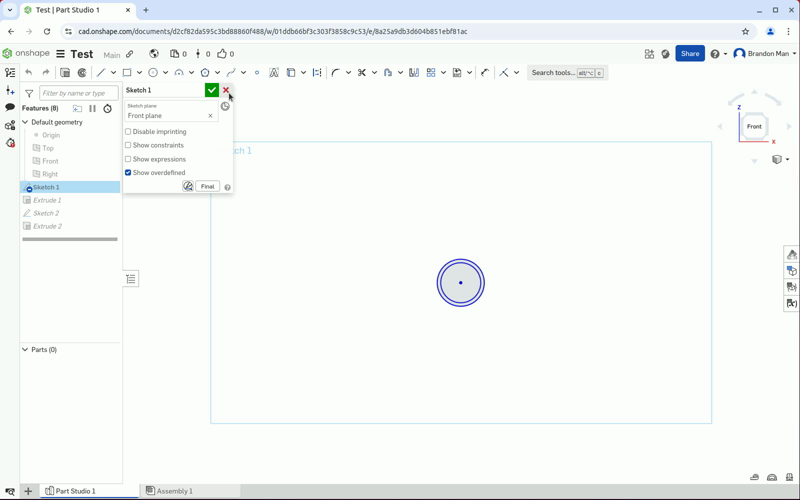
click(229, 92)
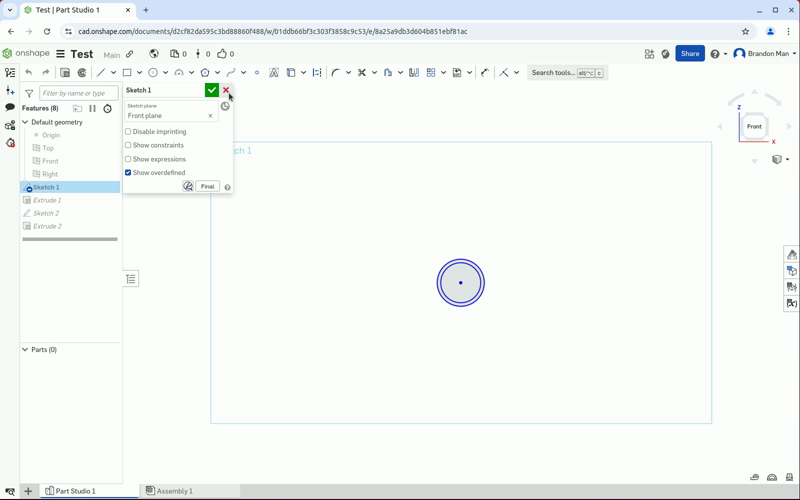
key(shift+s)
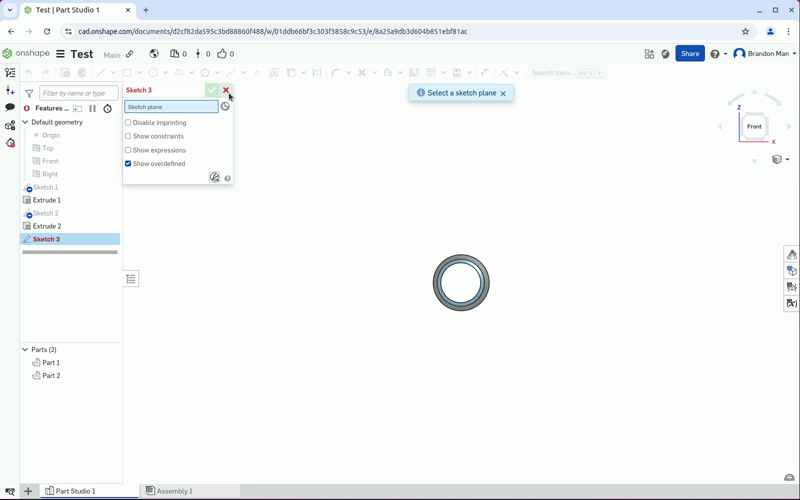
mouse_move(73, 163)
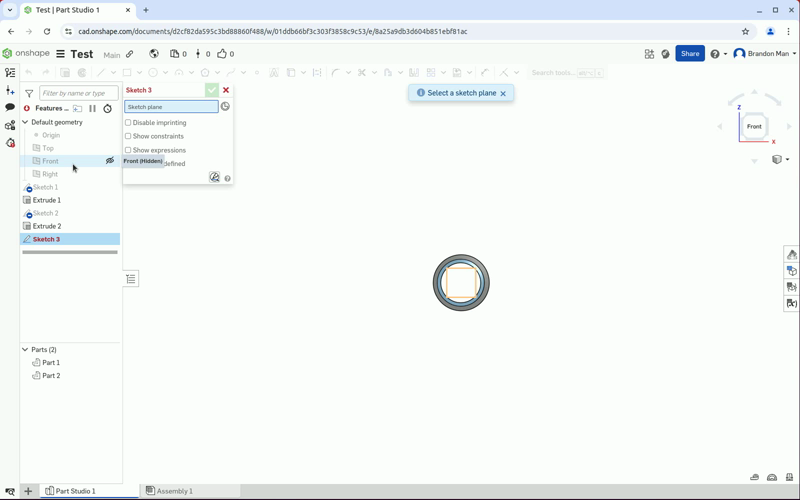
click(73, 163)
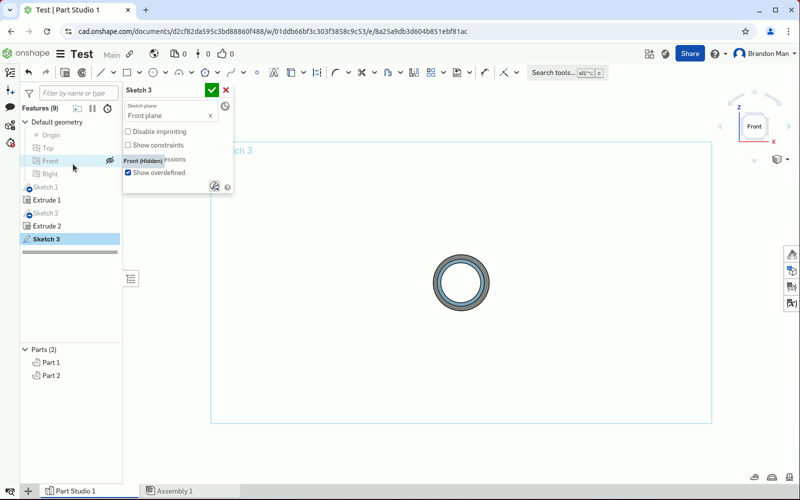
mouse_move(73, 352)
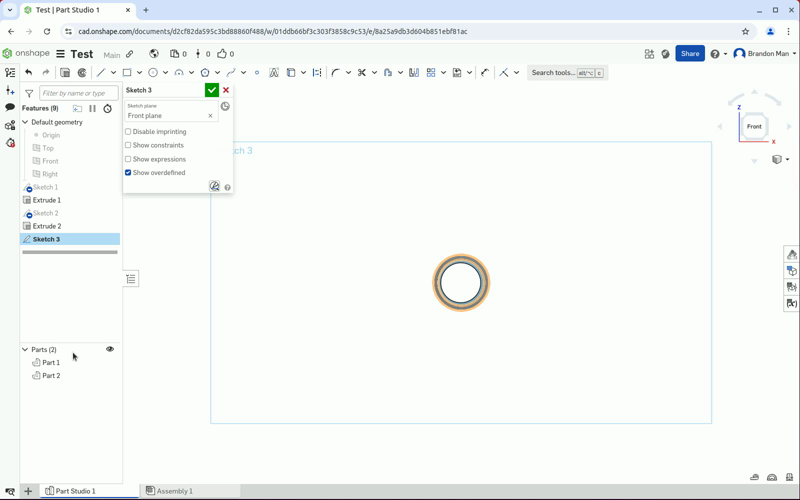
key(y)
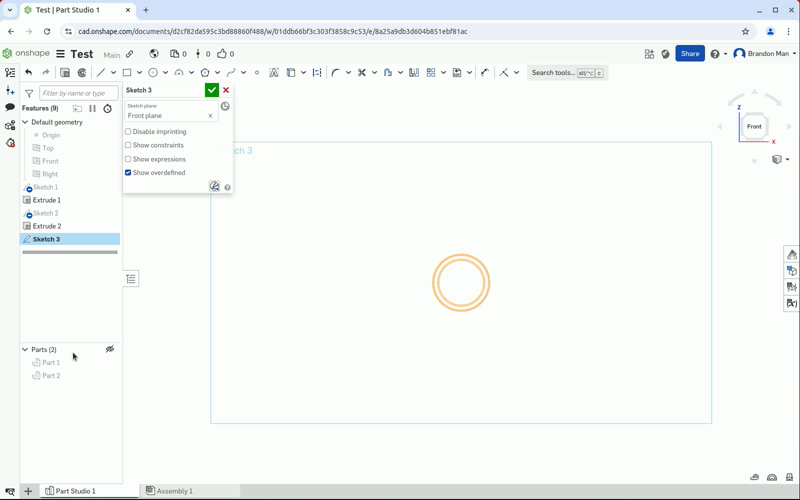
key(l)
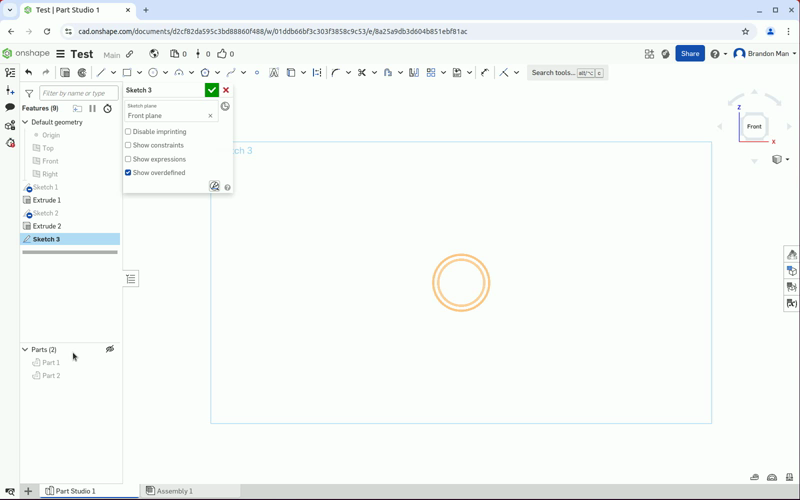
key_down(shift)
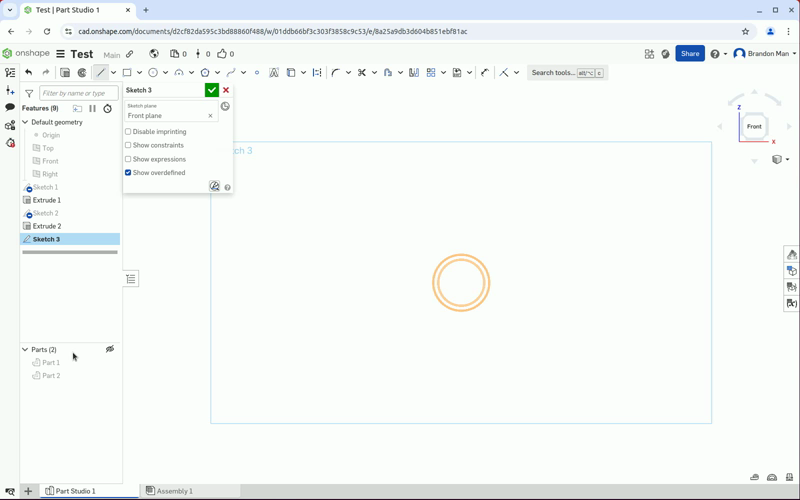
mouse_move(456, 264)
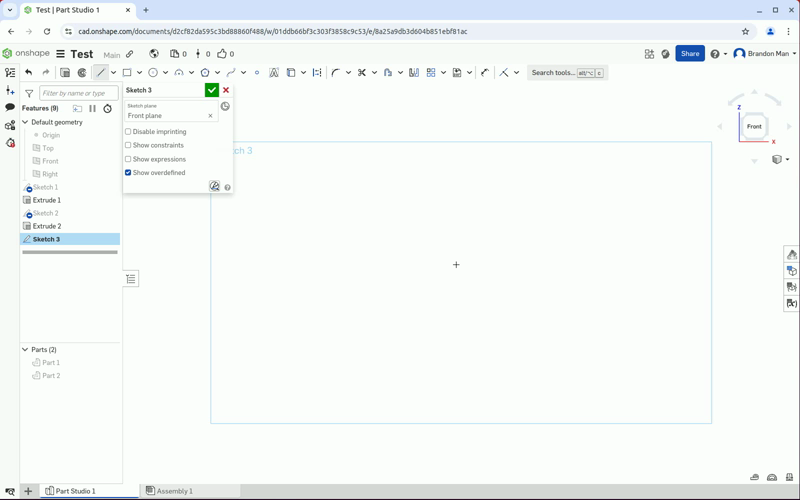
click(456, 264)
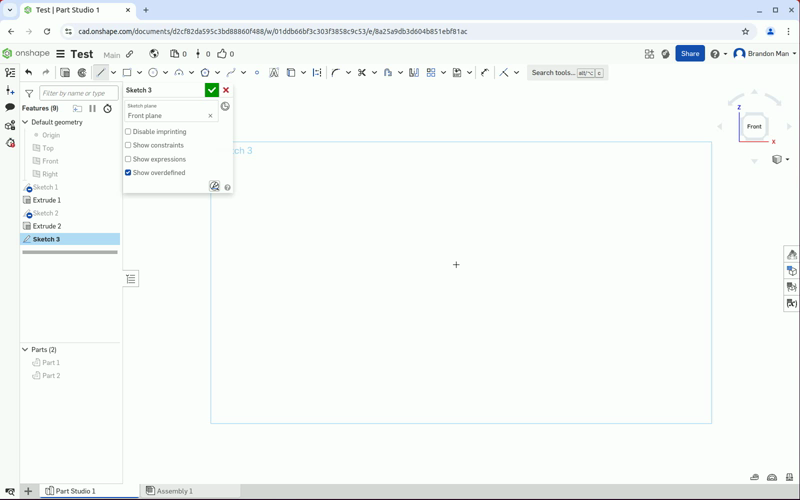
key_up(shift)
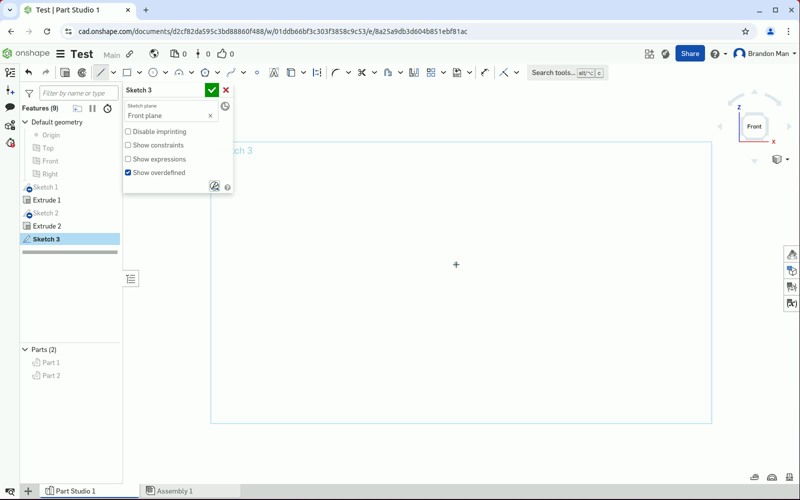
key_down(shift)
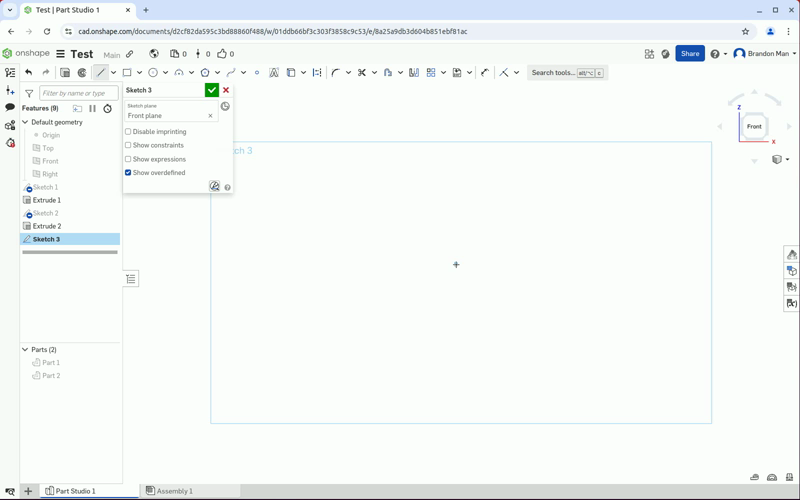
mouse_move(486, 264)
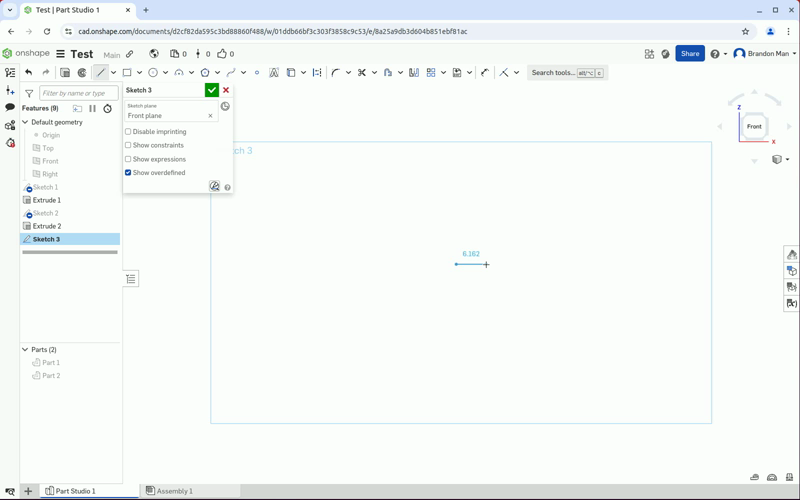
mouse_move(466, 264)
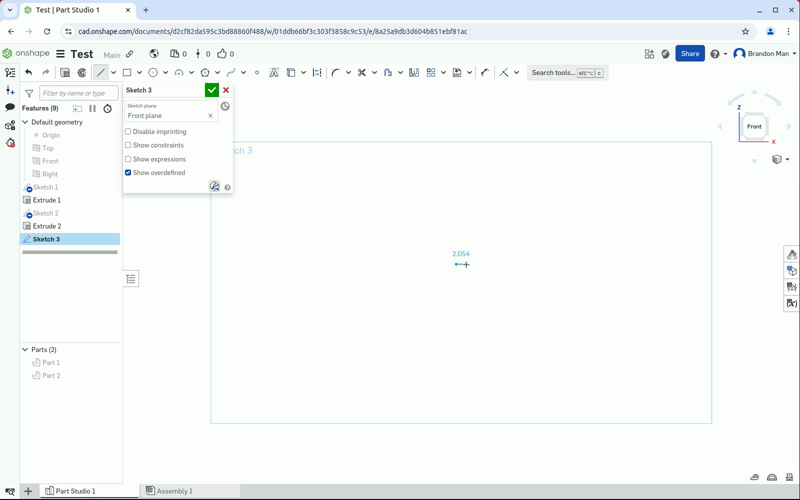
click(466, 264)
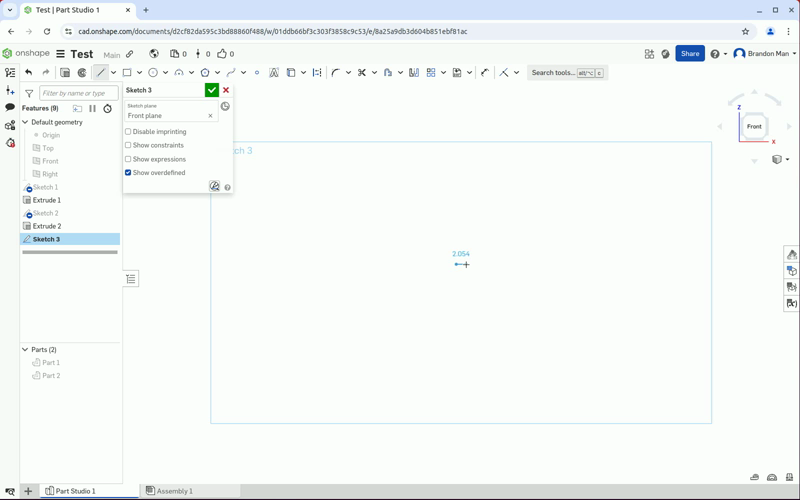
key_up(shift)
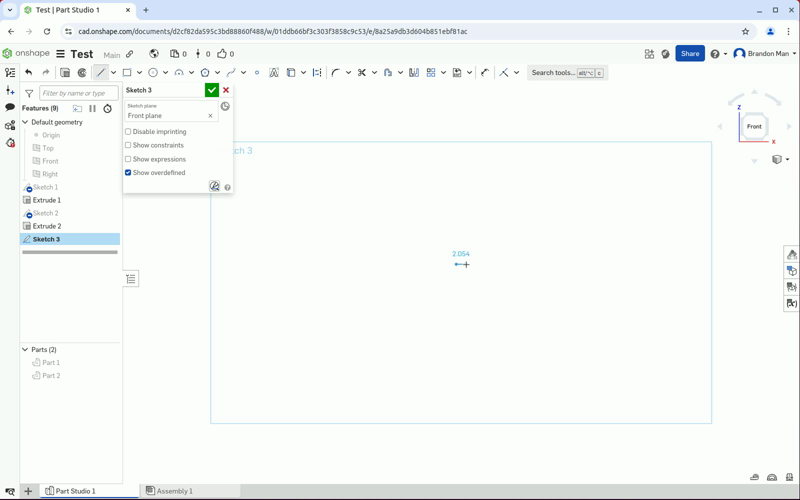
key_down(shift)
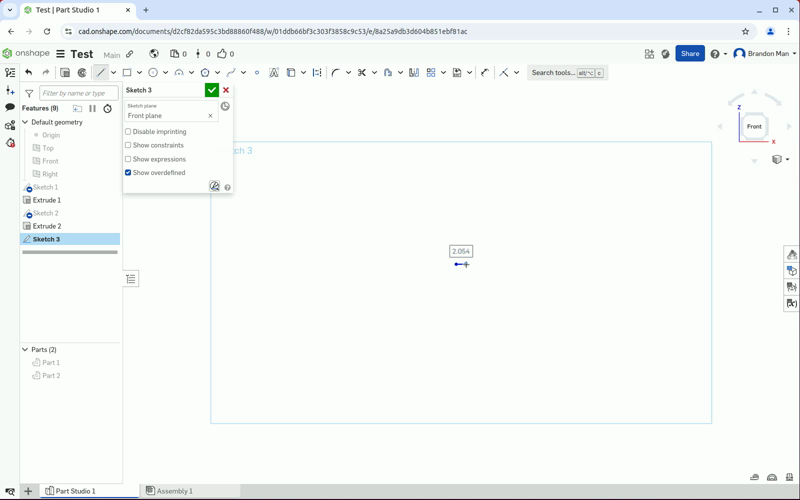
mouse_move(496, 264)
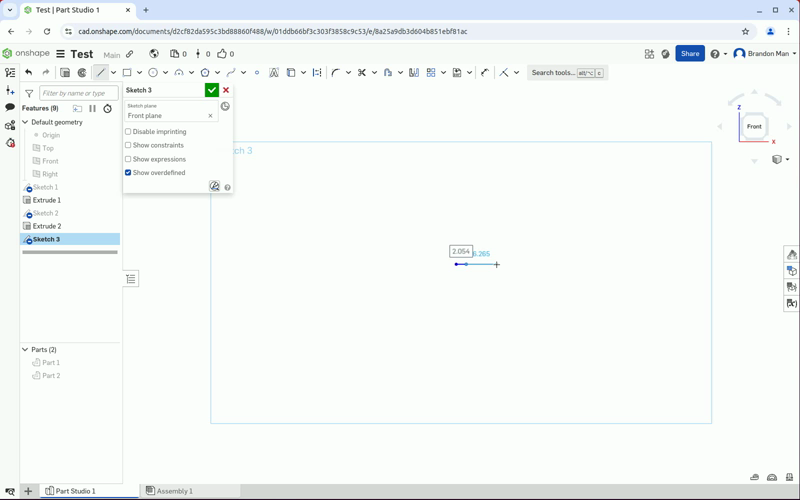
mouse_move(466, 259)
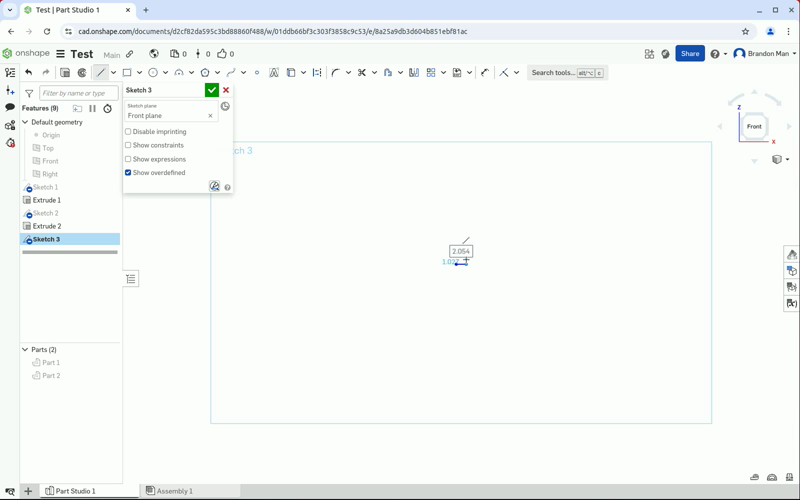
scroll(6)
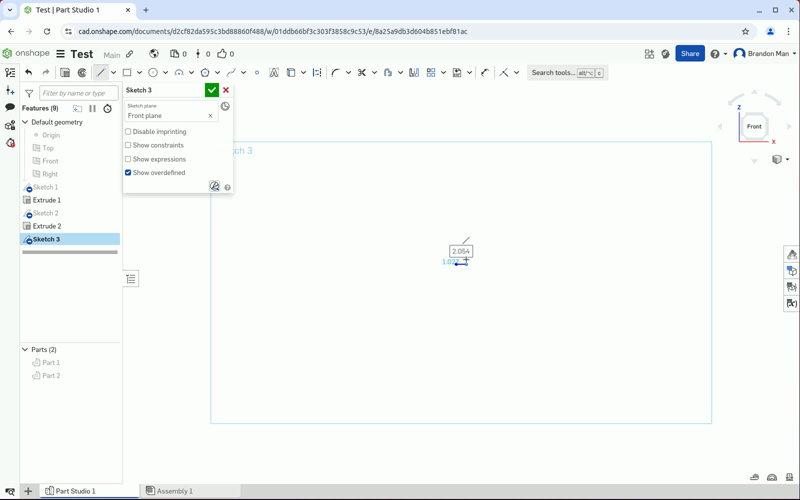
scroll(6)
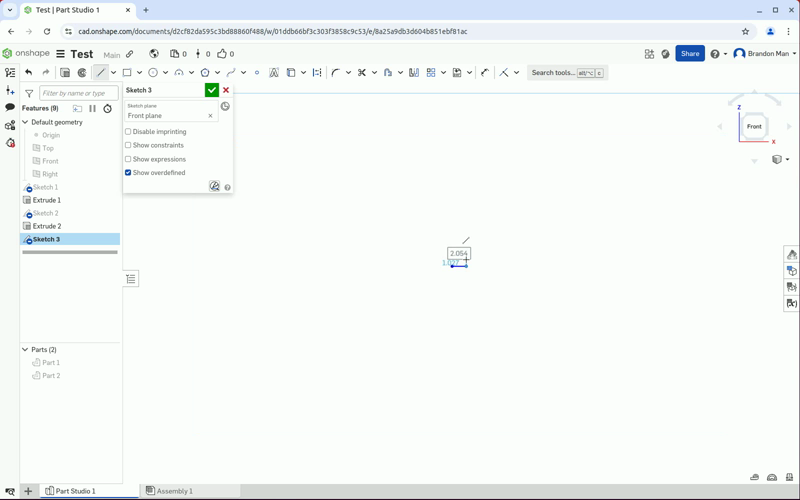
scroll(6)
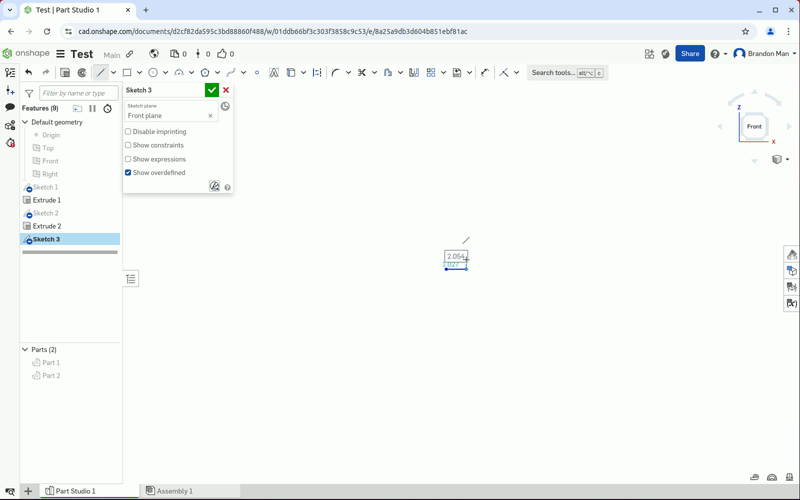
scroll(6)
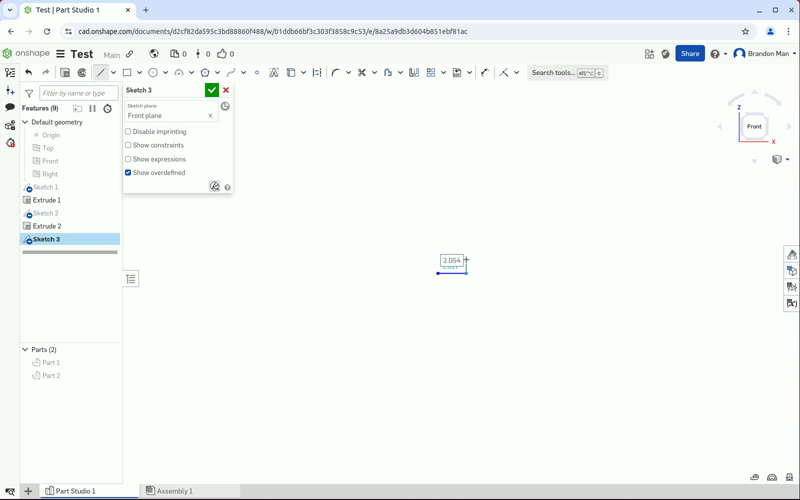
scroll(6)
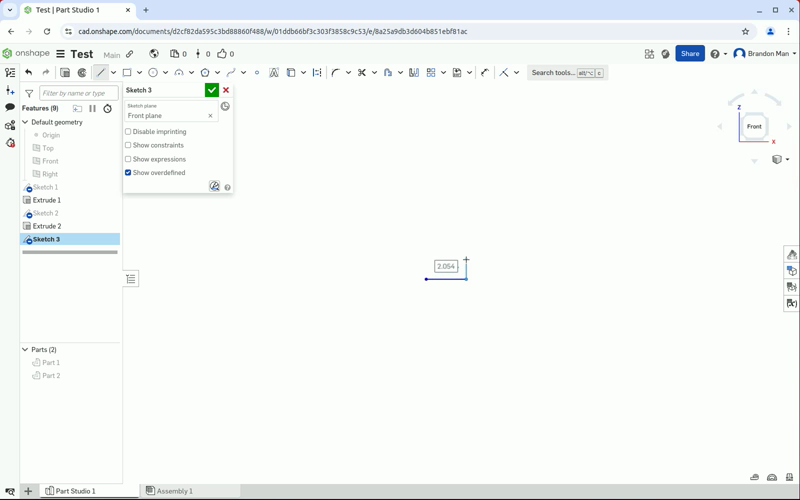
scroll(6)
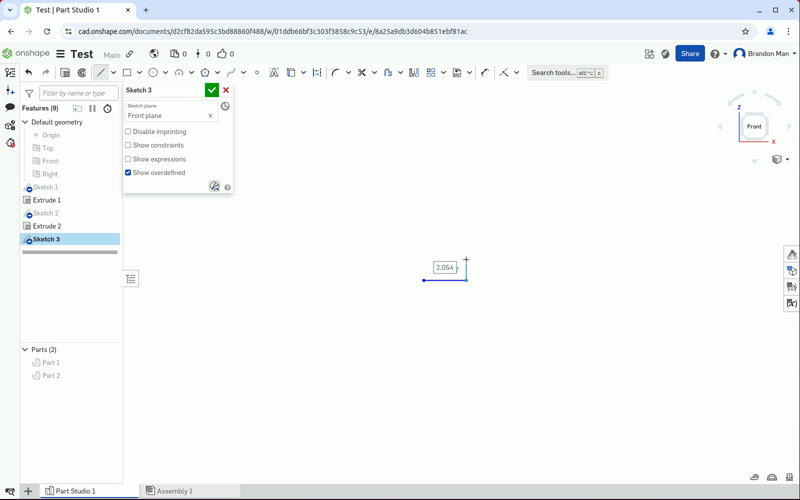
scroll(6)
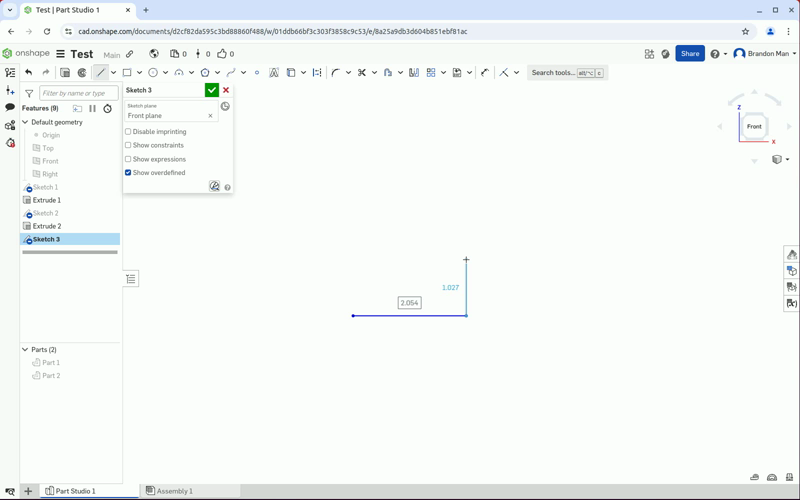
click(466, 259)
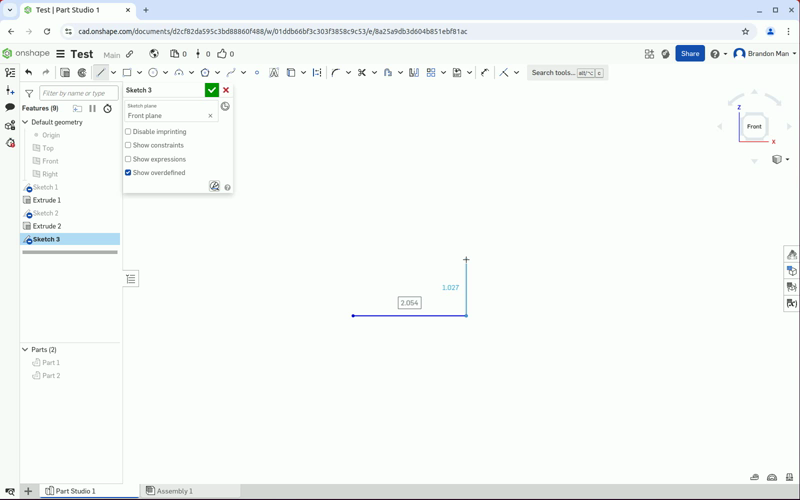
scroll(-6)
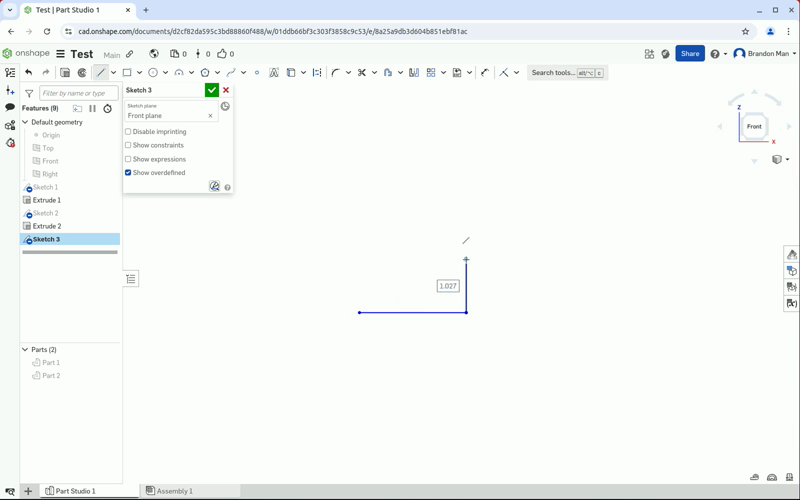
scroll(-6)
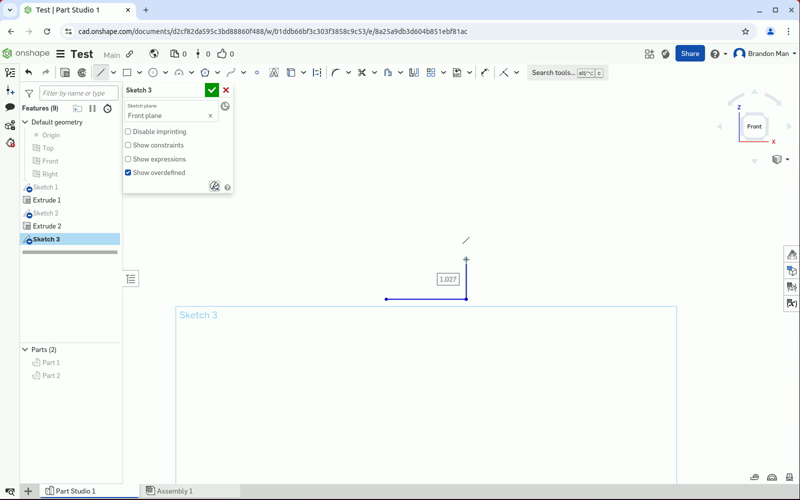
scroll(-6)
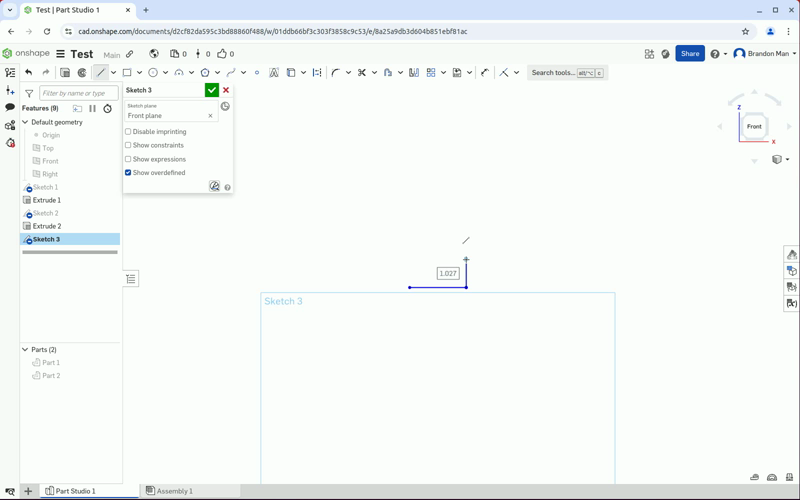
scroll(-6)
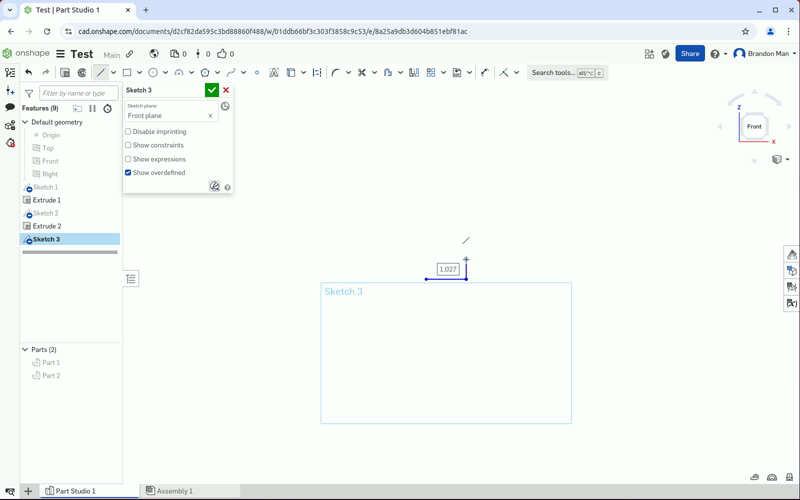
scroll(-6)
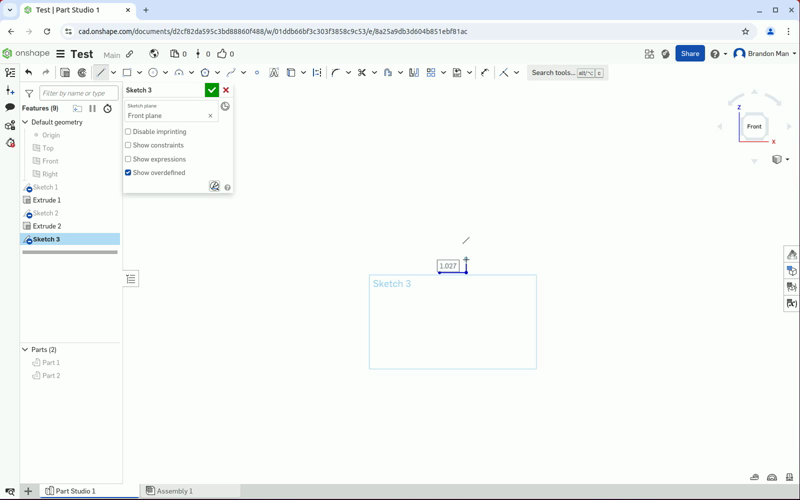
scroll(-6)
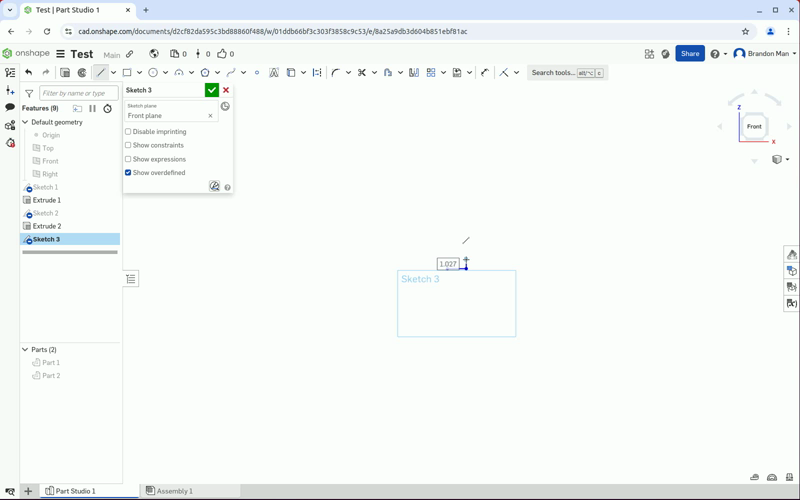
scroll(-6)
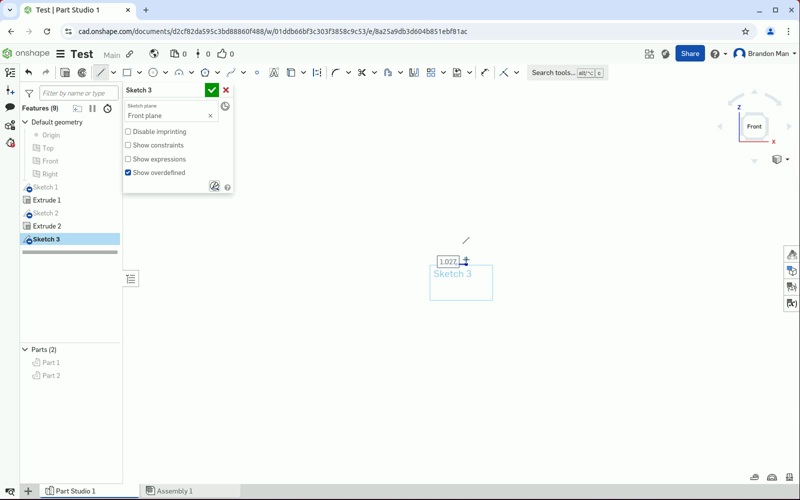
key_up(shift)
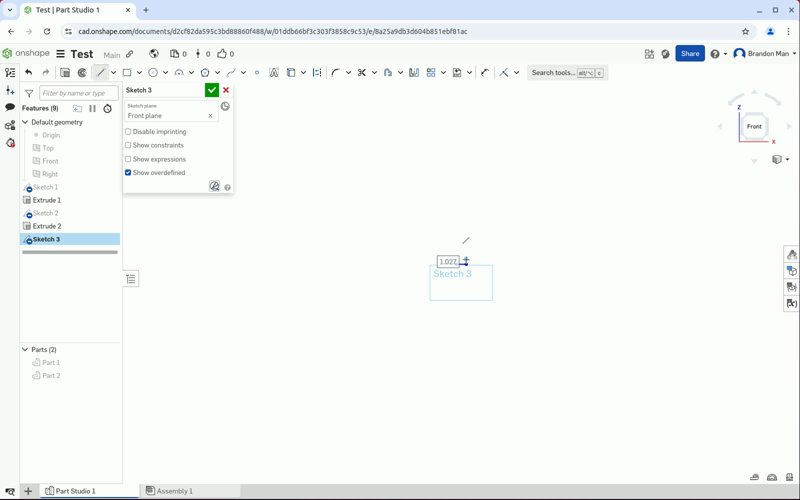
key_down(shift)
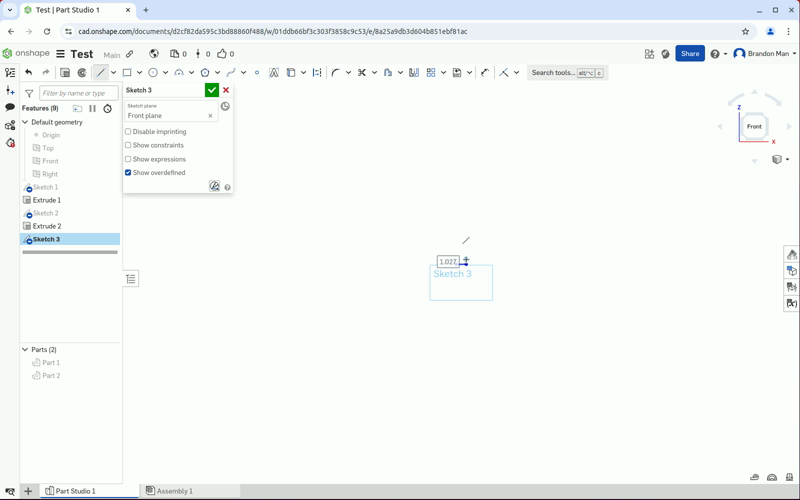
mouse_move(496, 259)
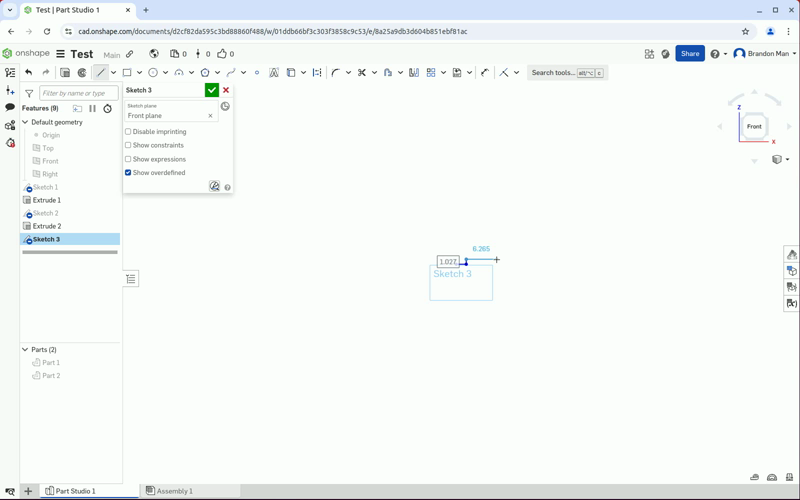
mouse_move(456, 259)
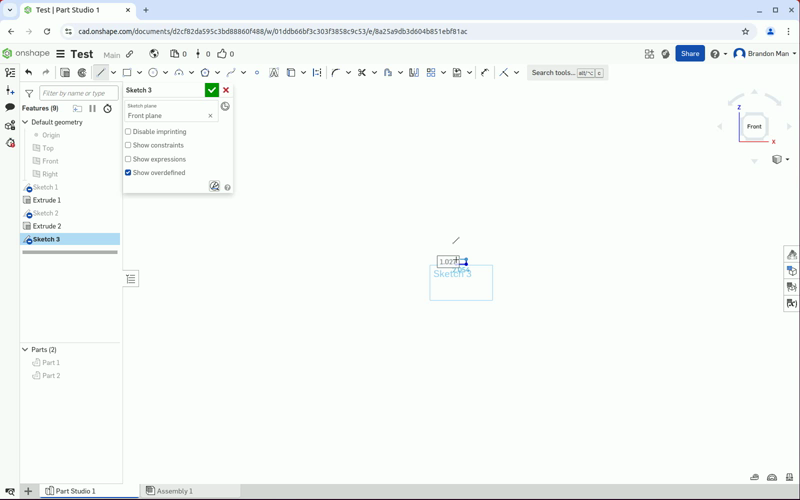
click(456, 259)
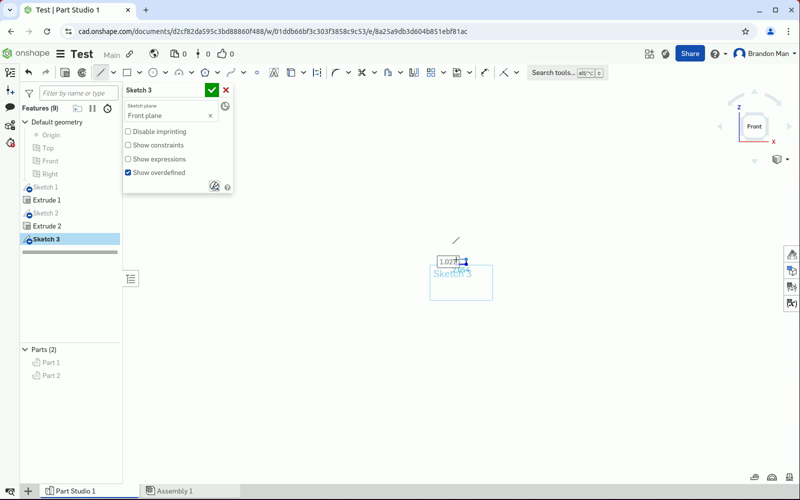
key_up(shift)
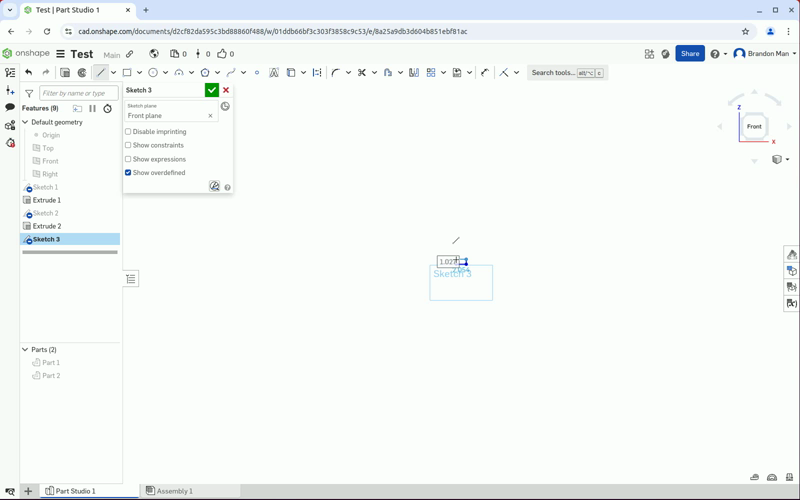
mouse_move(486, 259)
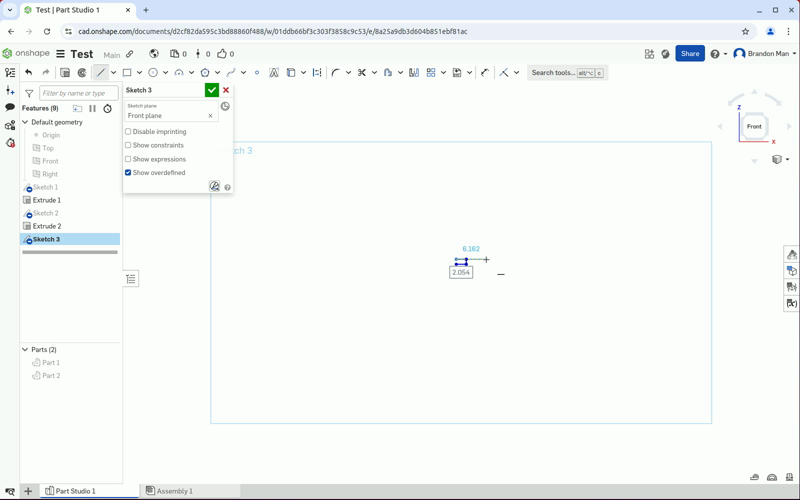
key_down(shift)
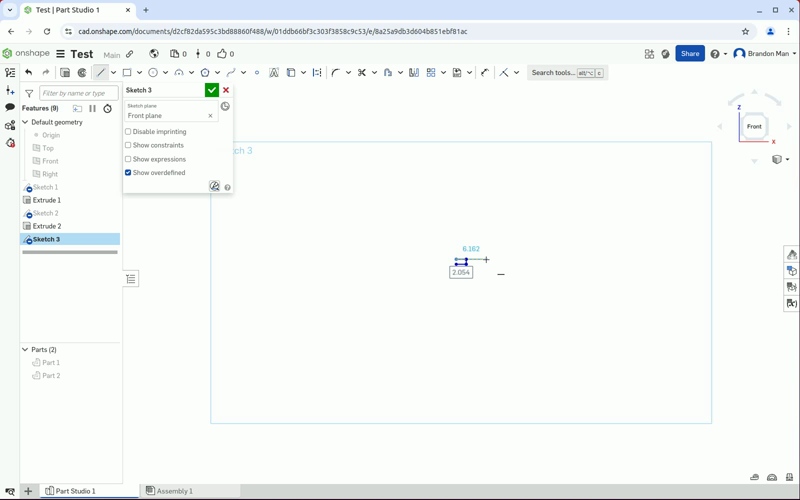
mouse_move(456, 264)
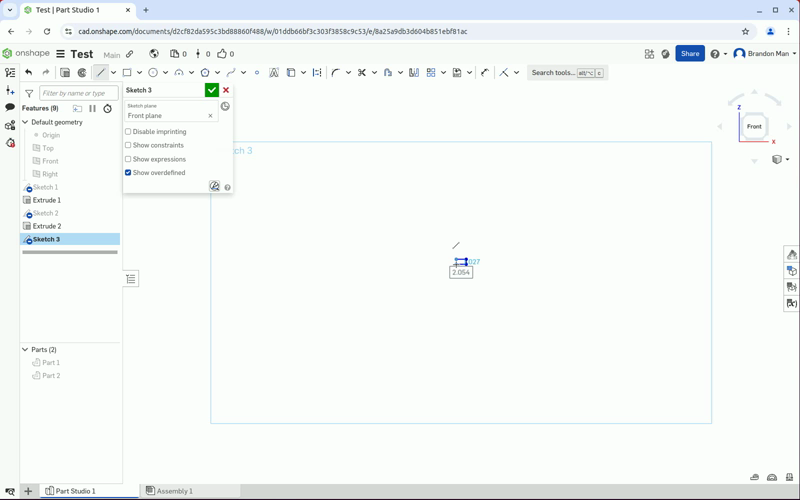
scroll(6)
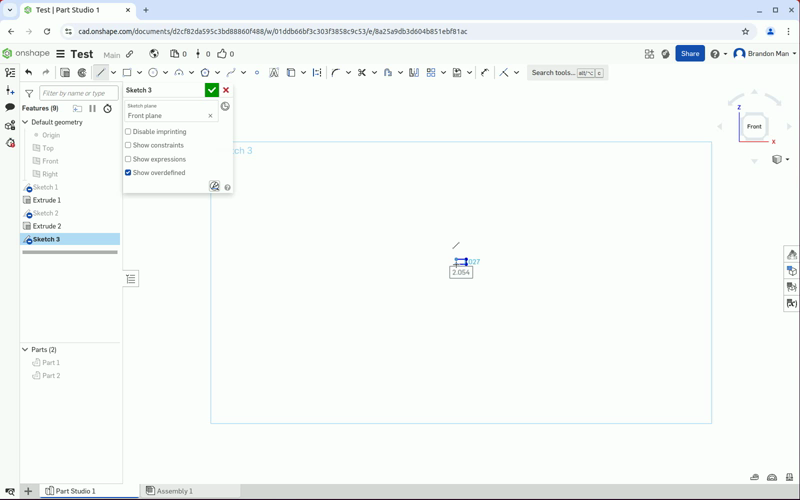
scroll(6)
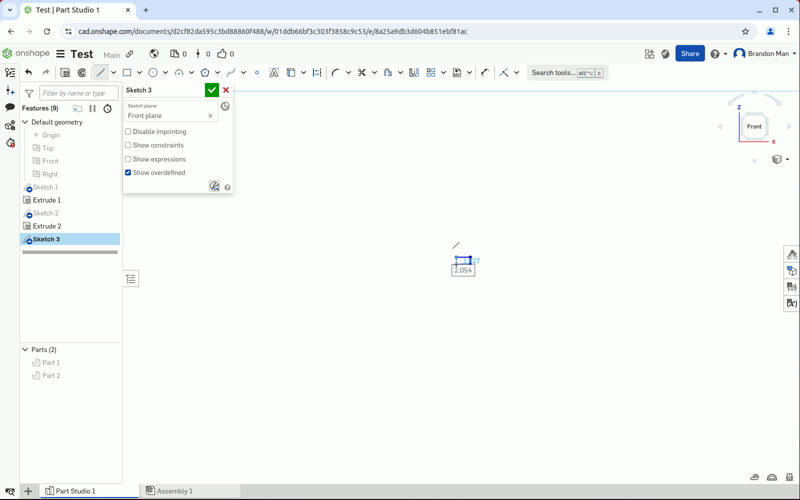
scroll(6)
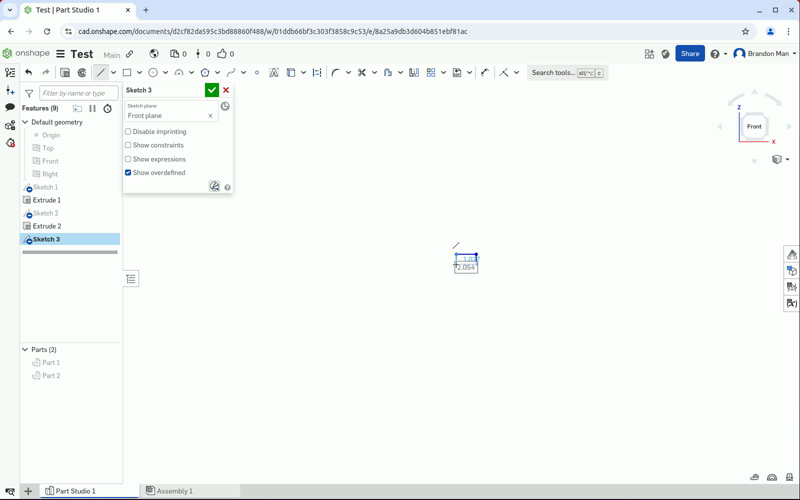
scroll(6)
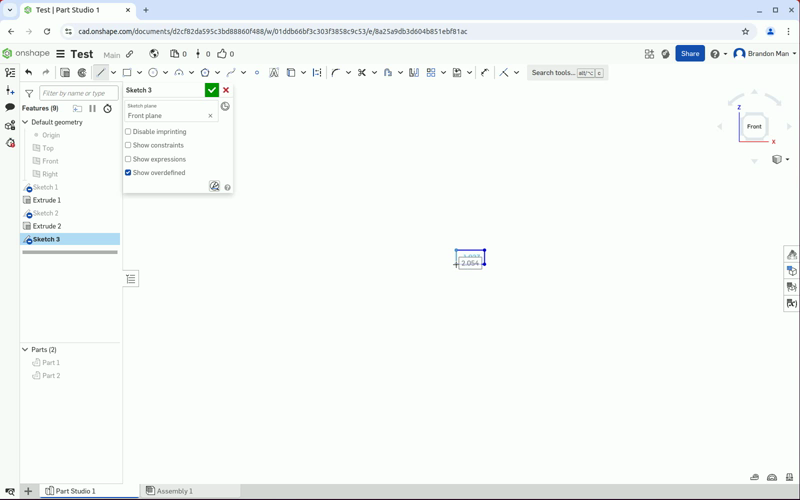
scroll(6)
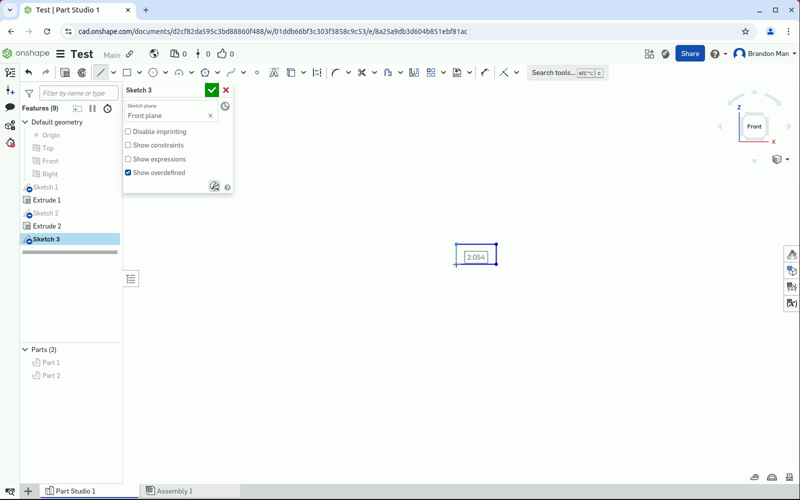
scroll(6)
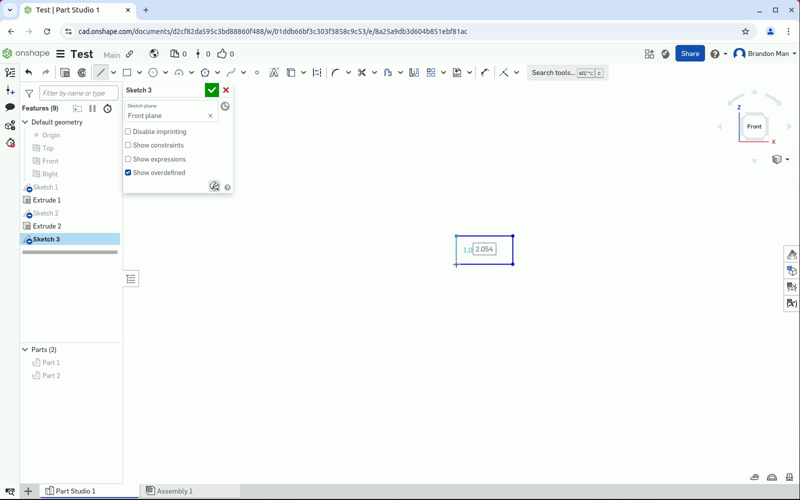
scroll(6)
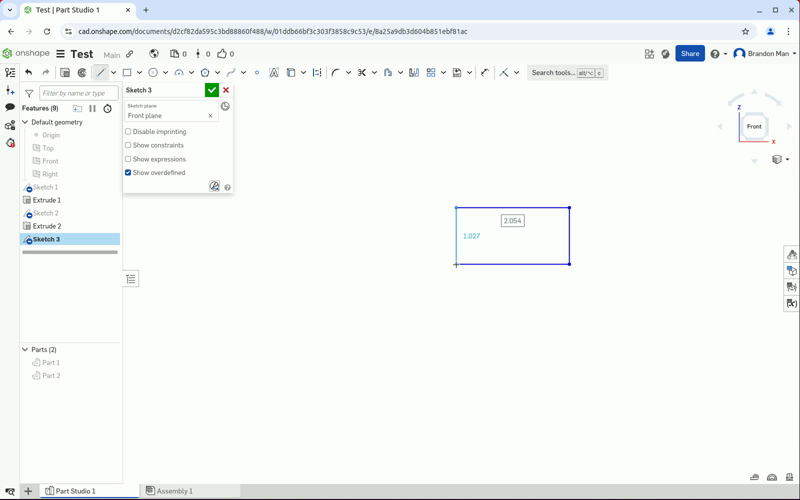
key_up(shift)
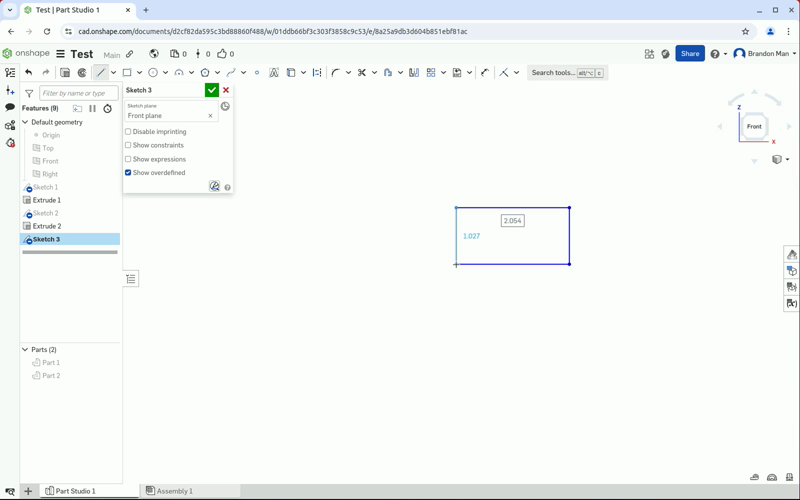
click(456, 264)
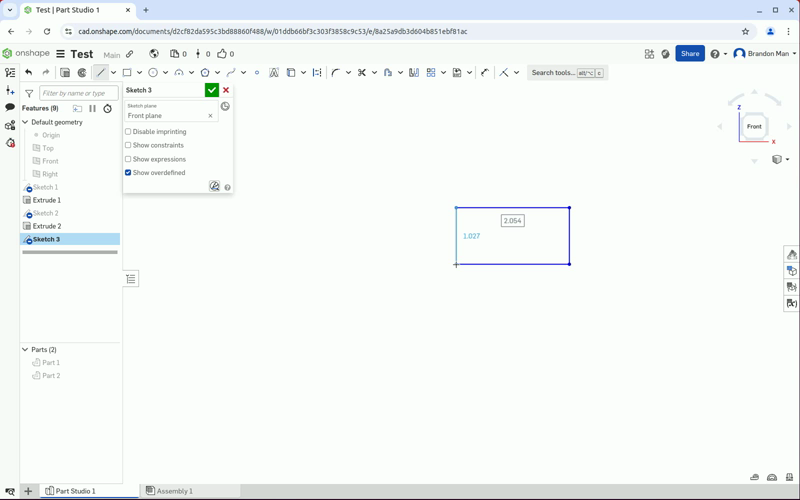
scroll(-6)
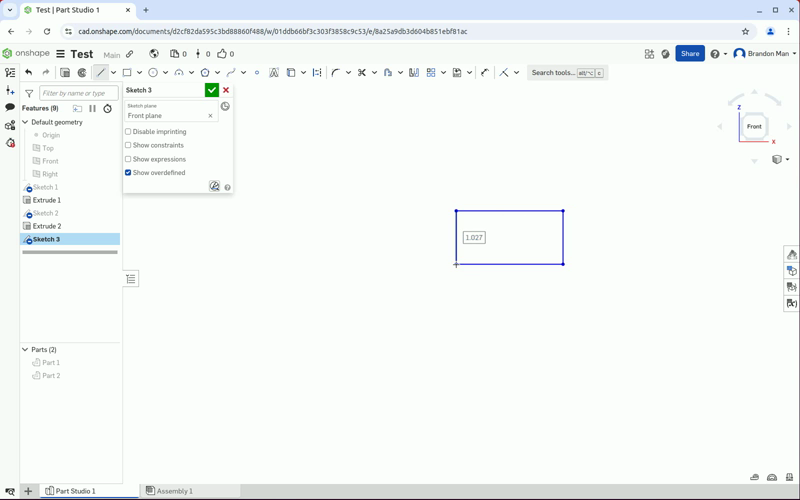
scroll(-6)
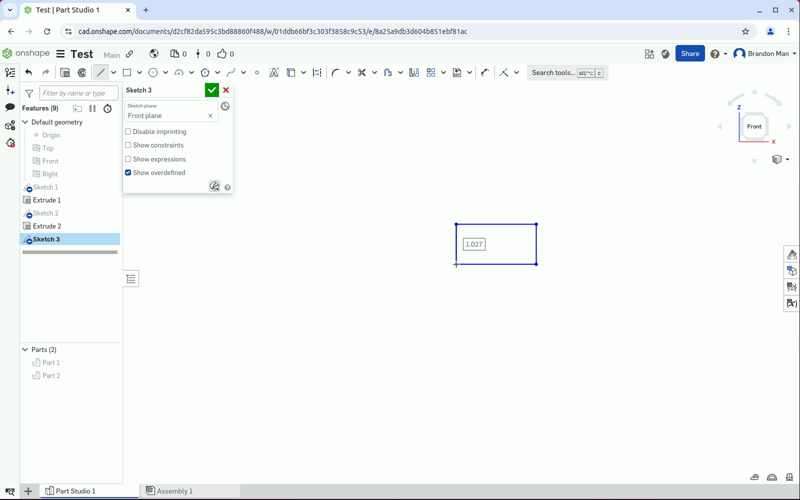
scroll(-6)
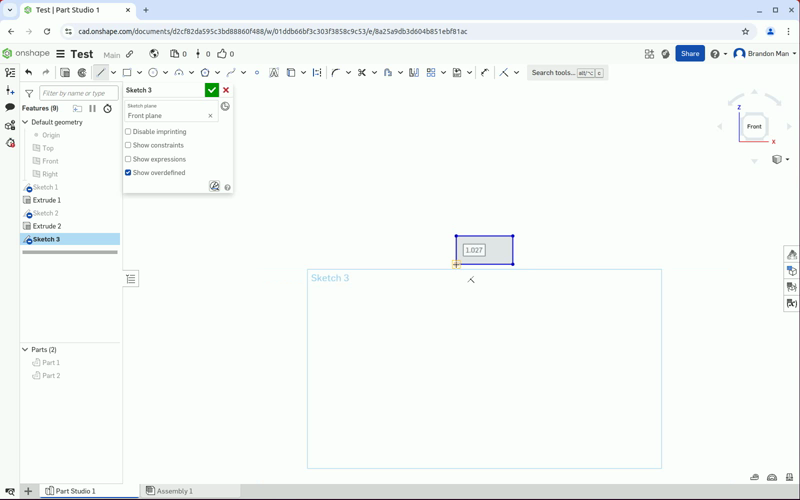
scroll(-6)
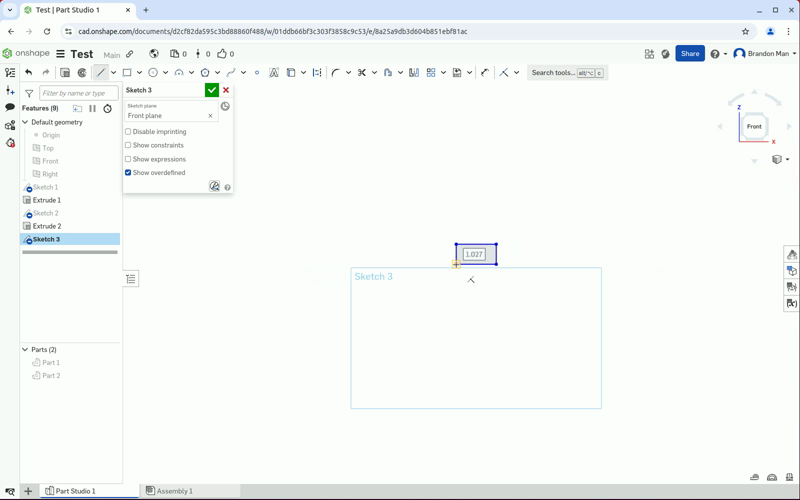
scroll(-6)
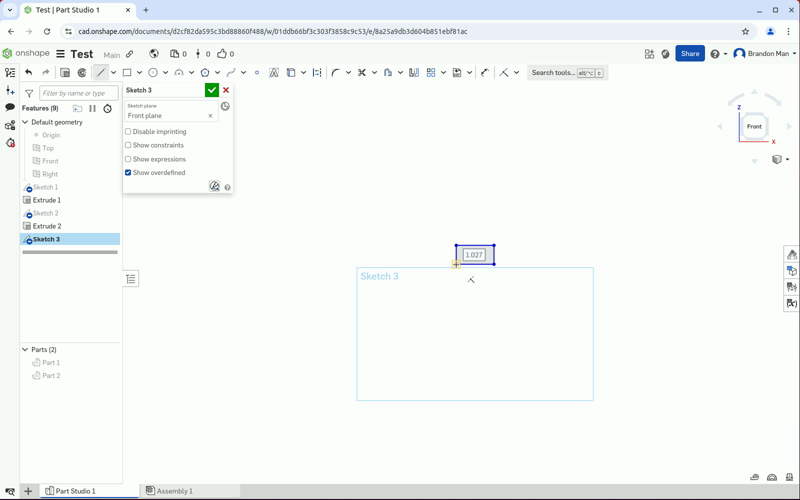
scroll(-6)
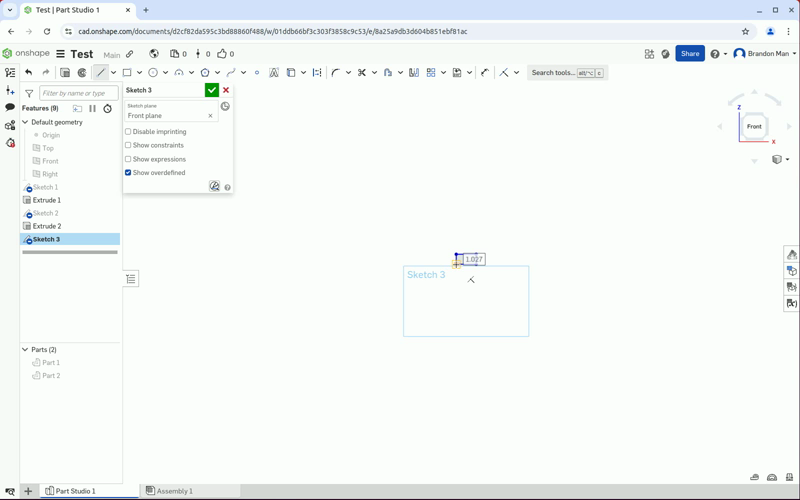
scroll(-6)
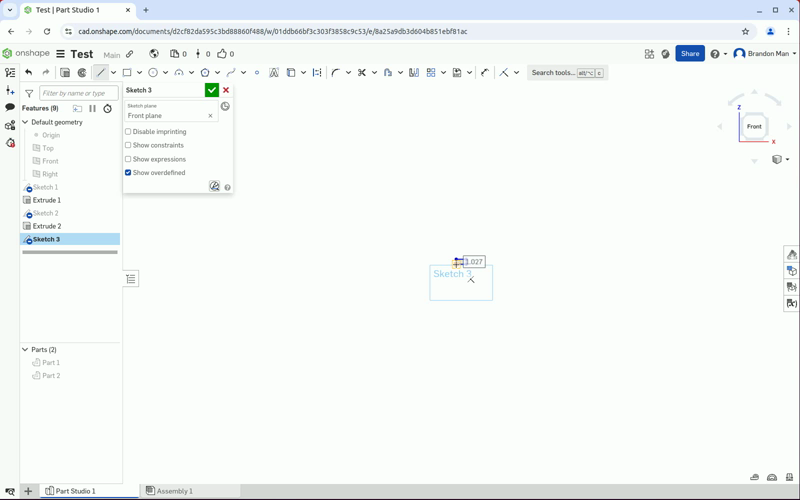
key(esc)
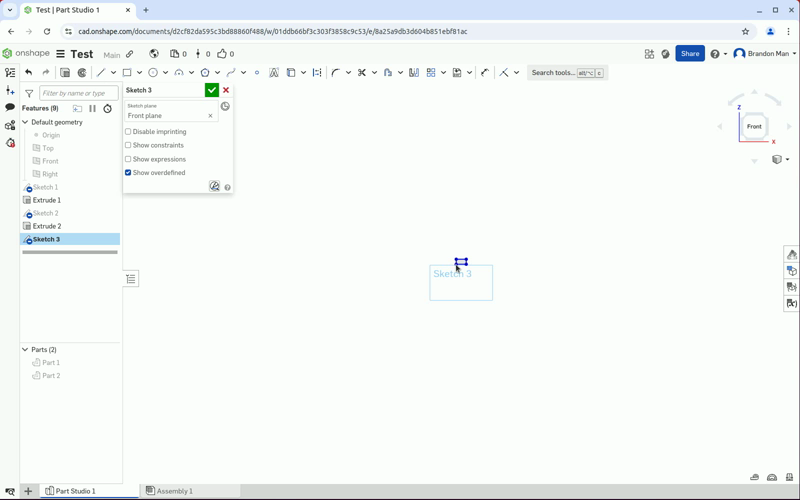
mouse_move(459, 263)
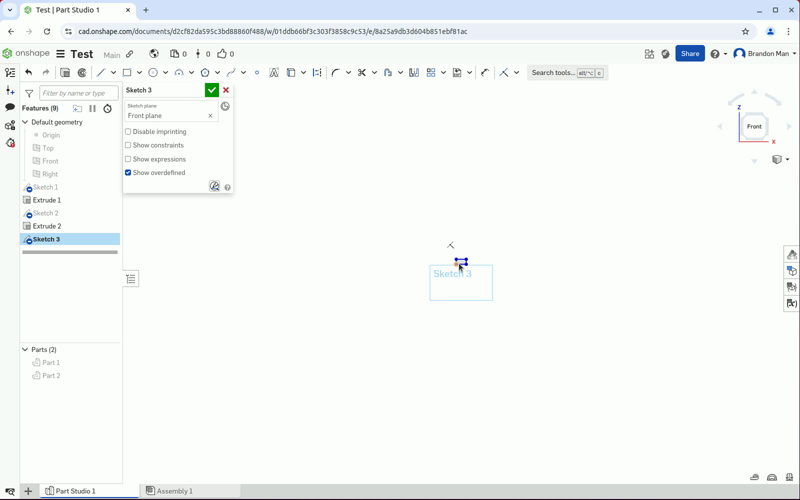
scroll(6)
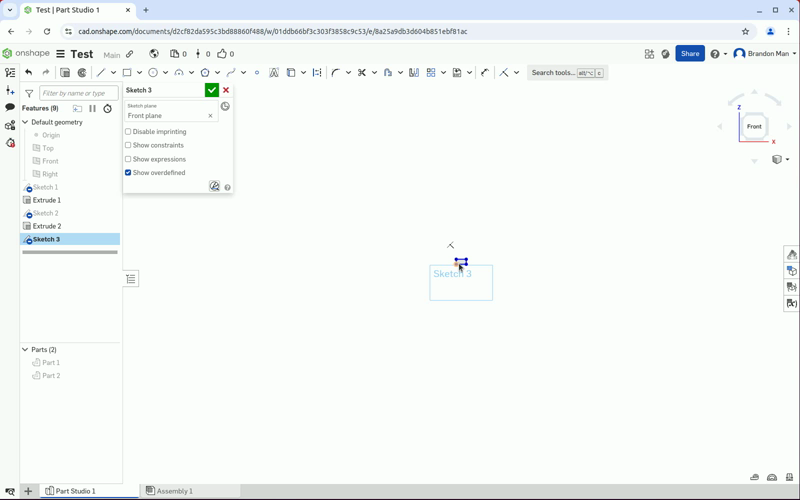
scroll(6)
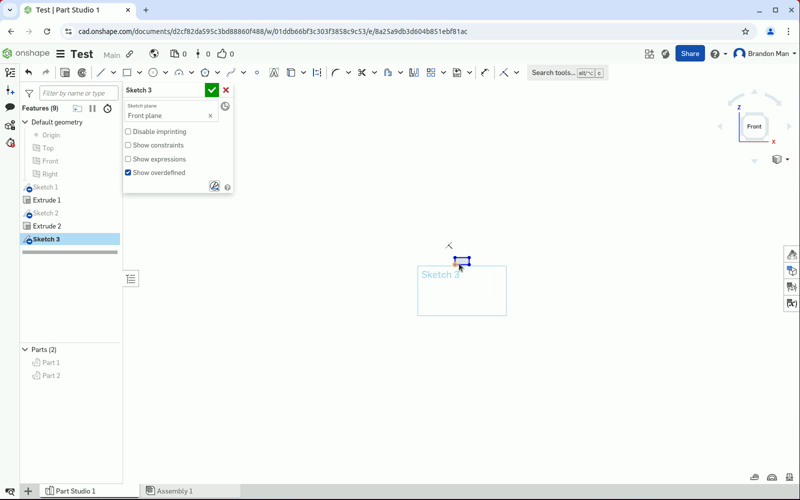
scroll(6)
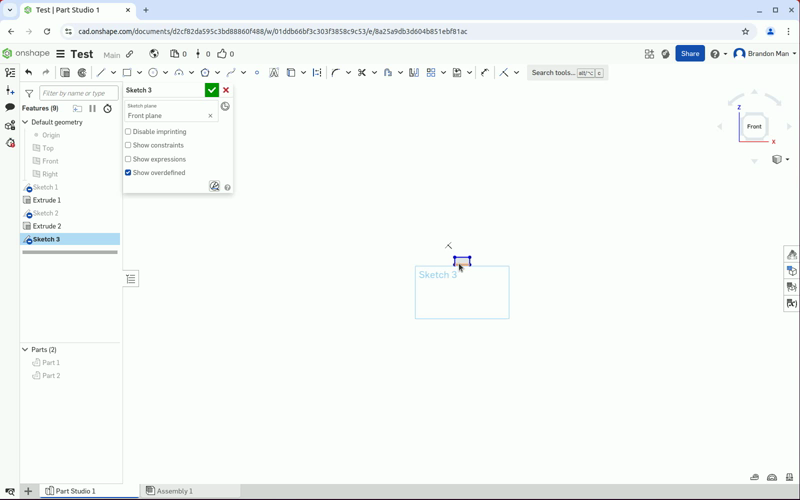
scroll(6)
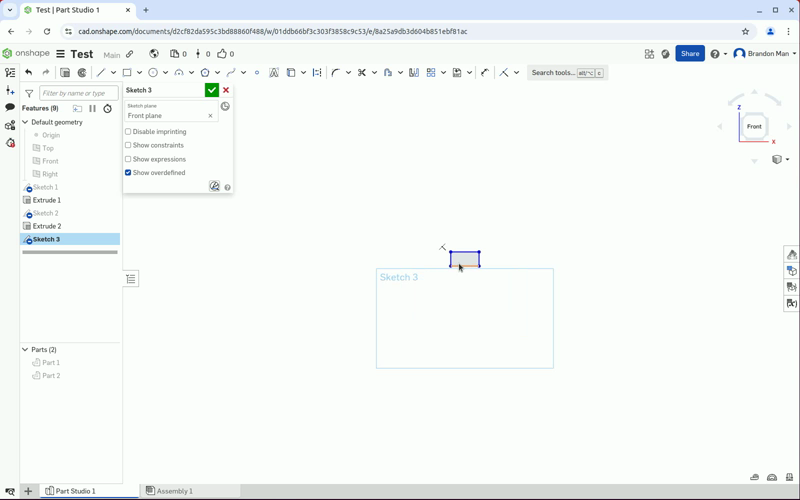
scroll(6)
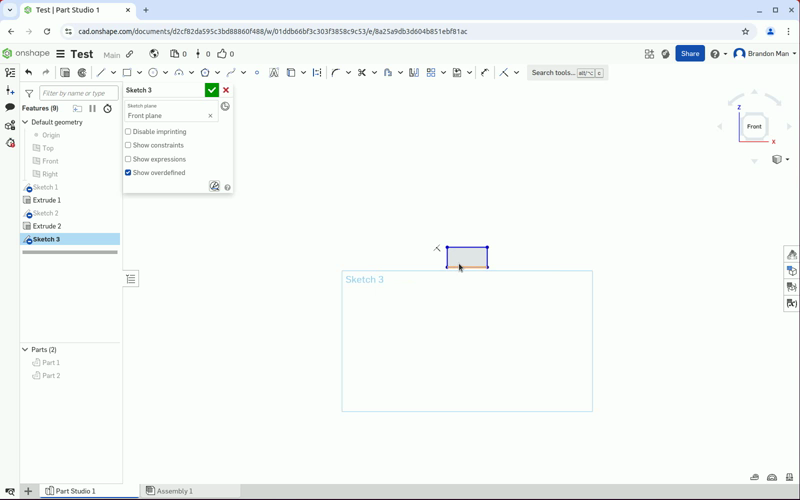
scroll(6)
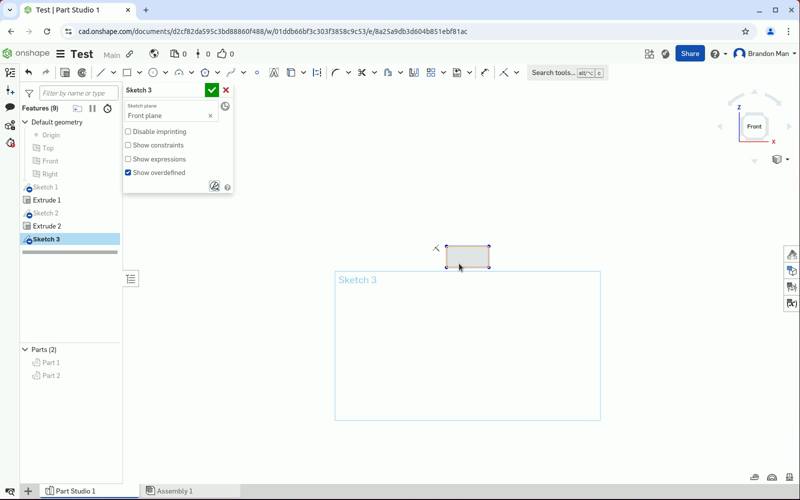
scroll(6)
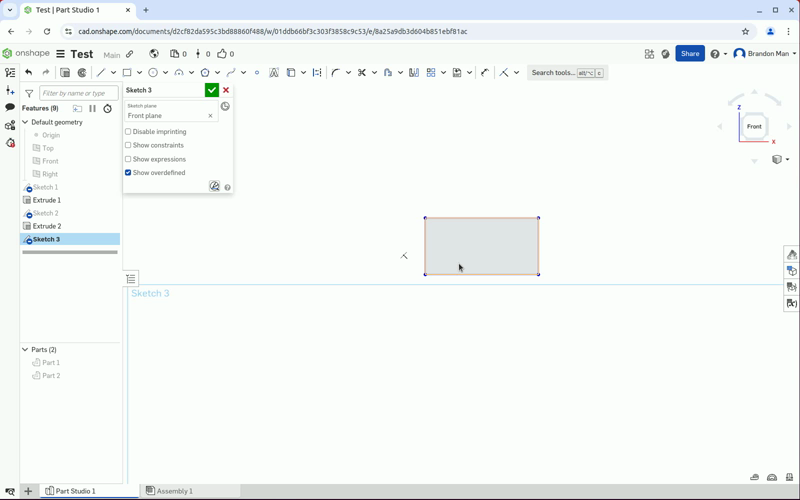
click(459, 263)
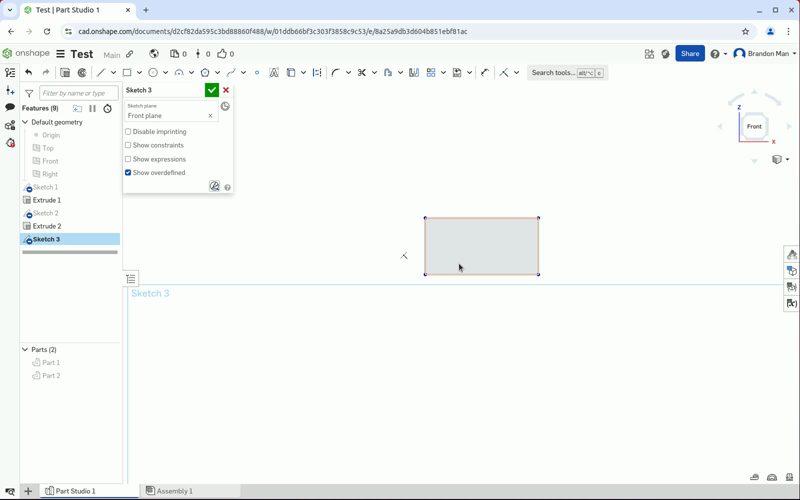
scroll(-6)
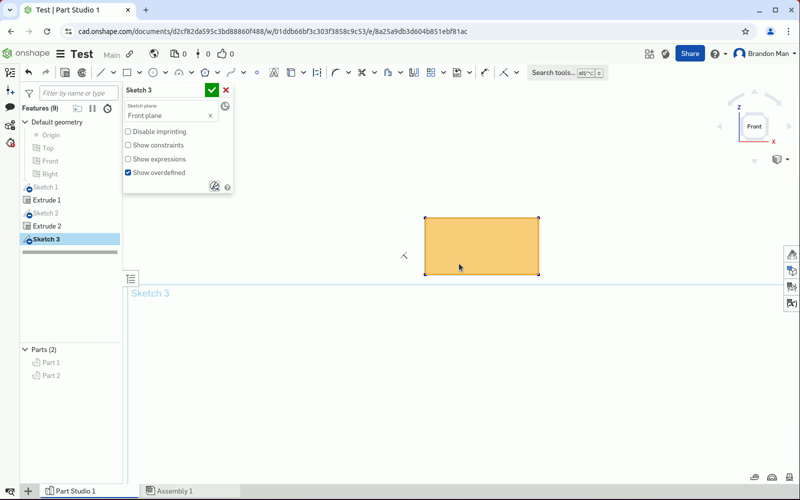
scroll(-6)
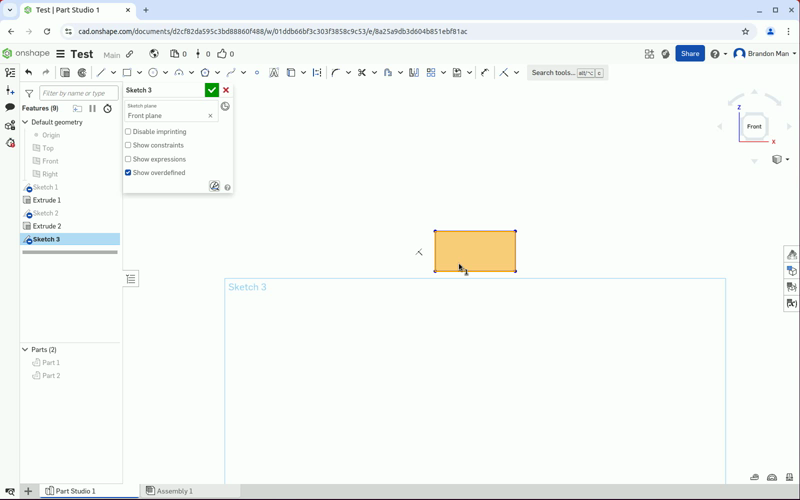
scroll(-6)
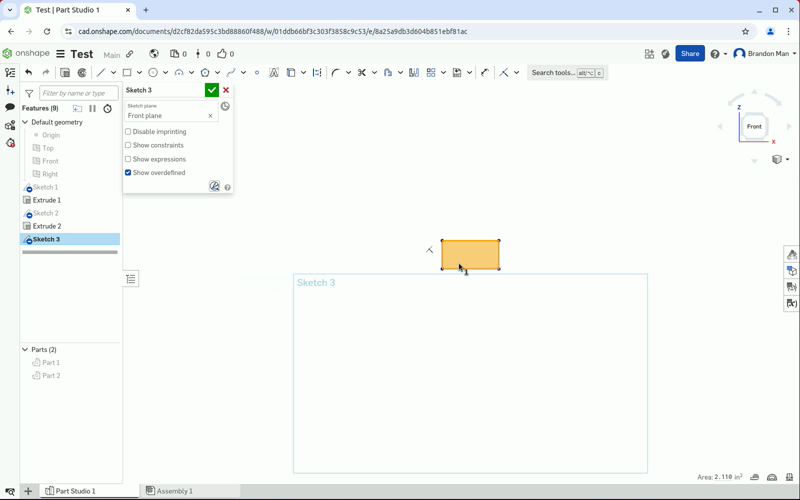
scroll(-6)
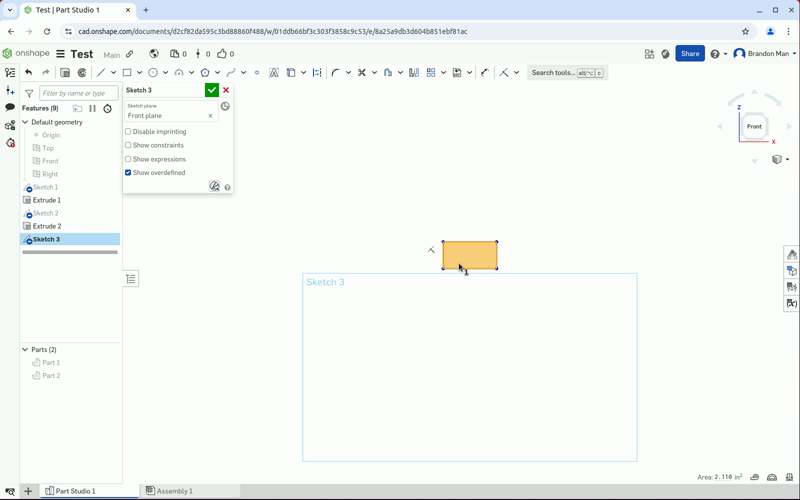
scroll(-6)
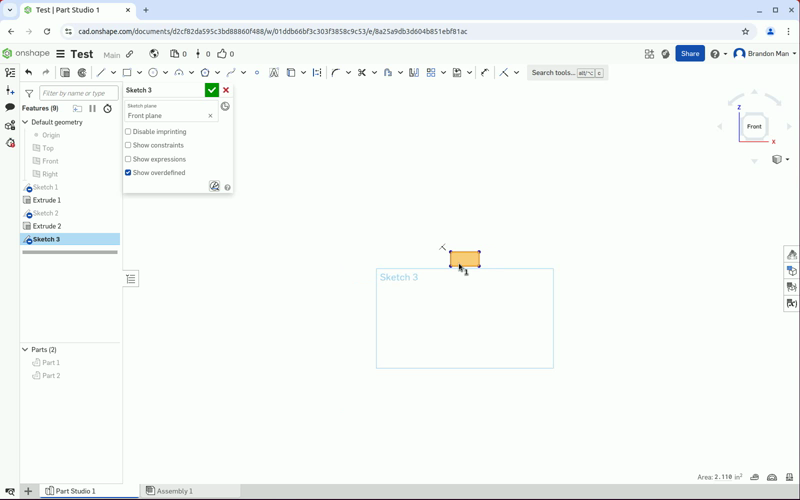
scroll(-6)
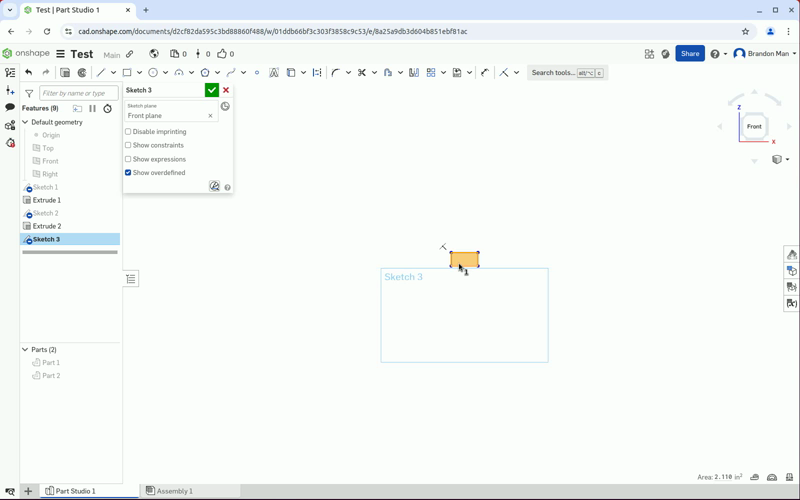
scroll(-6)
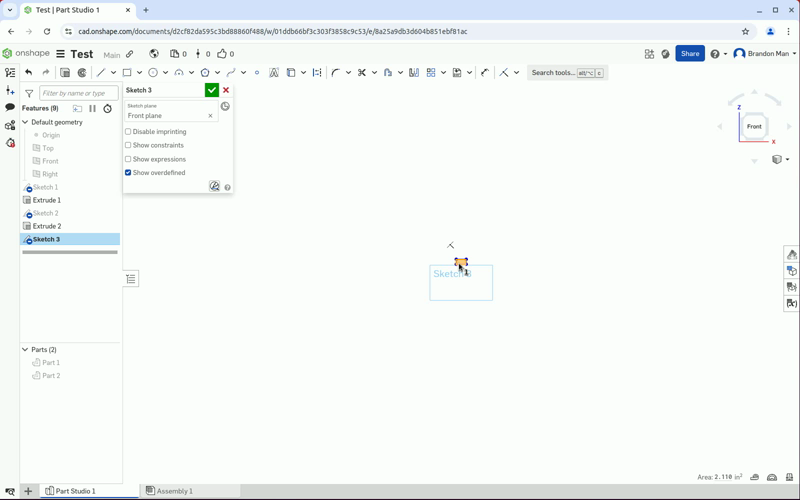
mouse_move(73, 352)
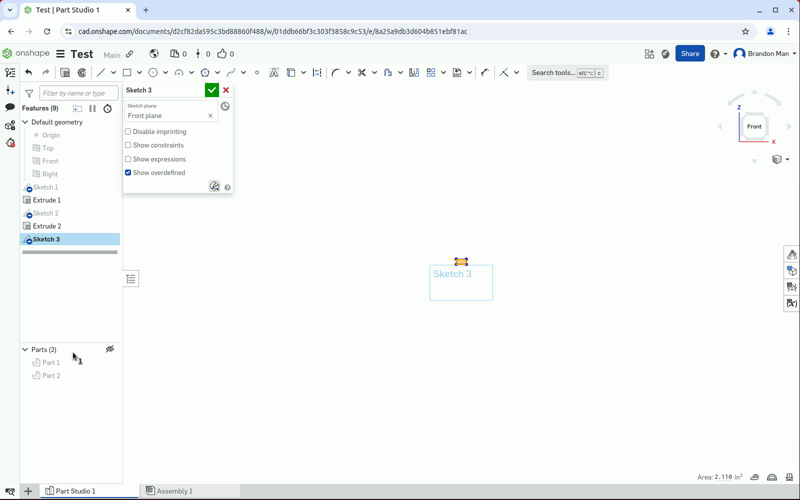
key(shift+y)
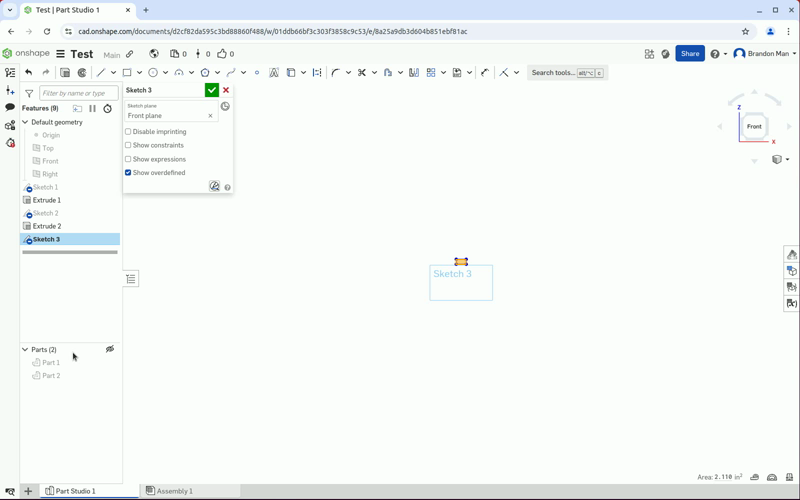
key(shift+e)
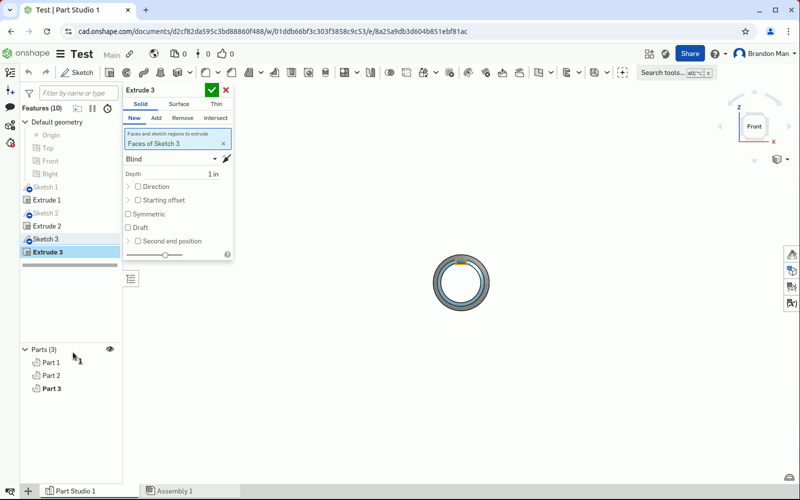
mouse_move(143, 106)
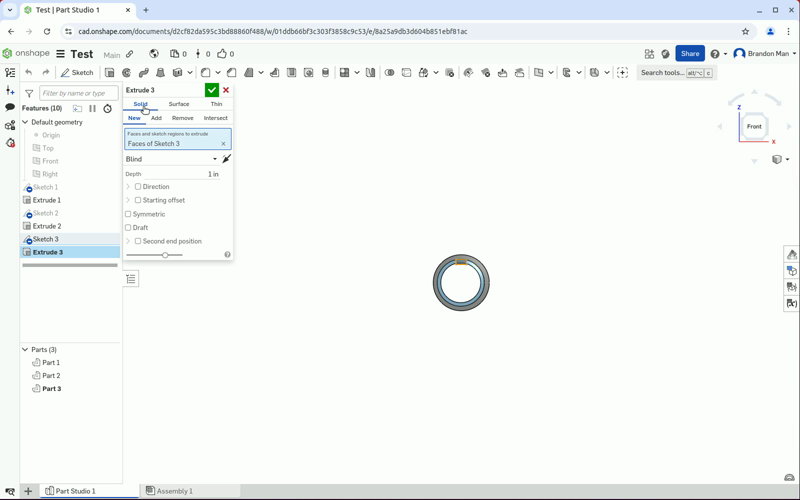
click(143, 106)
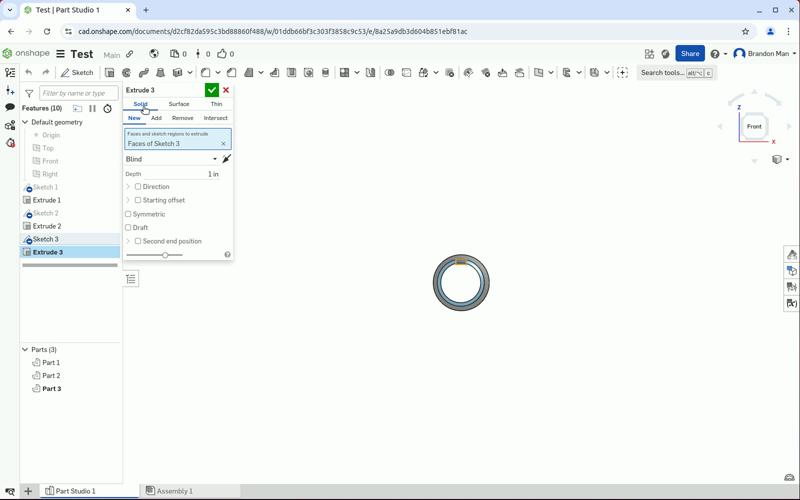
mouse_move(186, 120)
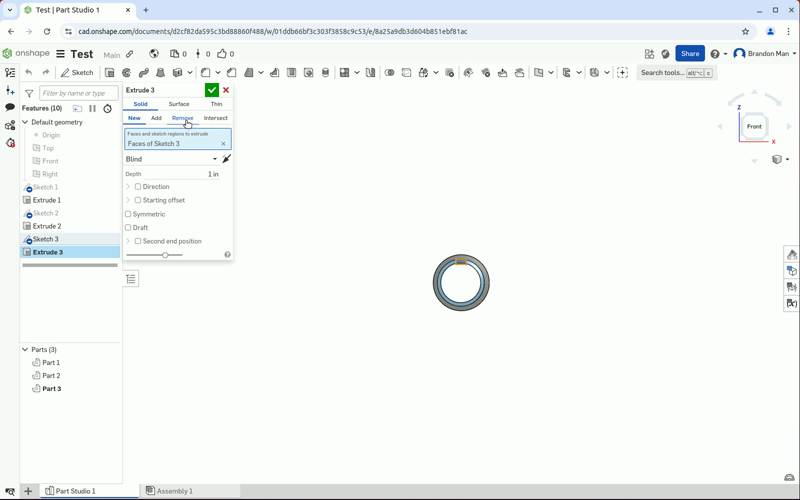
click(186, 120)
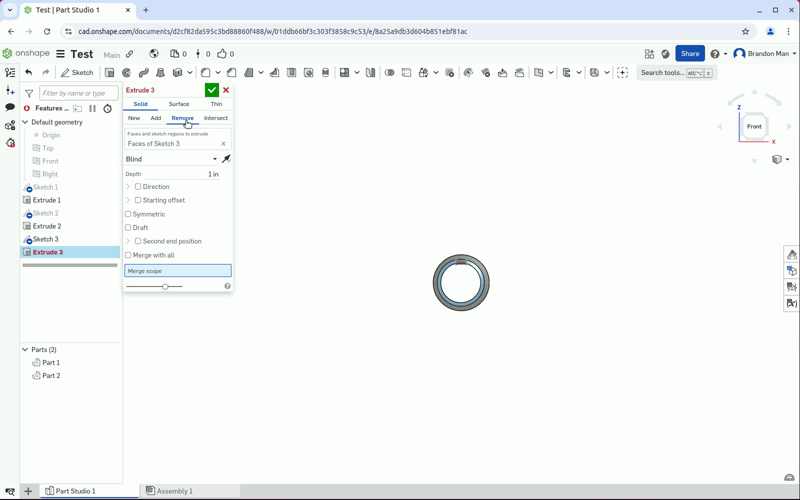
key(tab, 4)
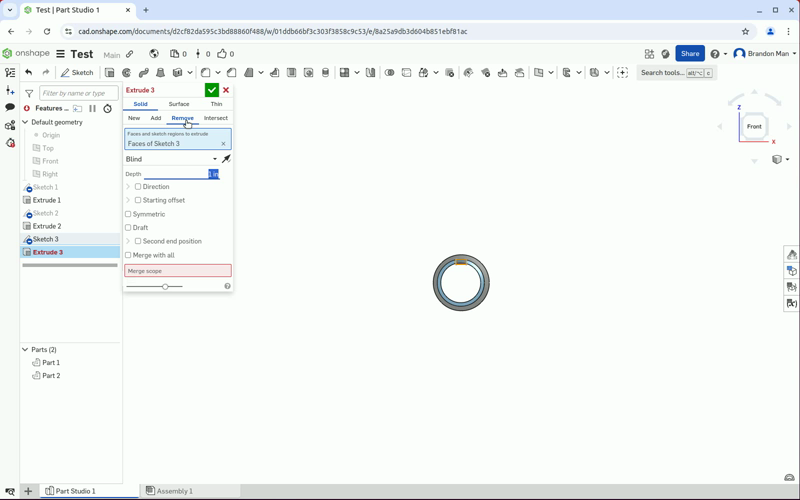
text(-6.018)
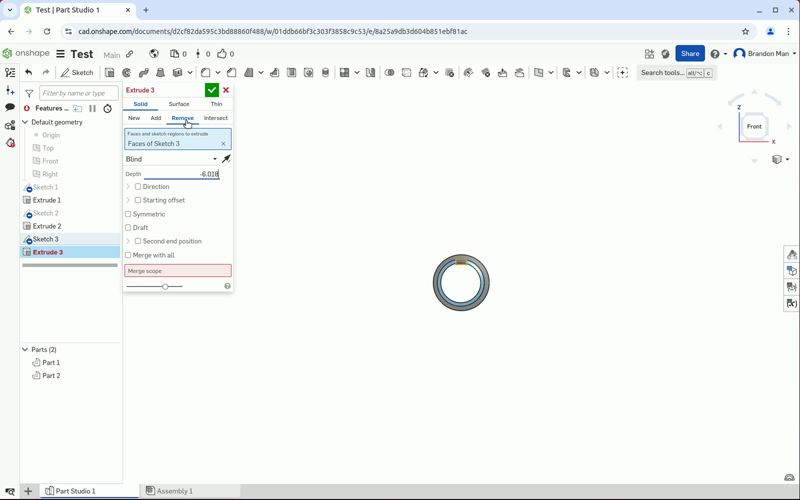
key(tab, 6)
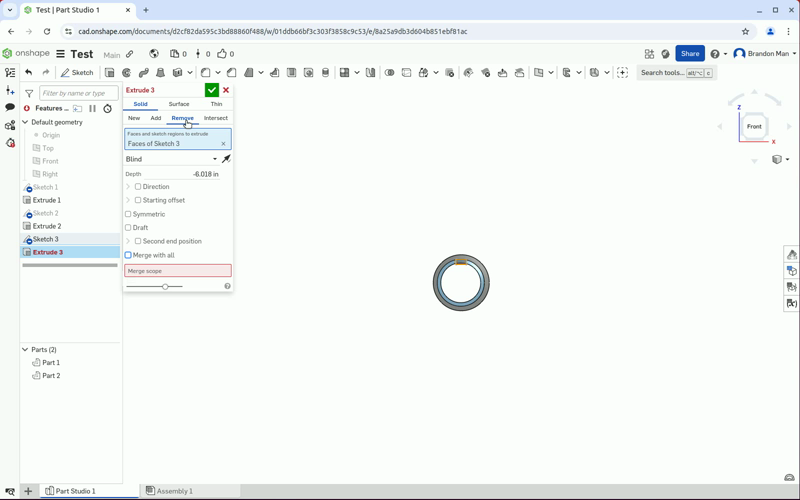
key(space)
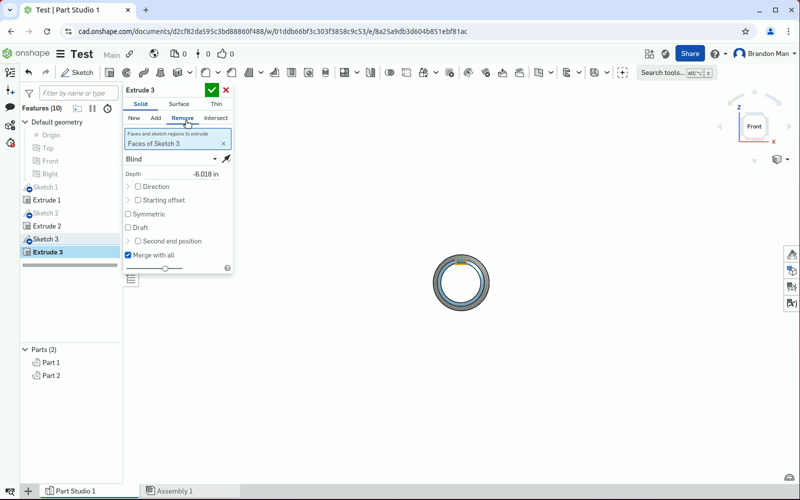
key(enter)
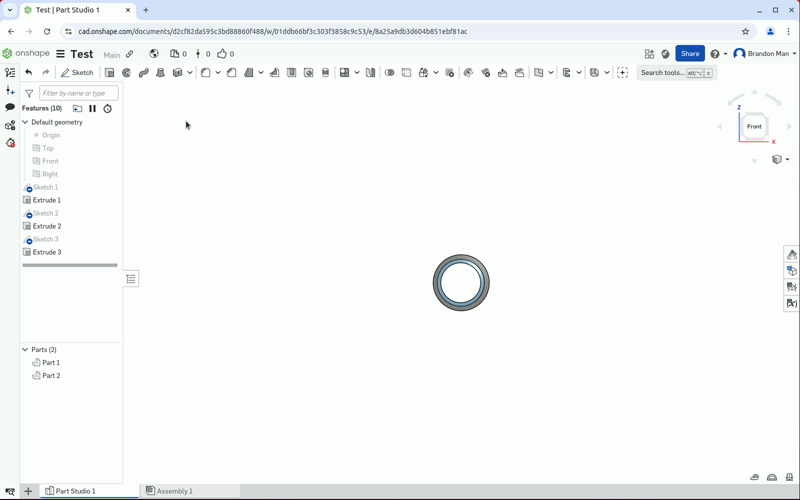
key(shift+h)
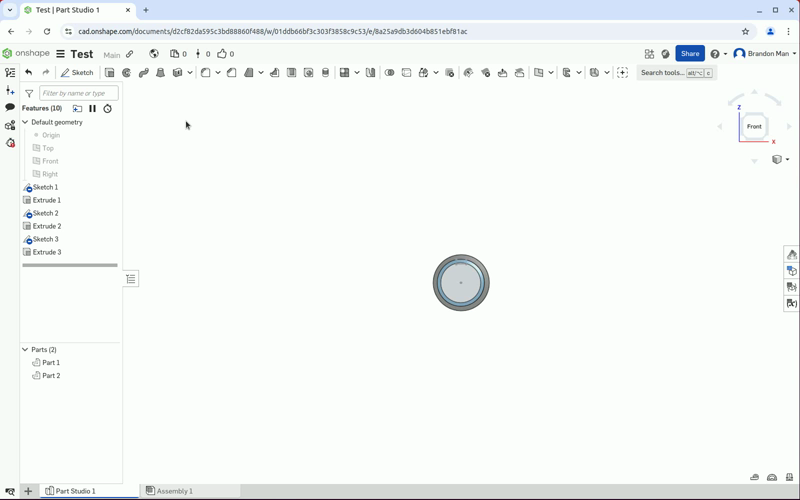
key(shift+h)
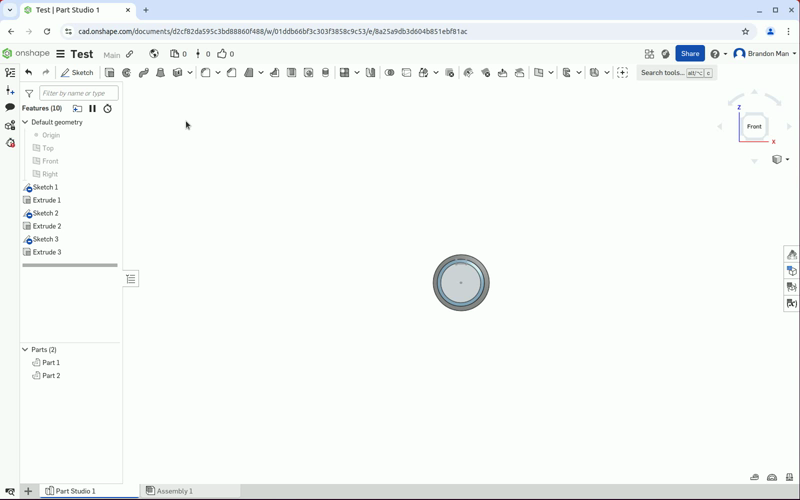
key(shift+7)
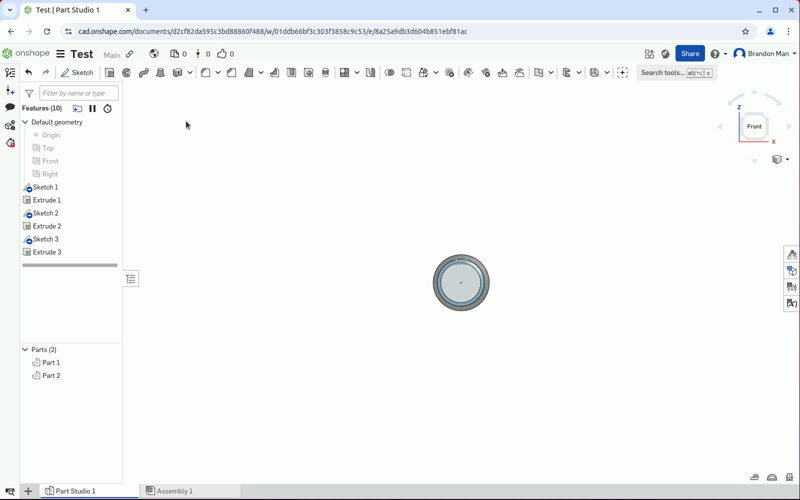
key(left, 2)
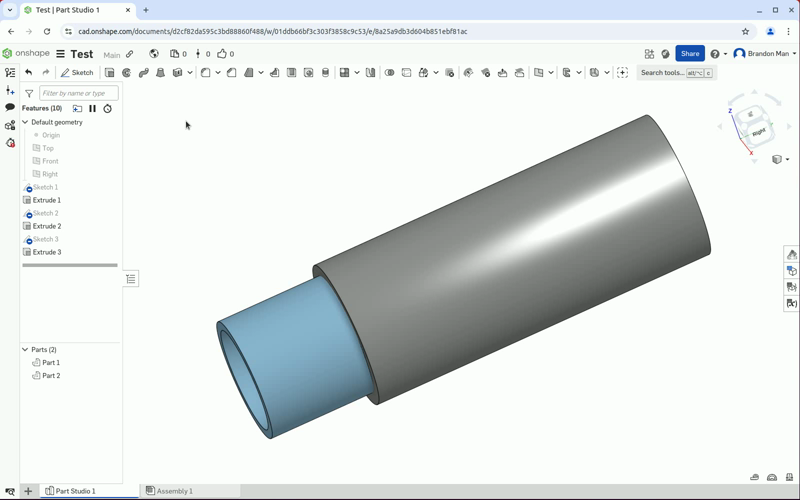
key(down, 2)
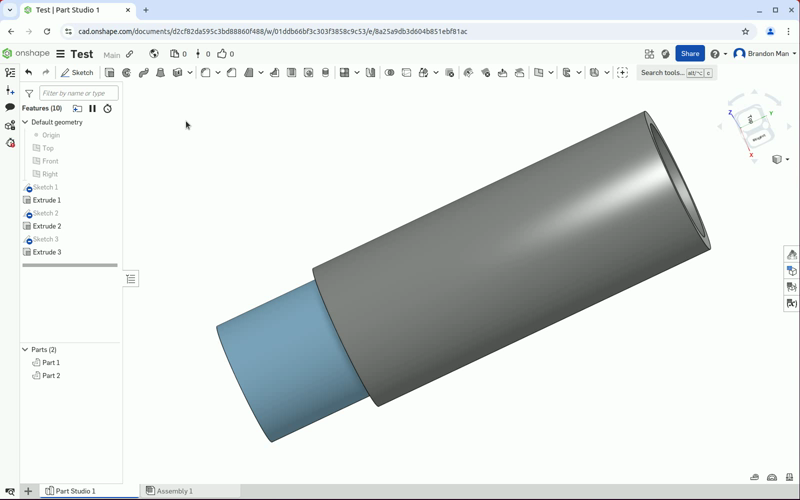
key(up, 2)
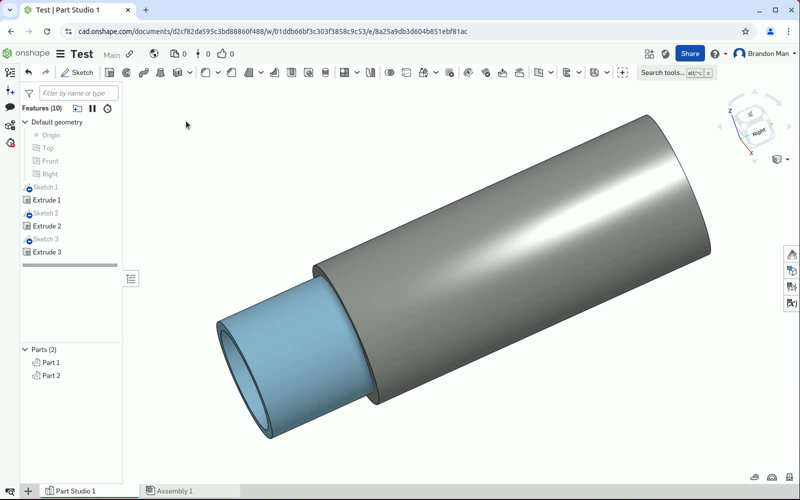
key(right, 2)
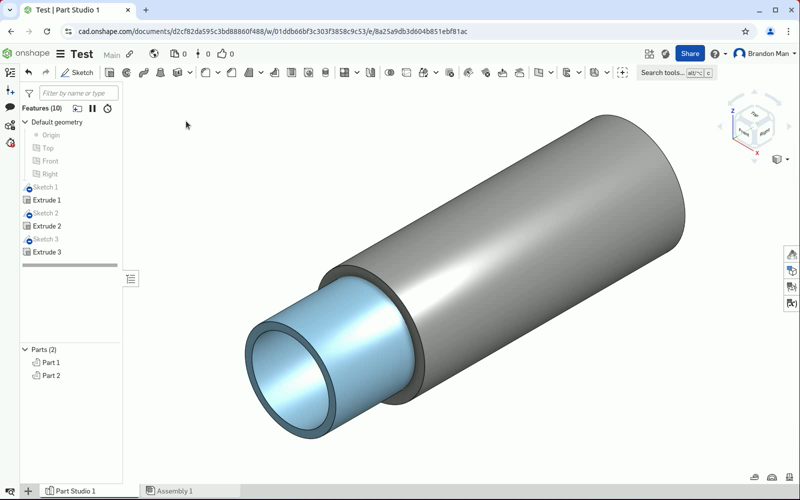
mouse_move(73, 189)
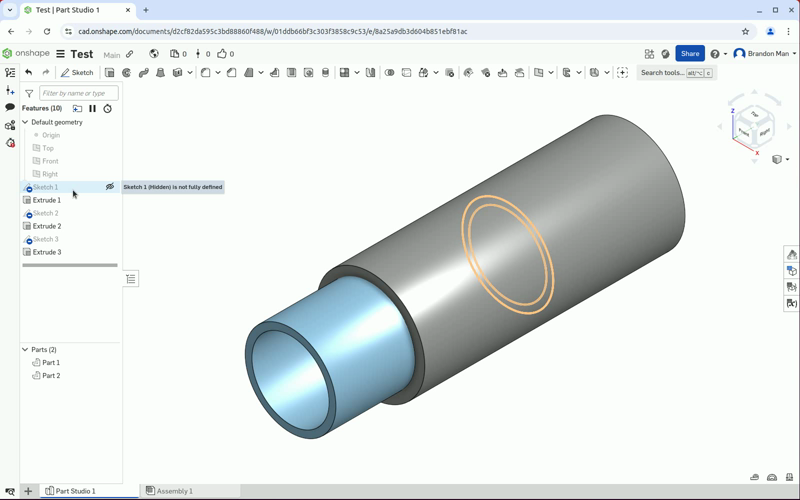
click(73, 189)